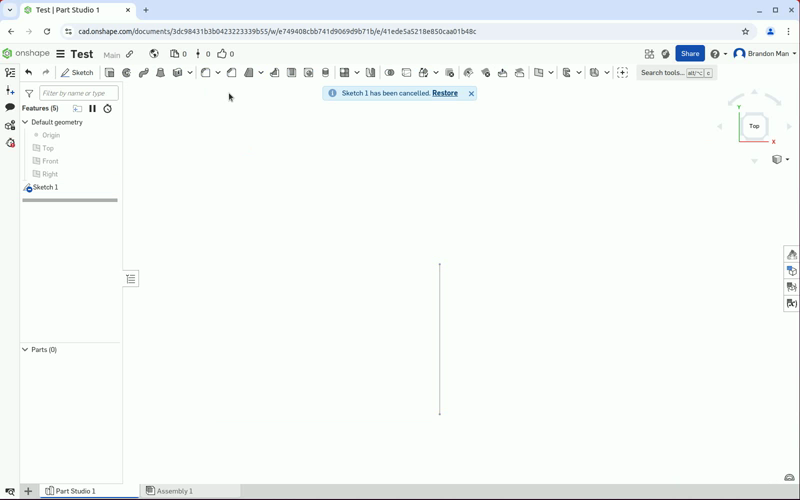
key(shift+h)
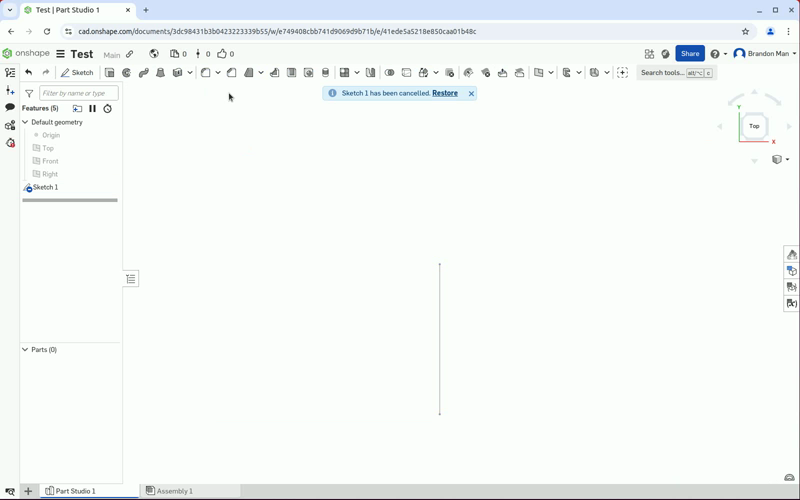
key(shift+s)
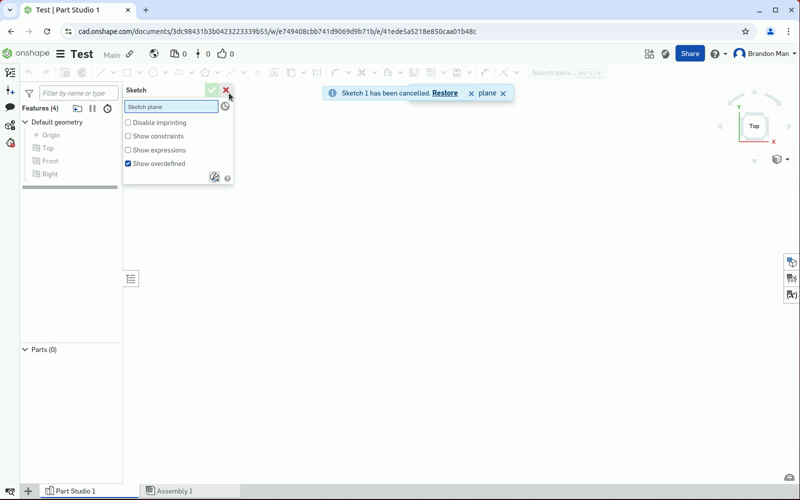
mouse_move(73, 150)
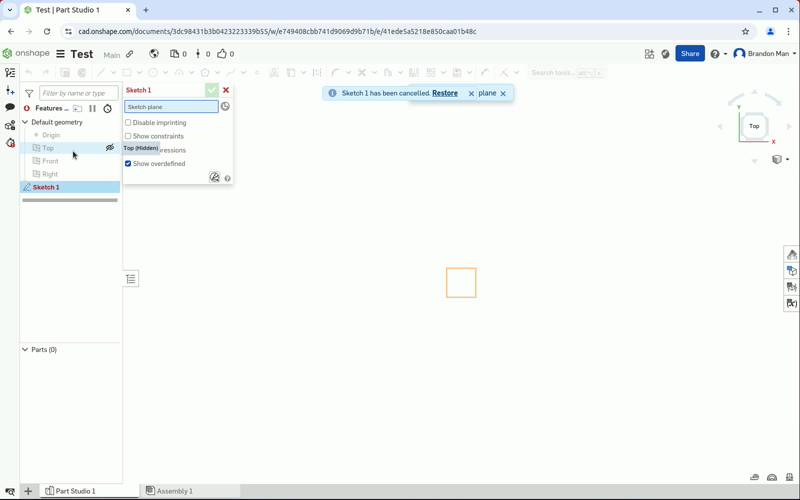
click(73, 150)
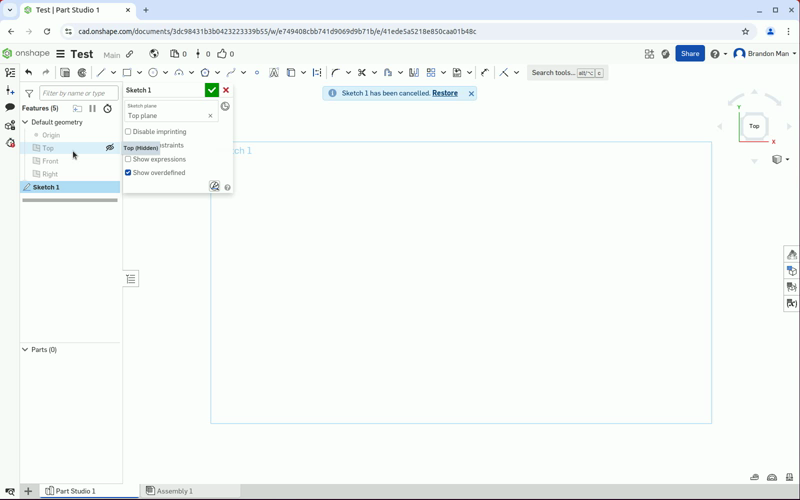
mouse_move(73, 352)
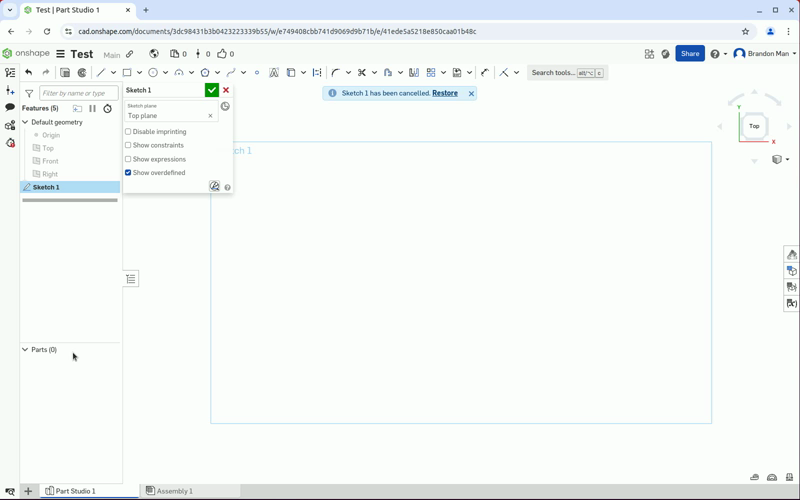
key(y)
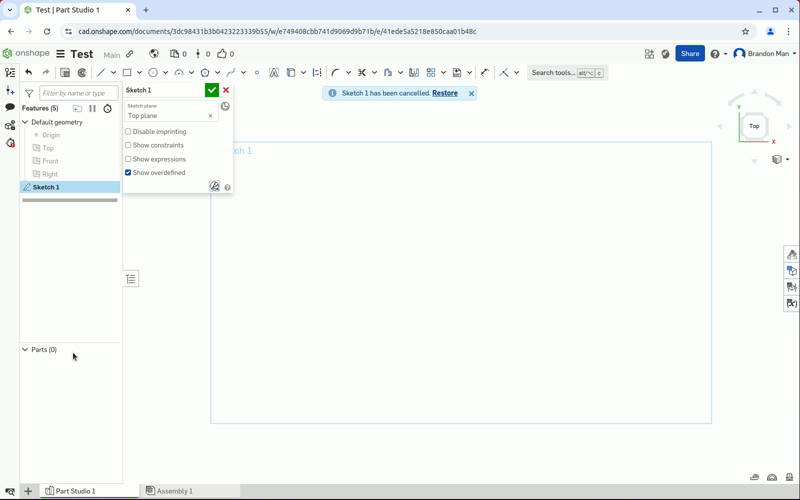
key(l)
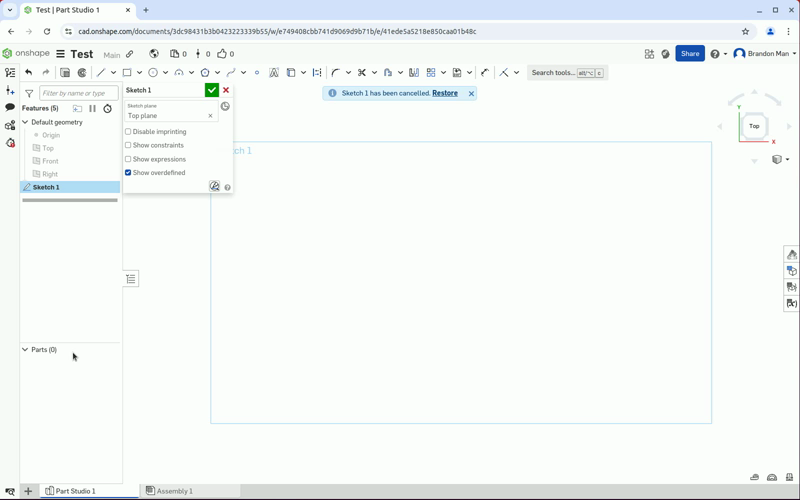
key_down(shift)
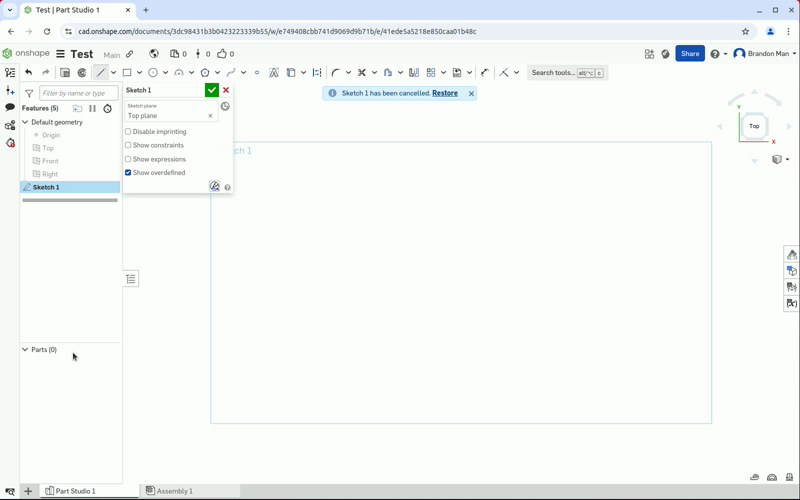
mouse_move(414, 306)
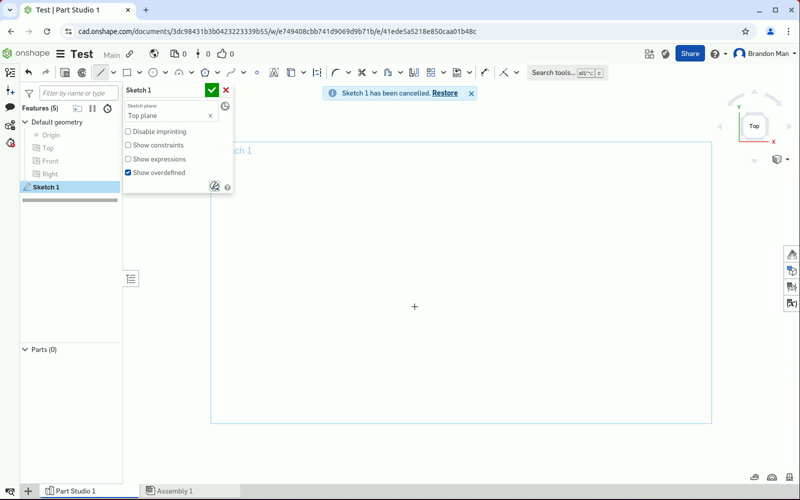
click(414, 306)
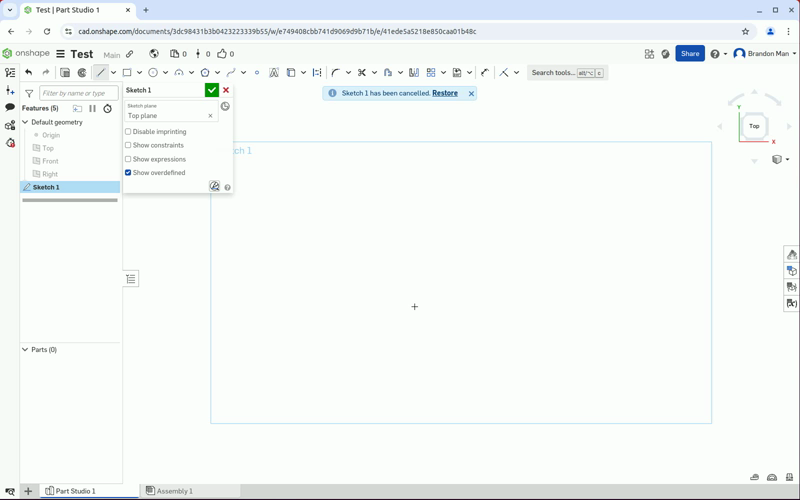
key_up(shift)
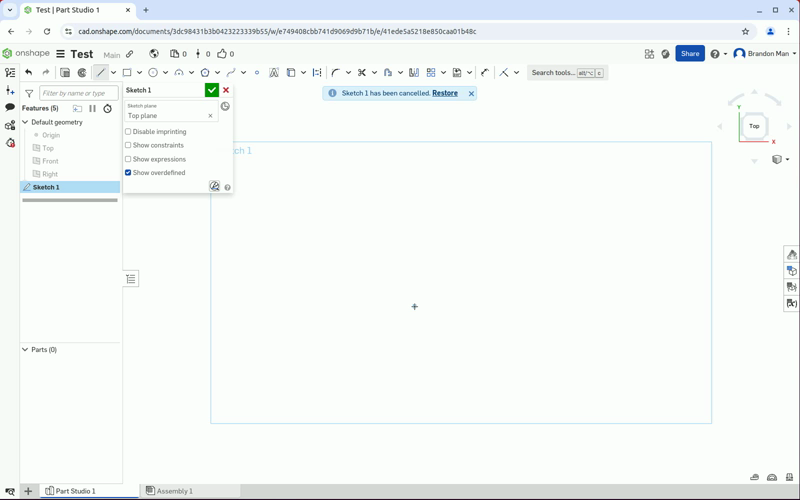
key_down(shift)
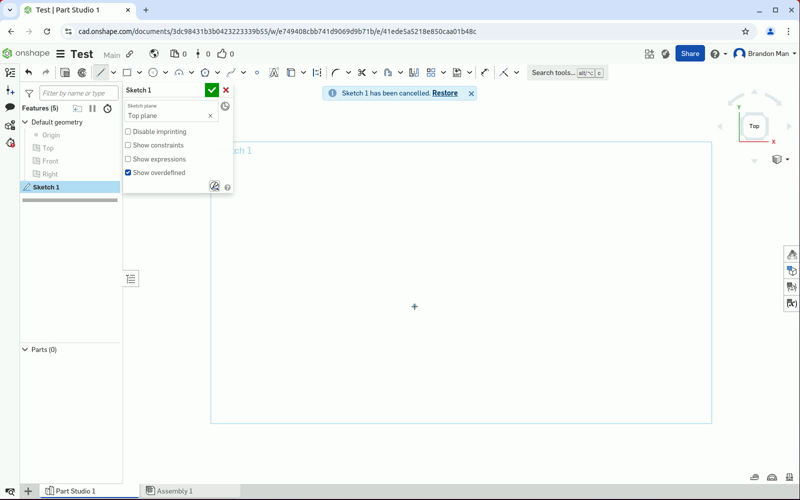
mouse_move(506, 306)
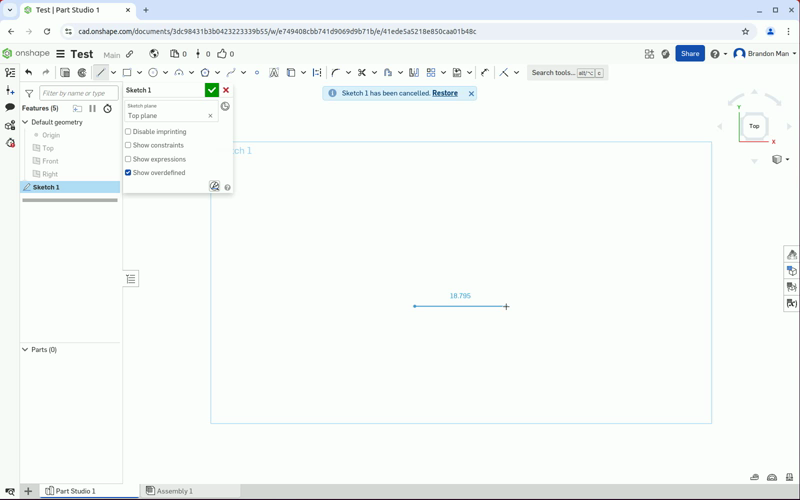
click(506, 306)
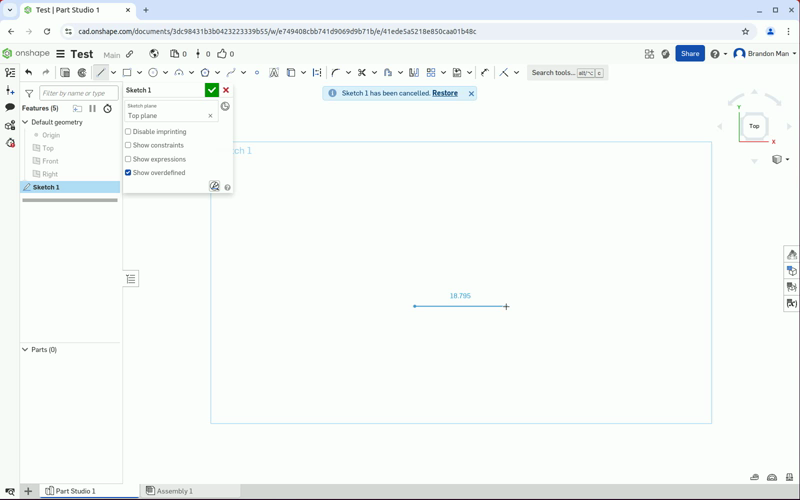
key_up(shift)
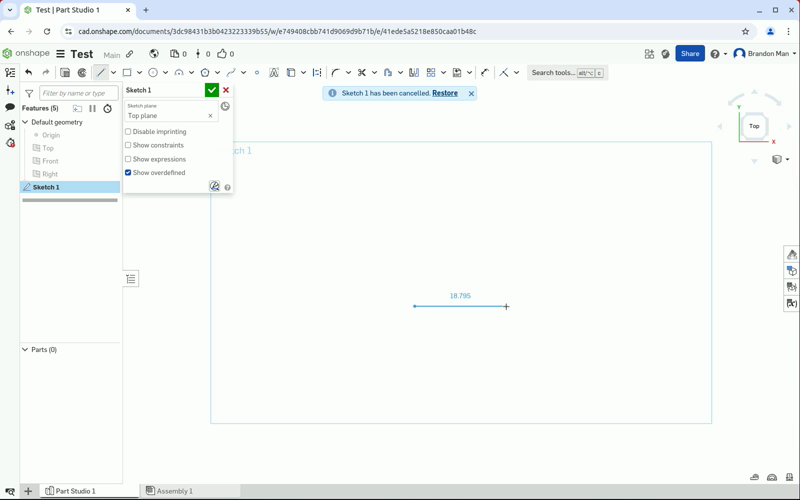
key(esc)
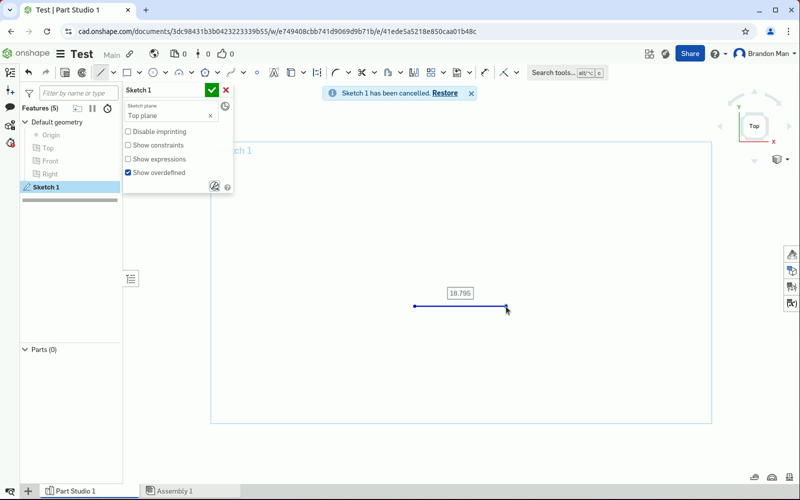
key(a)
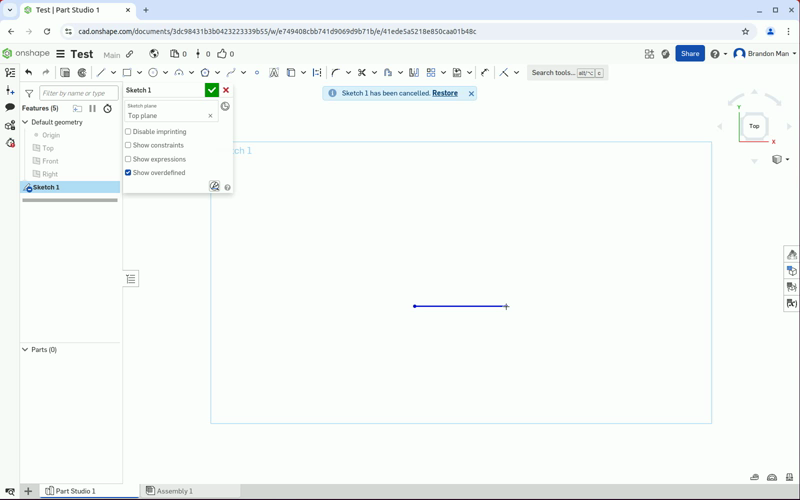
mouse_move(506, 306)
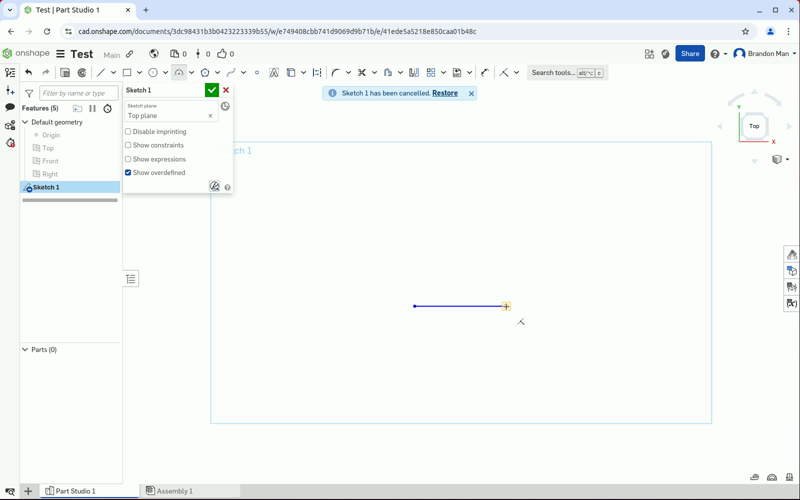
click(506, 306)
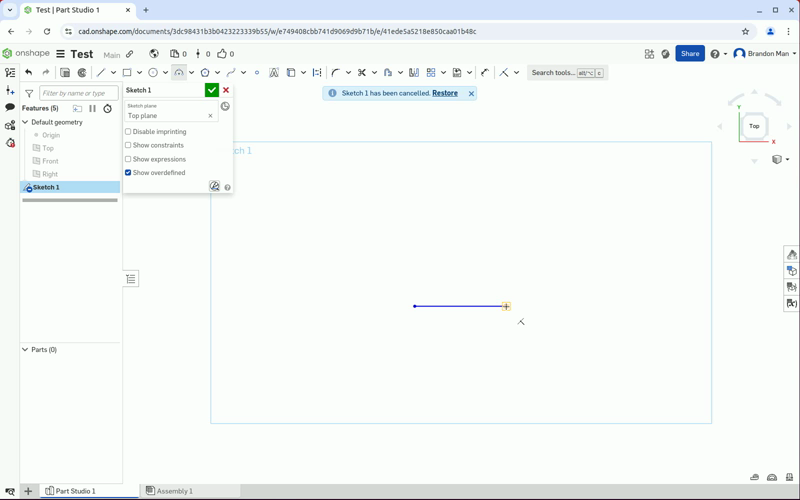
key_down(shift)
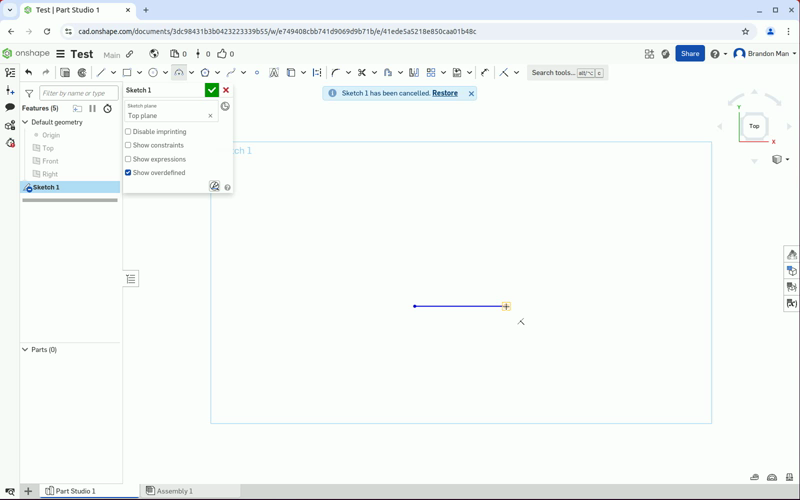
mouse_move(506, 259)
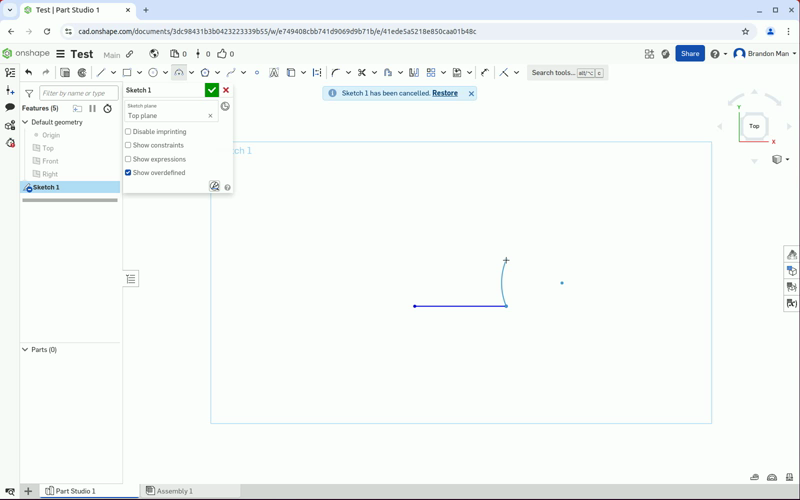
click(506, 259)
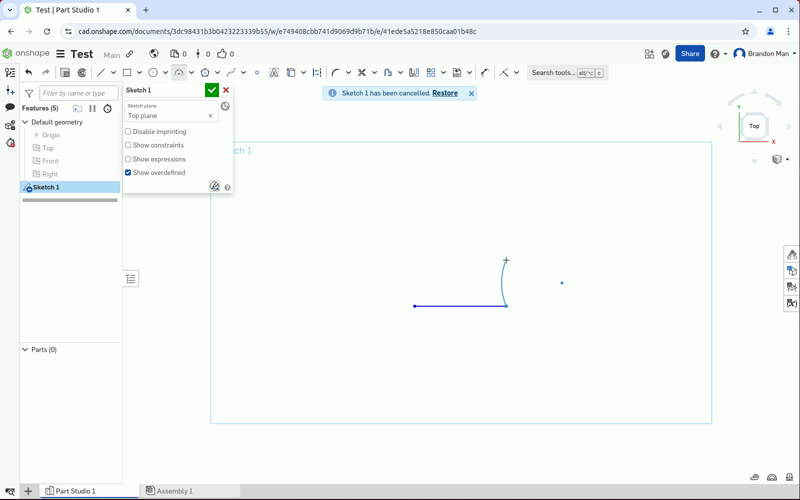
mouse_move(572, 283)
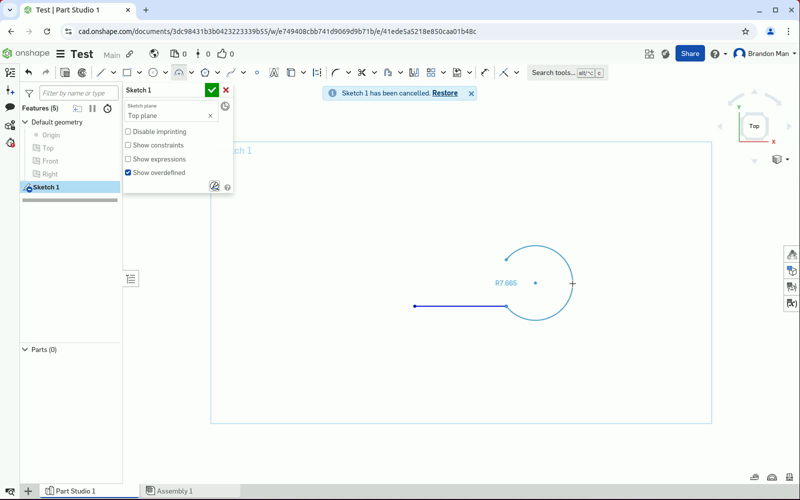
click(572, 283)
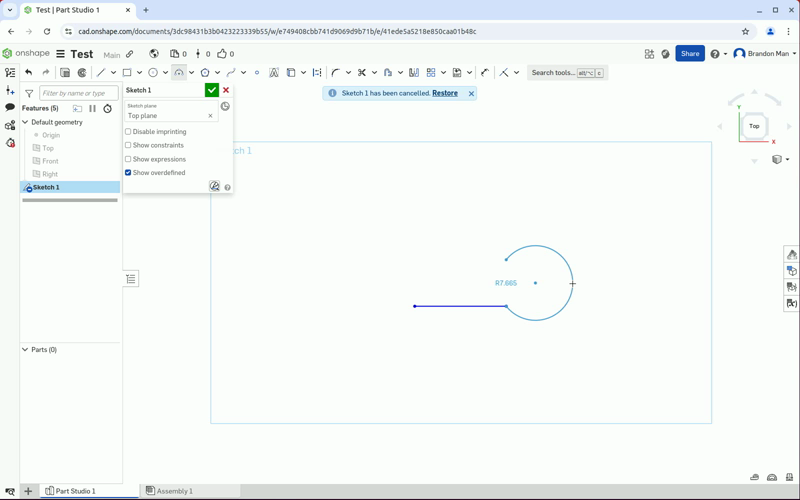
key_up(shift)
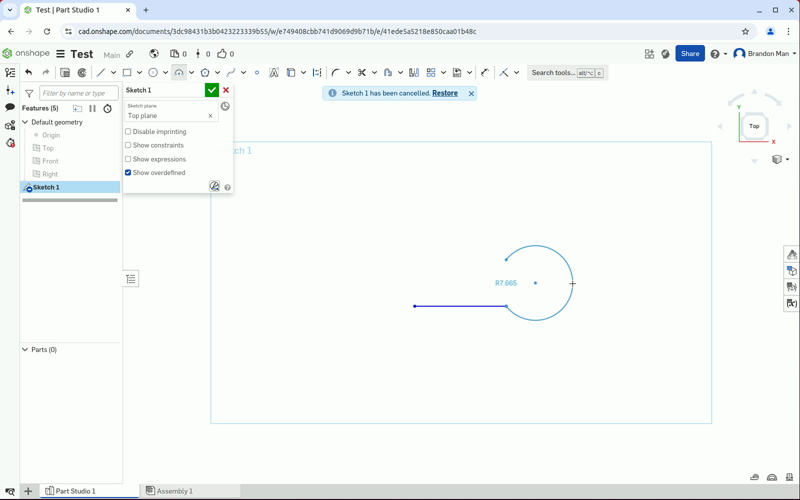
key(esc)
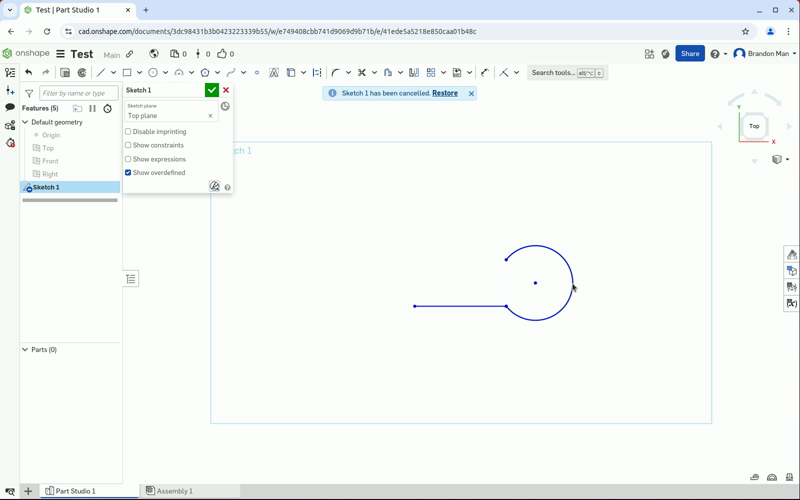
key(l)
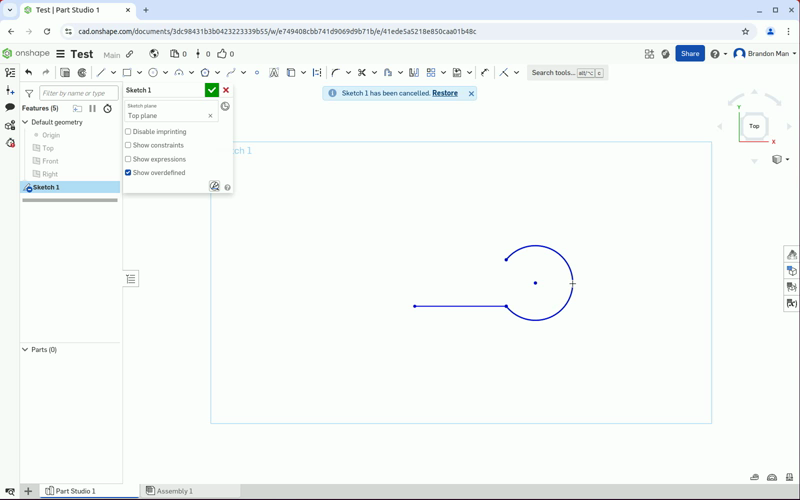
mouse_move(506, 259)
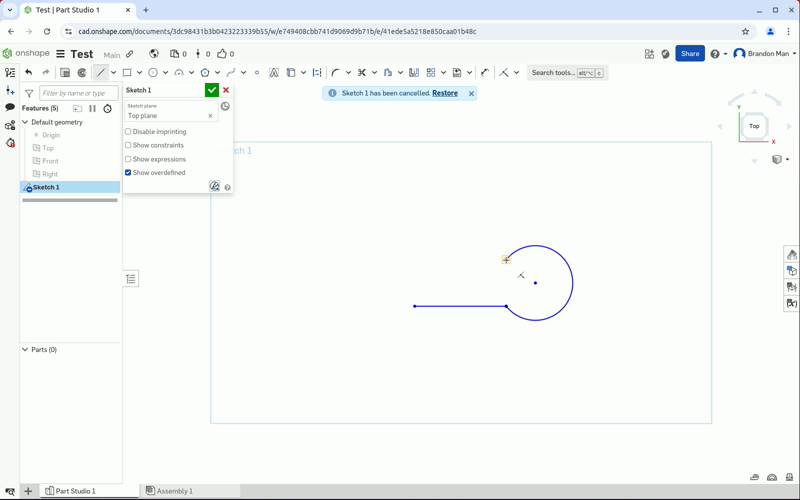
click(506, 259)
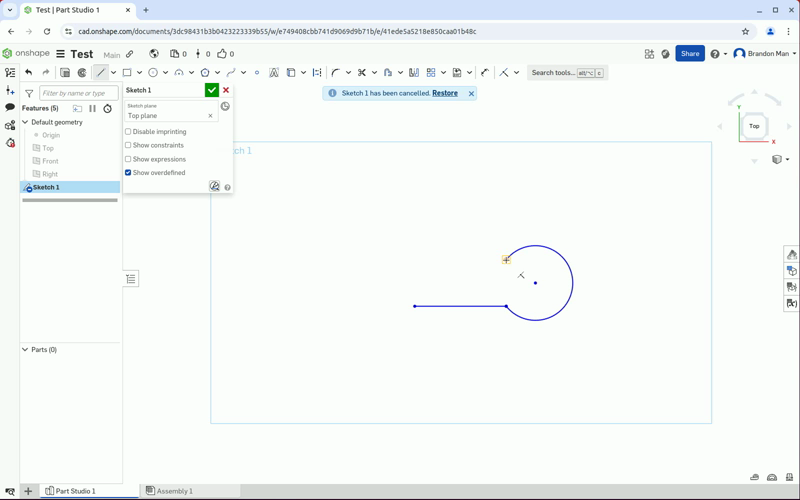
key_down(shift)
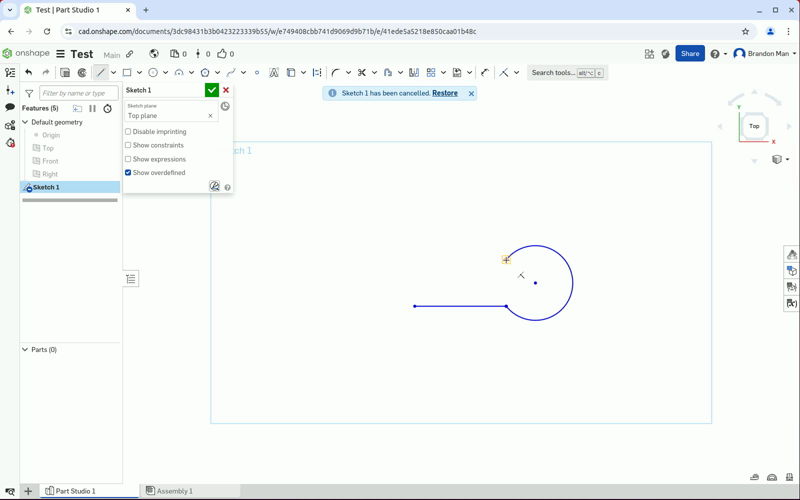
mouse_move(414, 259)
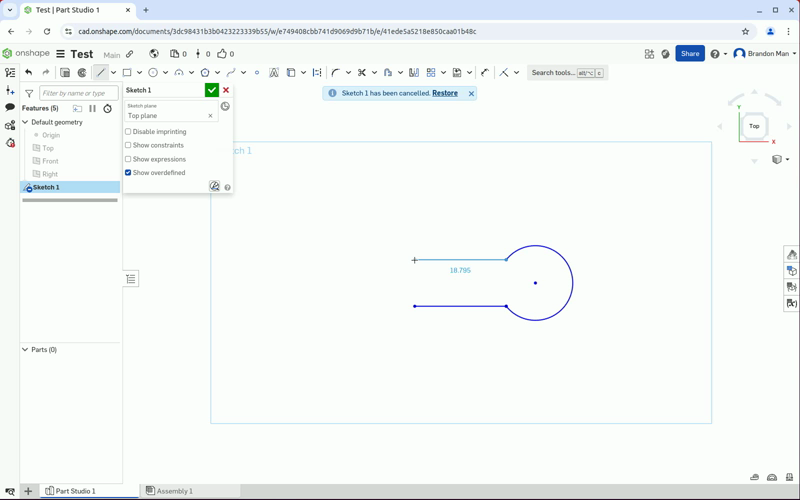
click(414, 259)
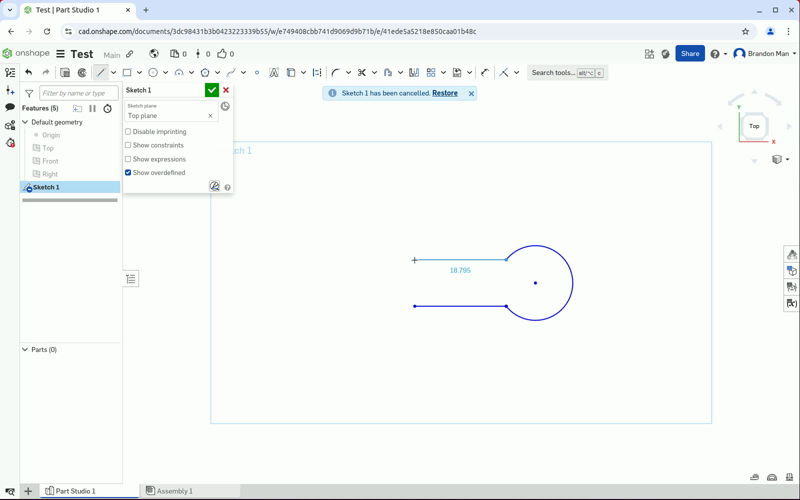
key_up(shift)
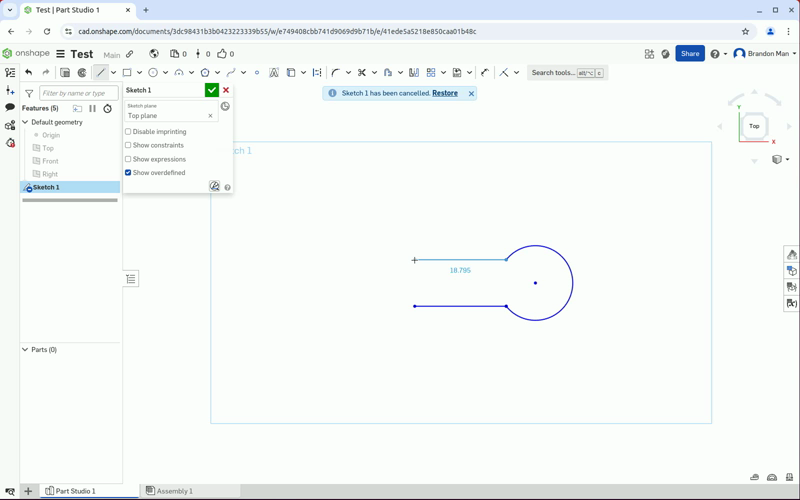
key(esc)
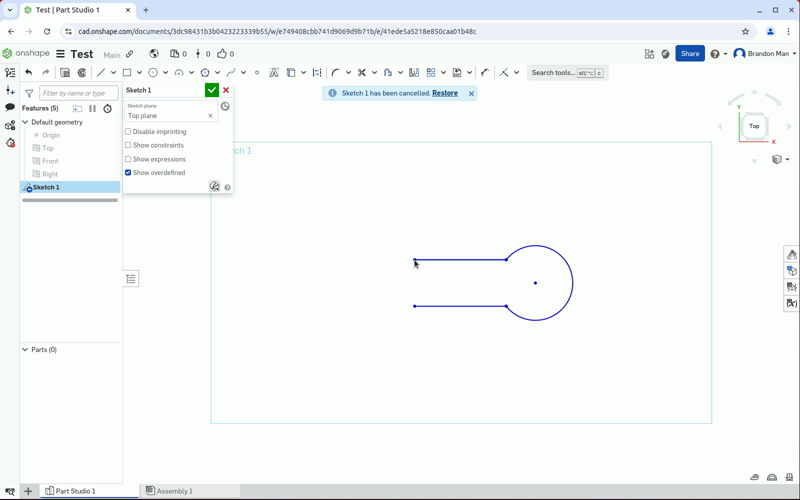
key(a)
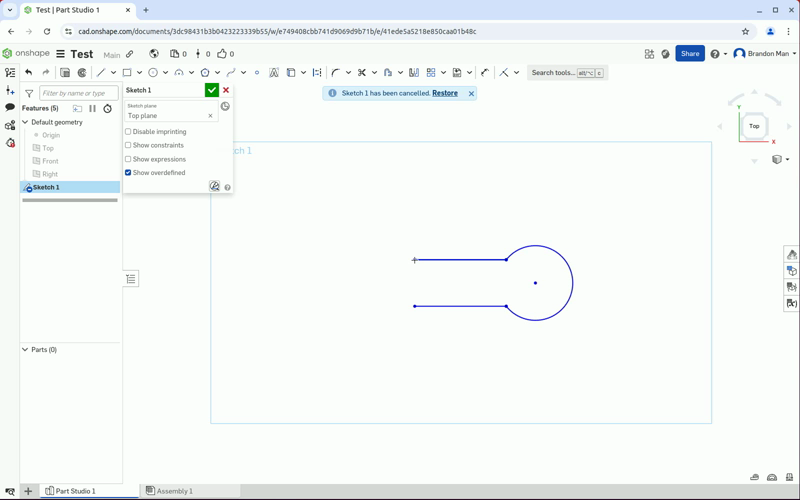
mouse_move(414, 259)
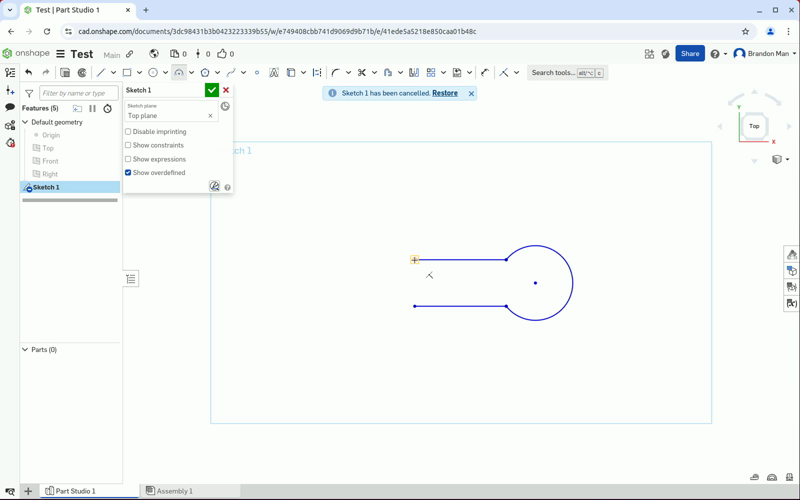
click(414, 259)
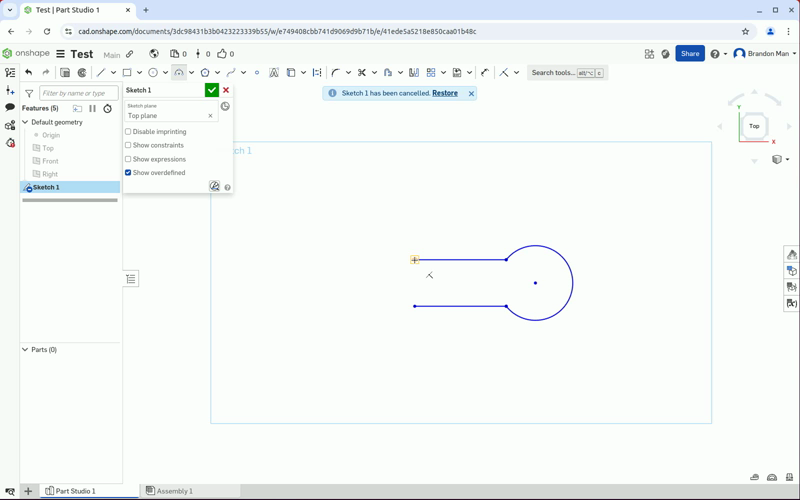
mouse_move(414, 306)
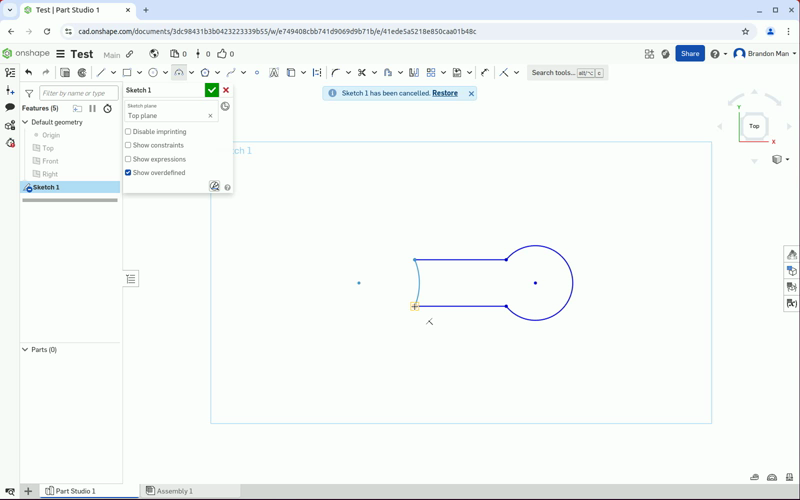
click(414, 306)
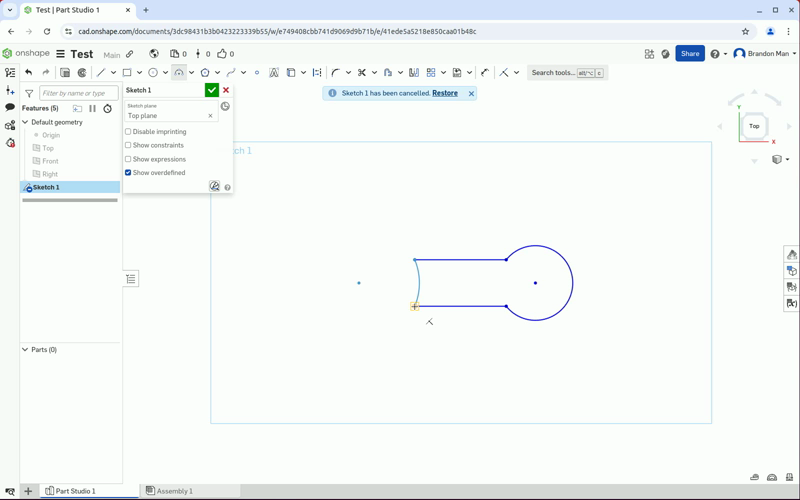
key_down(shift)
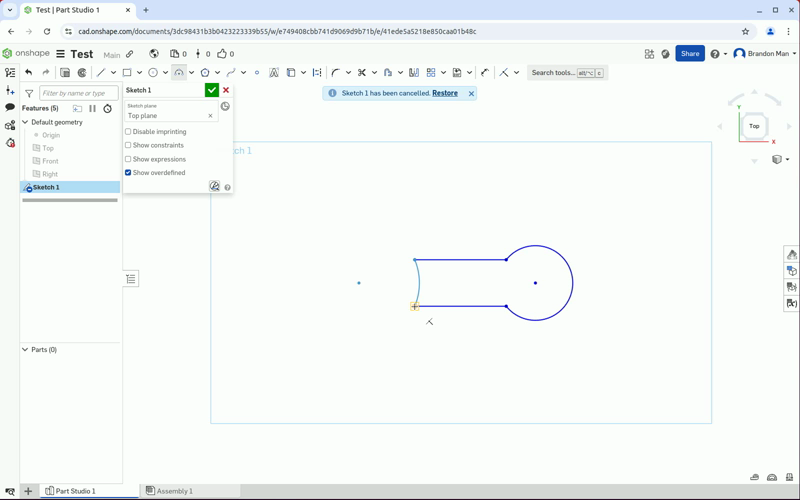
mouse_move(348, 283)
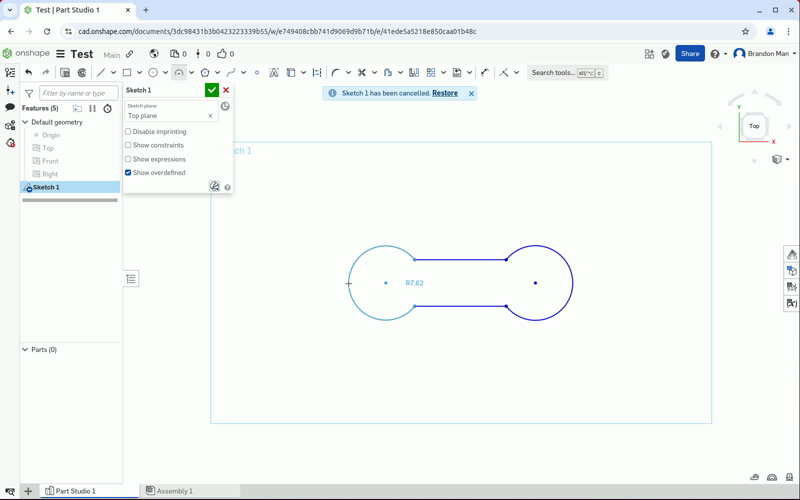
click(348, 283)
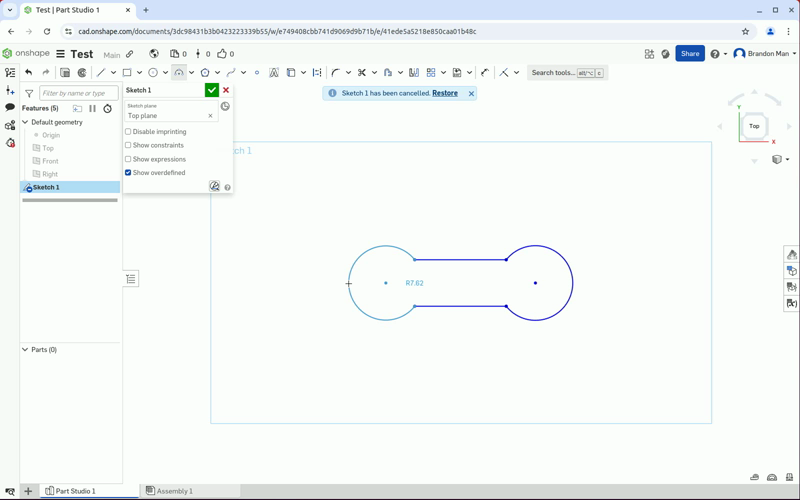
key_up(shift)
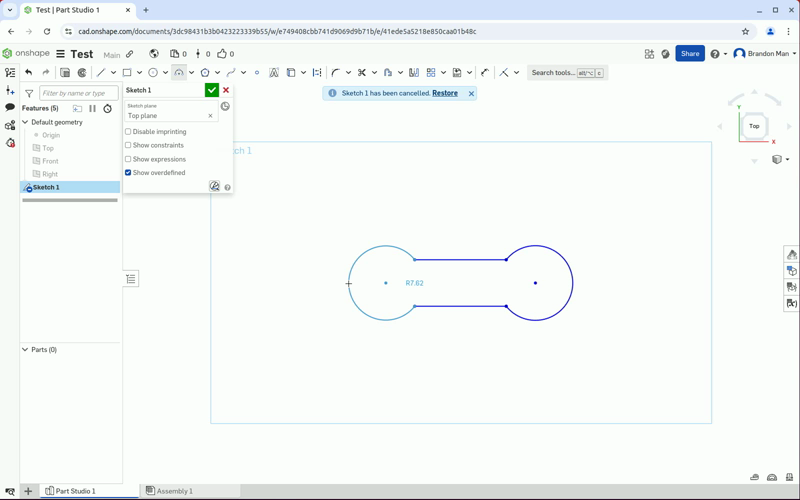
key(esc)
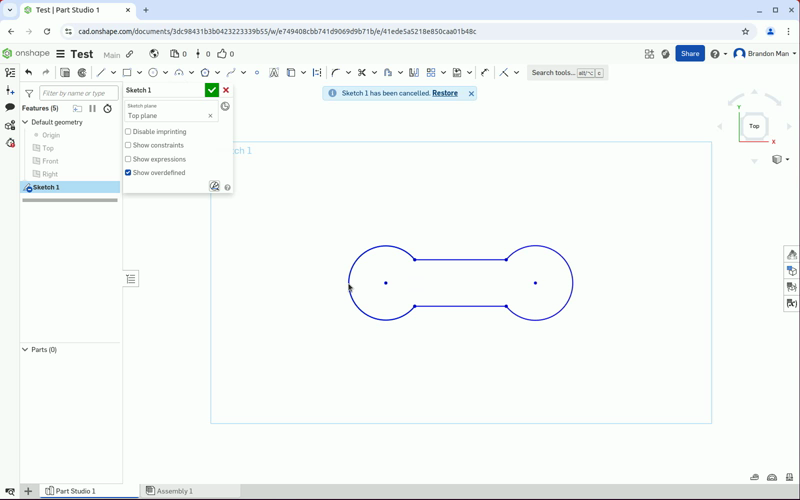
key(c)
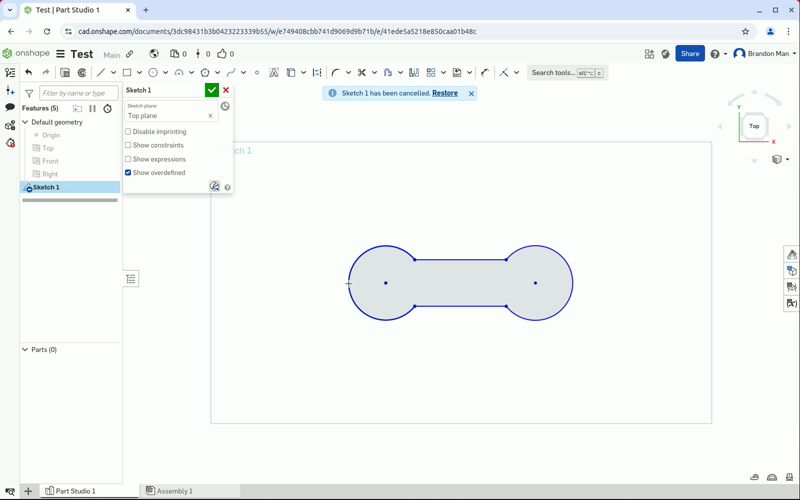
key_down(shift)
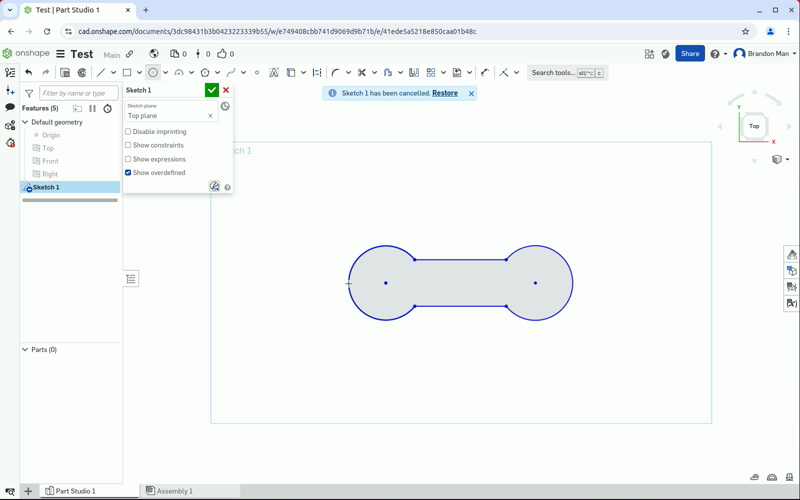
mouse_move(385, 283)
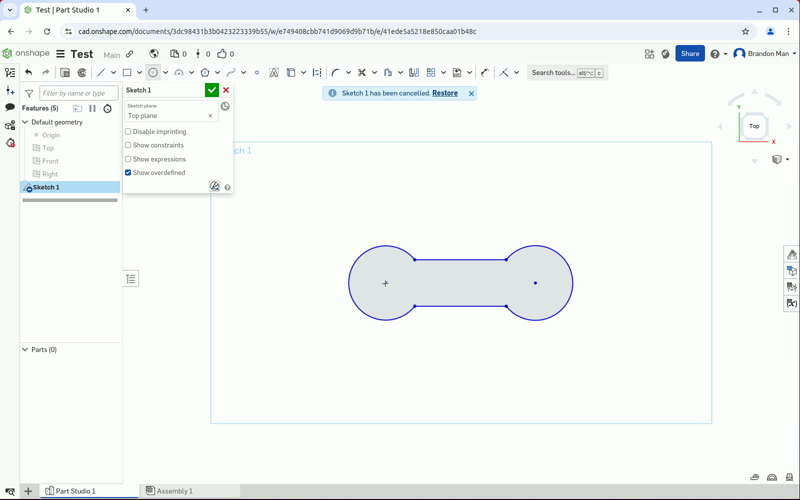
scroll(6)
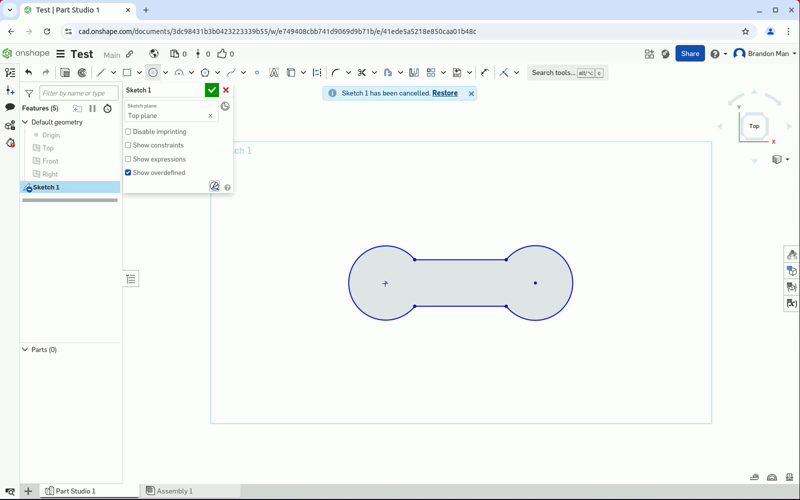
scroll(6)
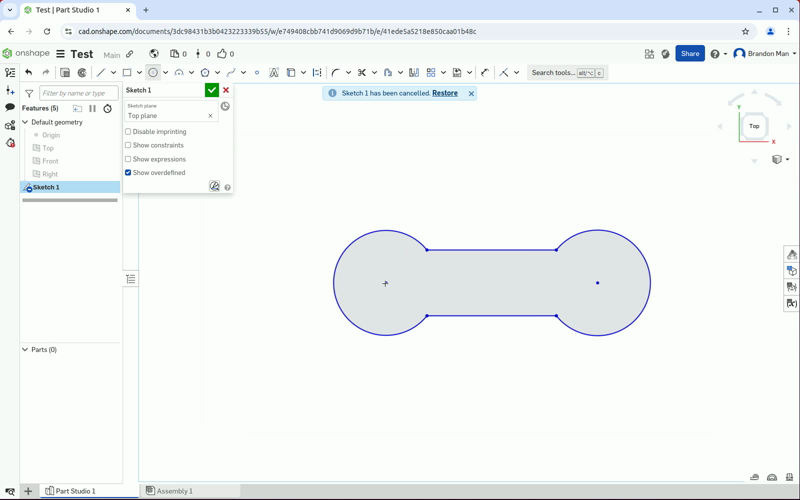
scroll(6)
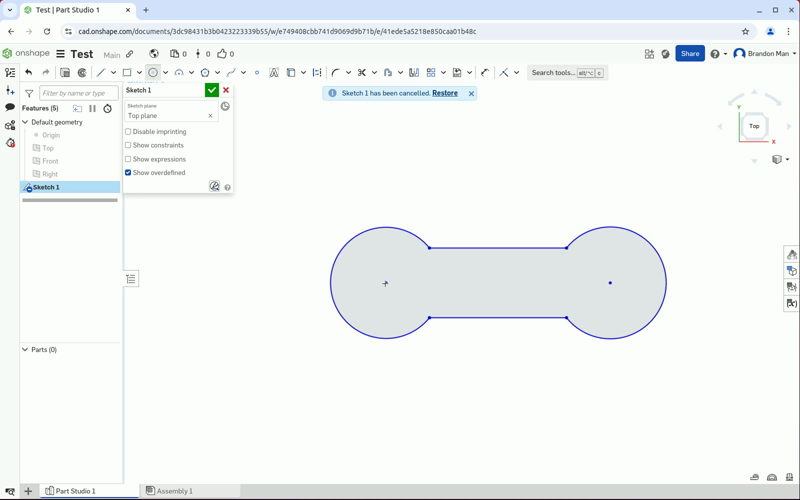
scroll(6)
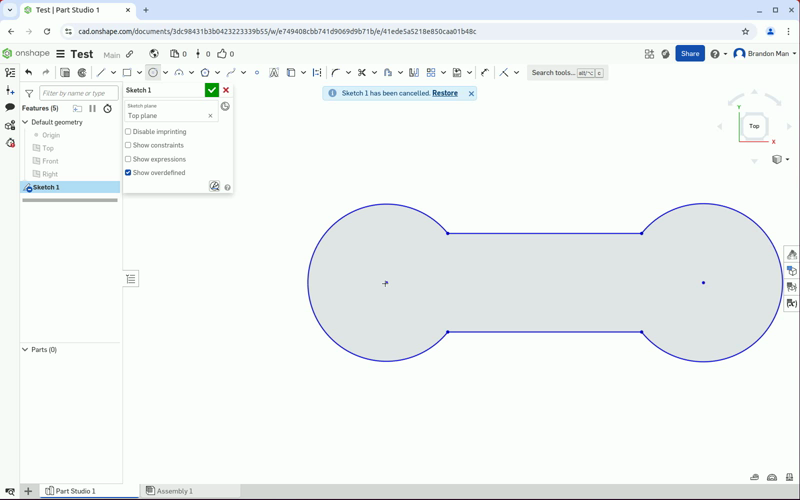
scroll(6)
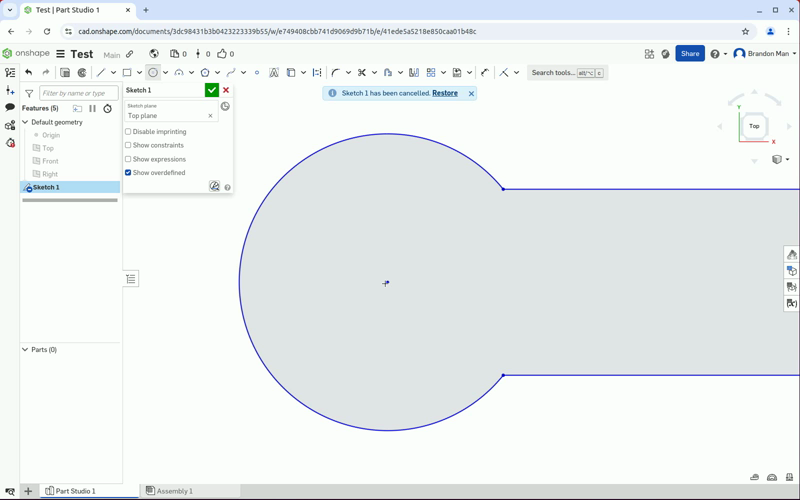
scroll(6)
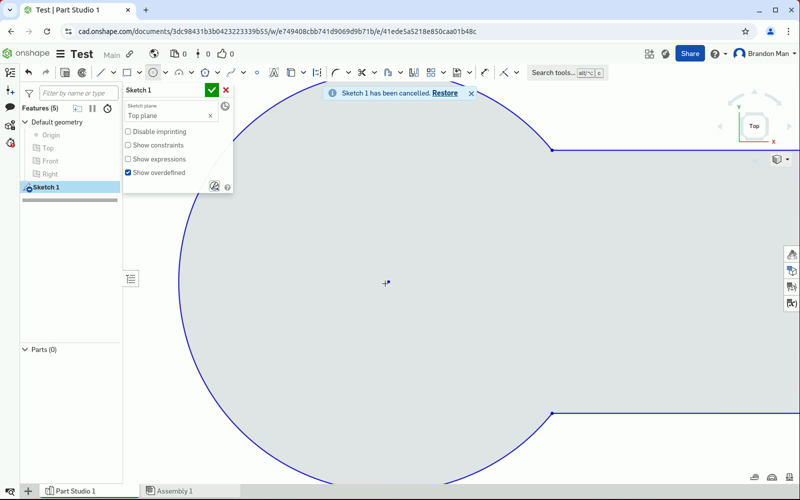
scroll(6)
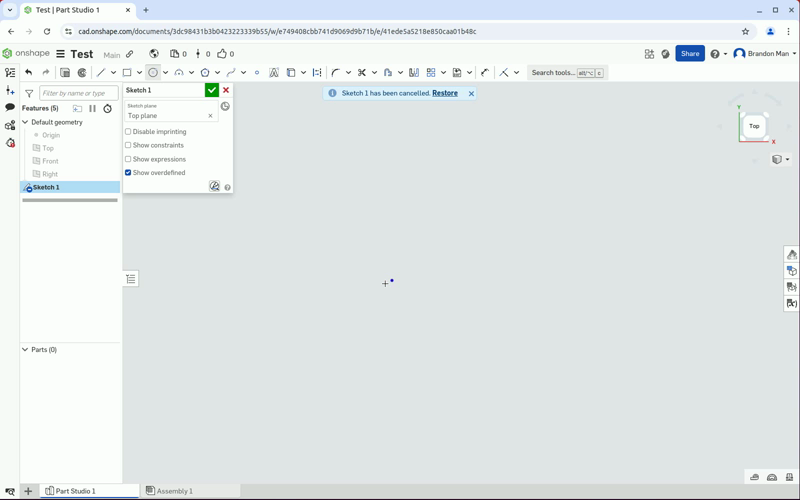
click(385, 283)
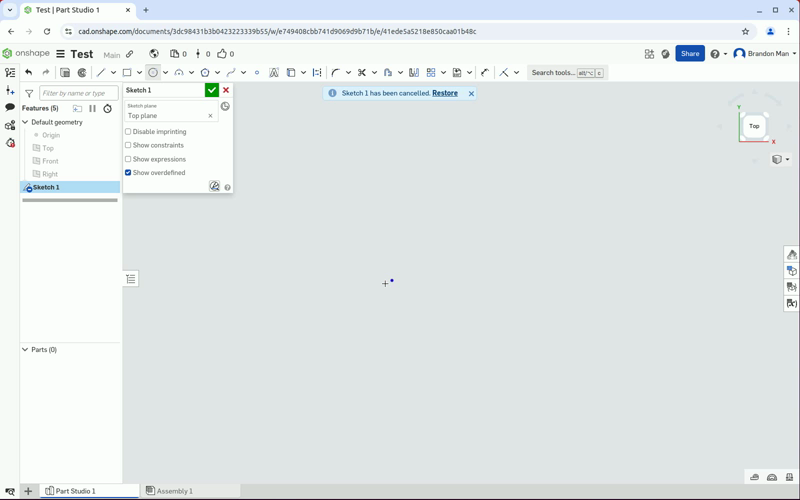
scroll(-6)
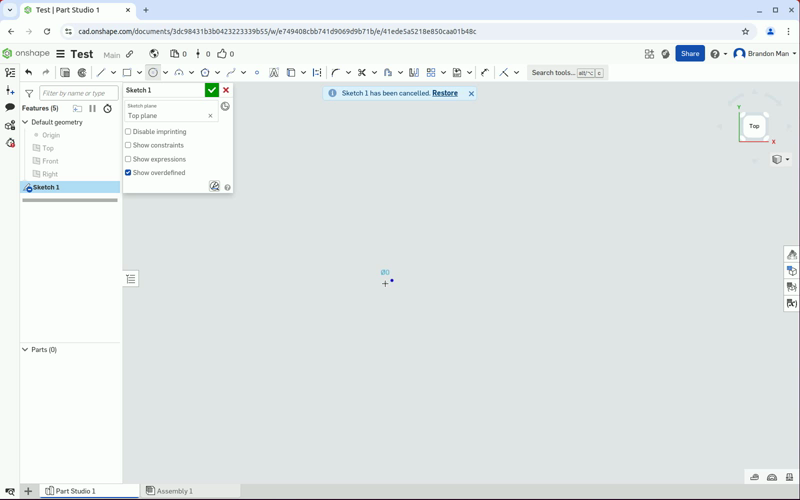
scroll(-6)
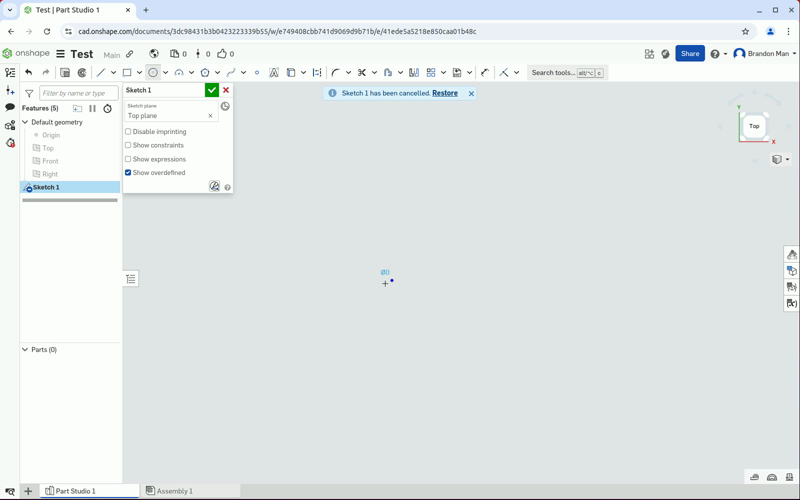
scroll(-6)
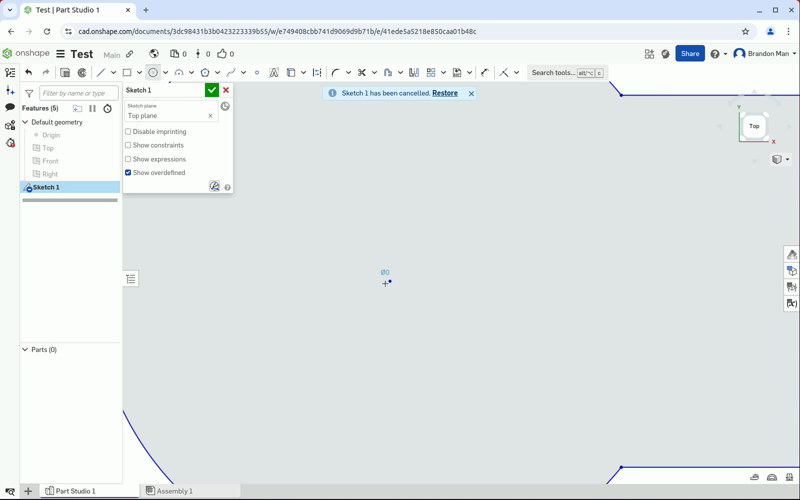
scroll(-6)
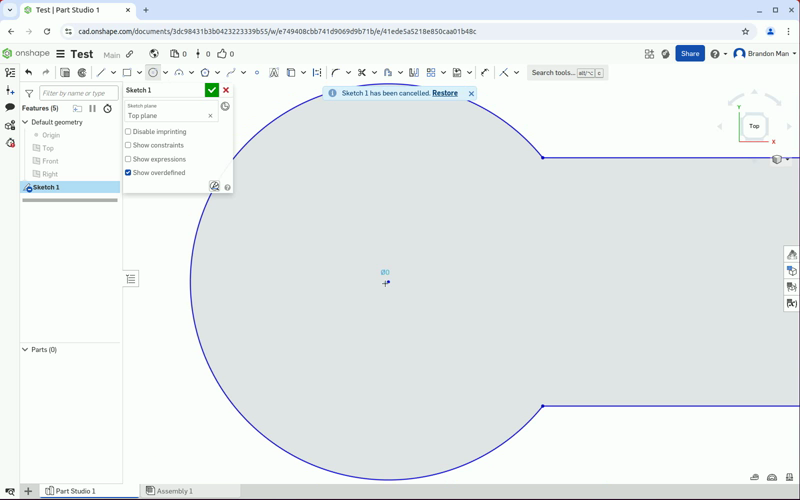
scroll(-6)
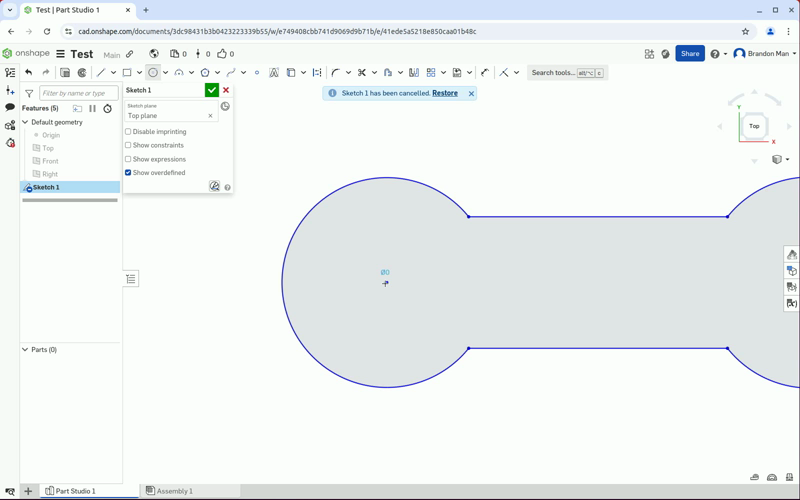
scroll(-6)
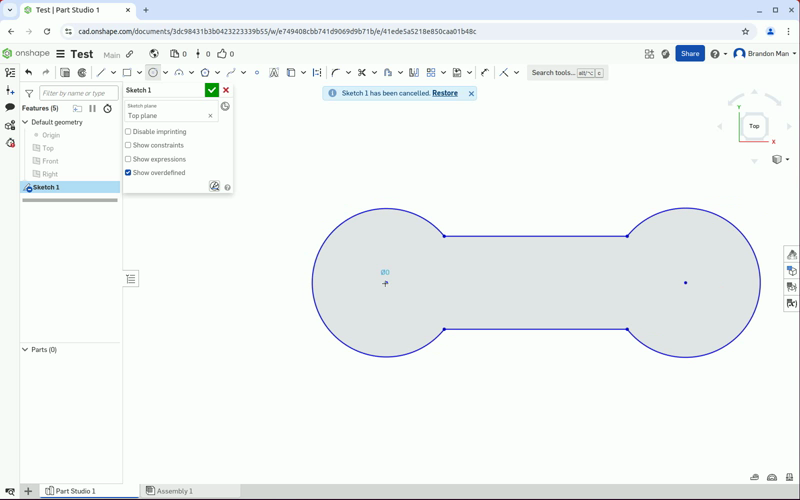
scroll(-6)
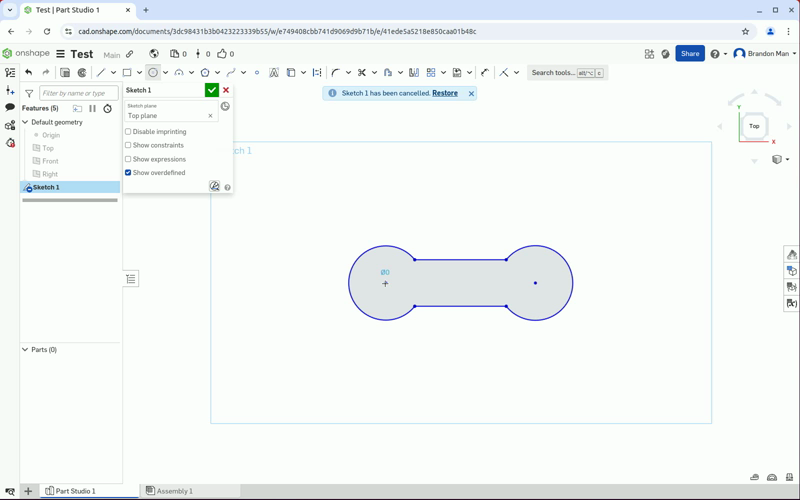
key_up(shift)
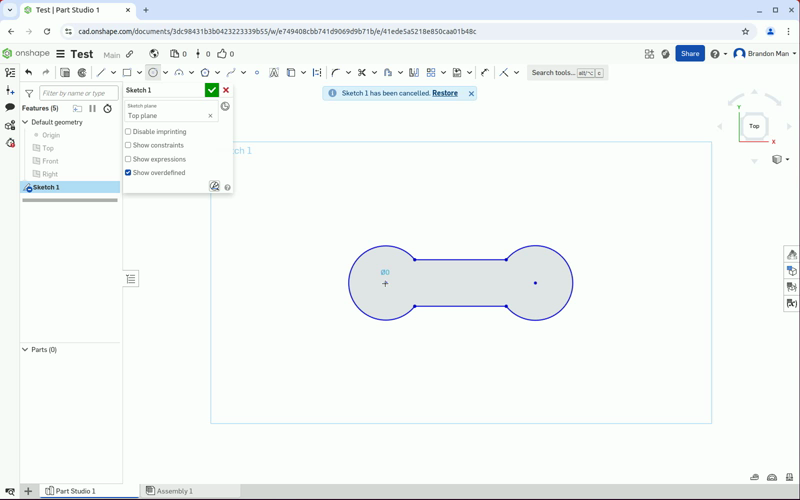
mouse_move(408, 283)
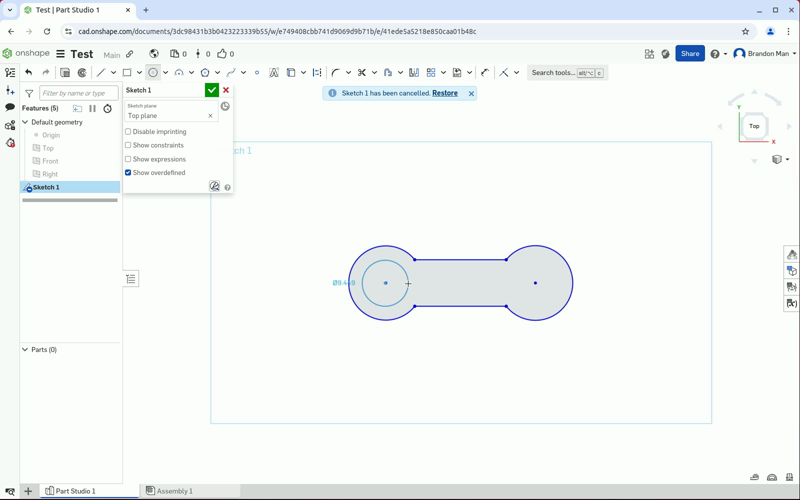
click(408, 283)
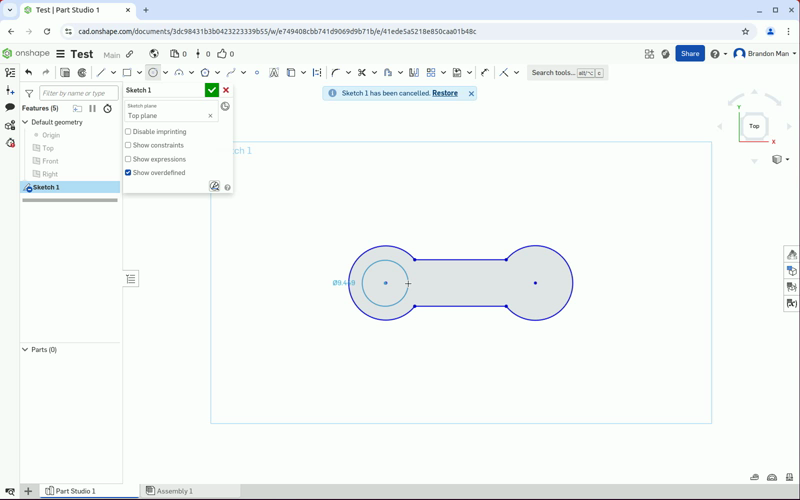
key(esc)
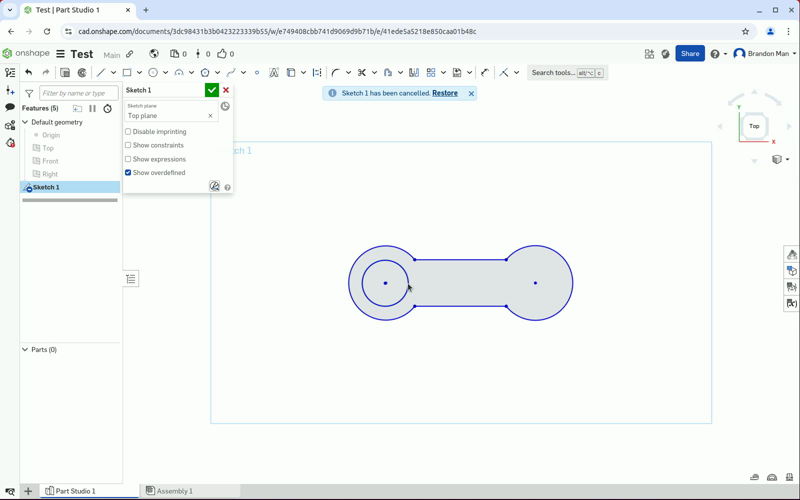
key(c)
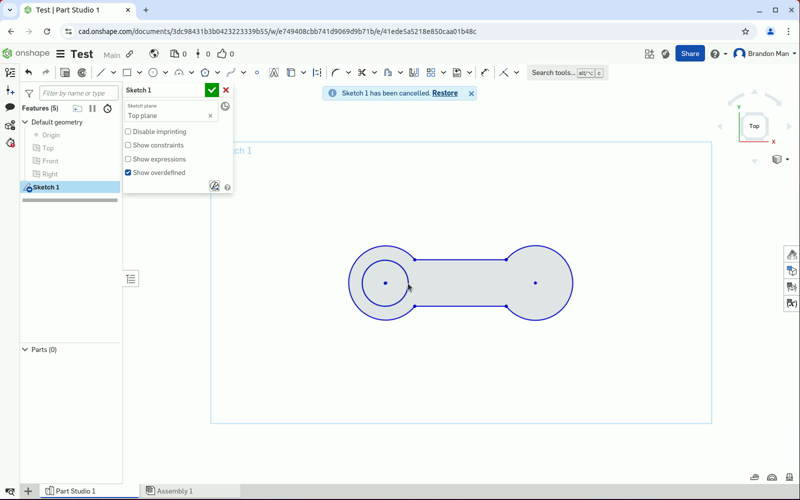
key_down(shift)
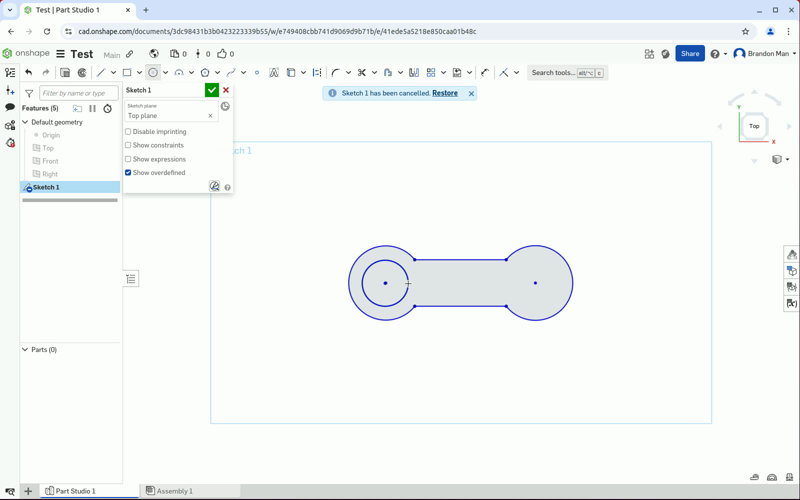
mouse_move(534, 283)
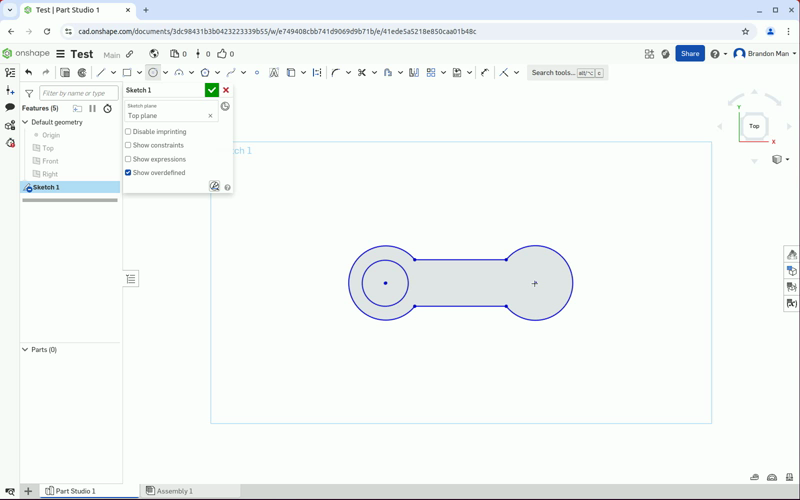
scroll(6)
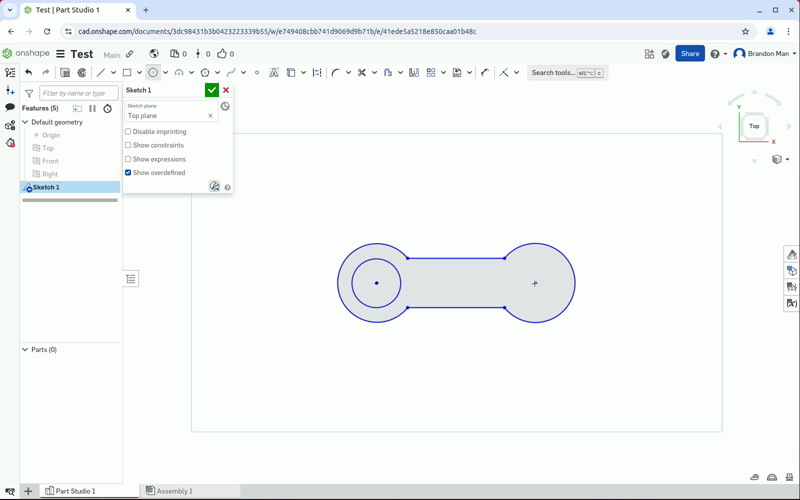
scroll(6)
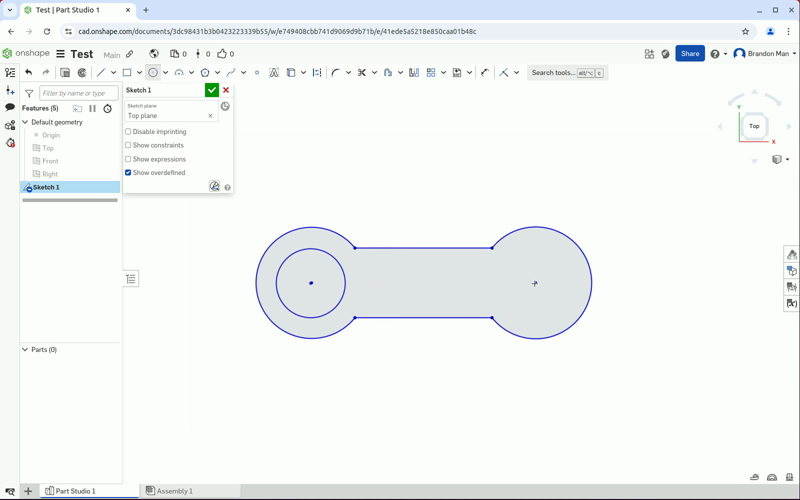
scroll(6)
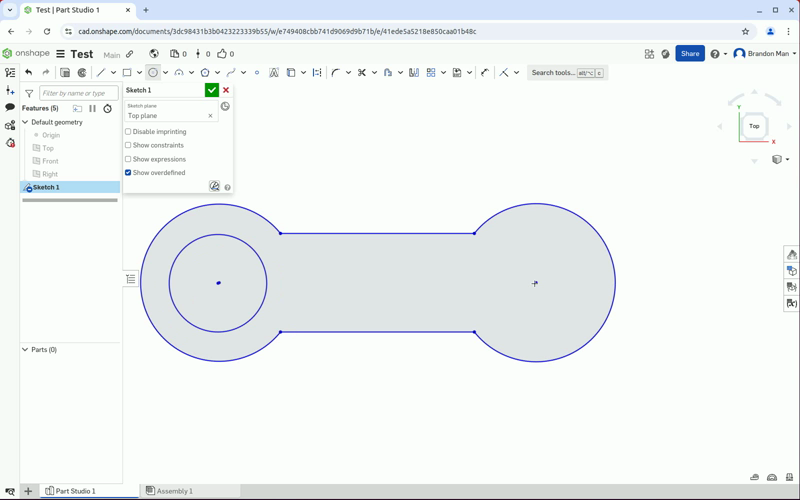
scroll(6)
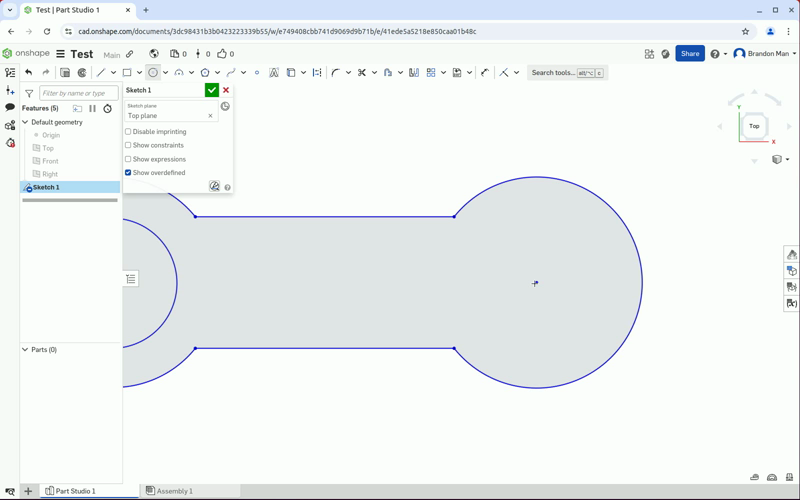
scroll(6)
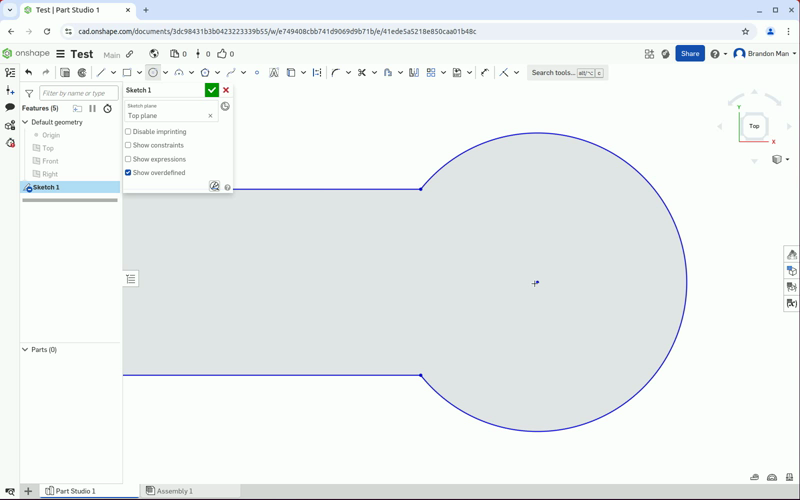
scroll(6)
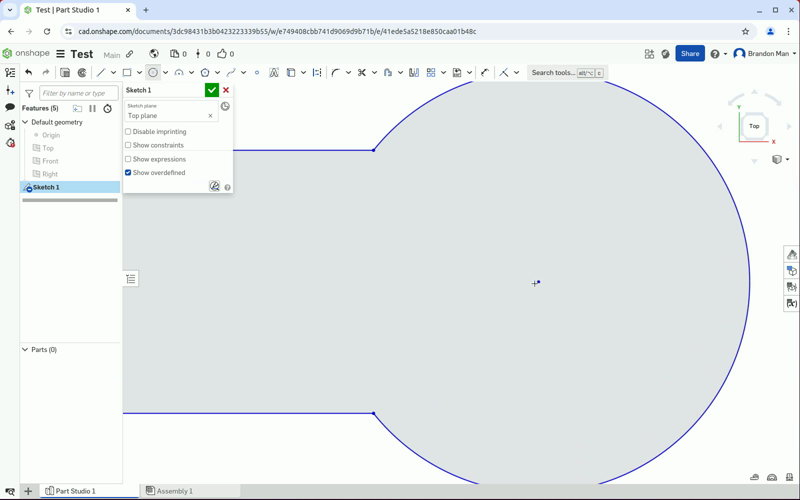
scroll(6)
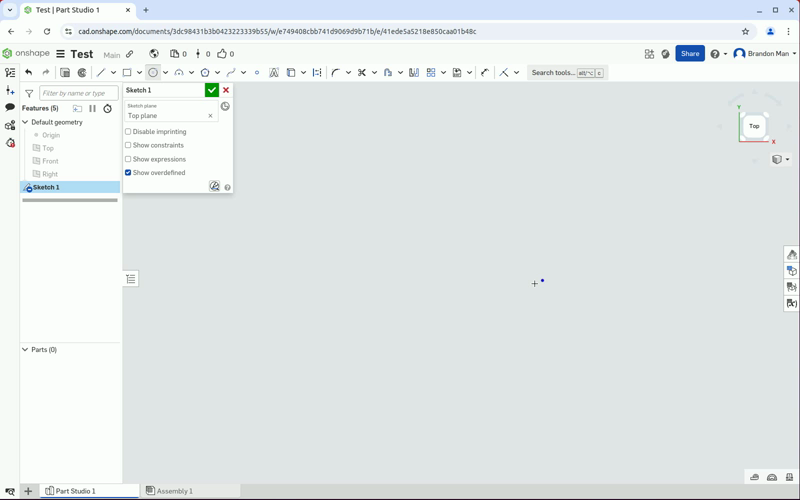
click(534, 283)
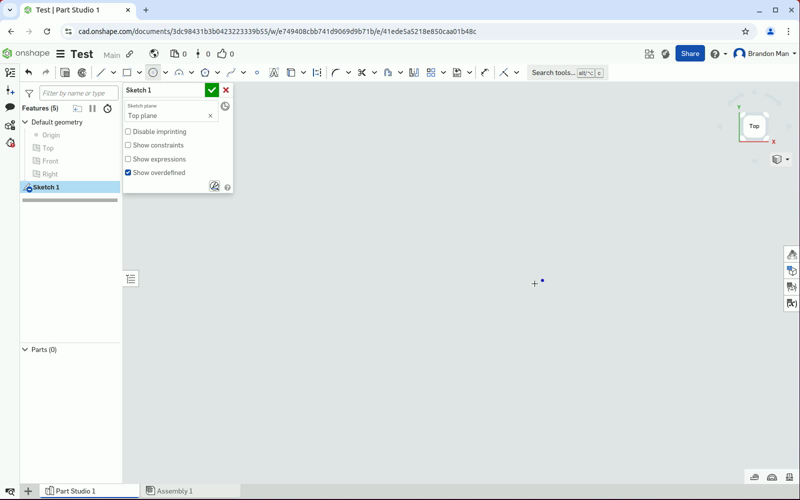
scroll(-6)
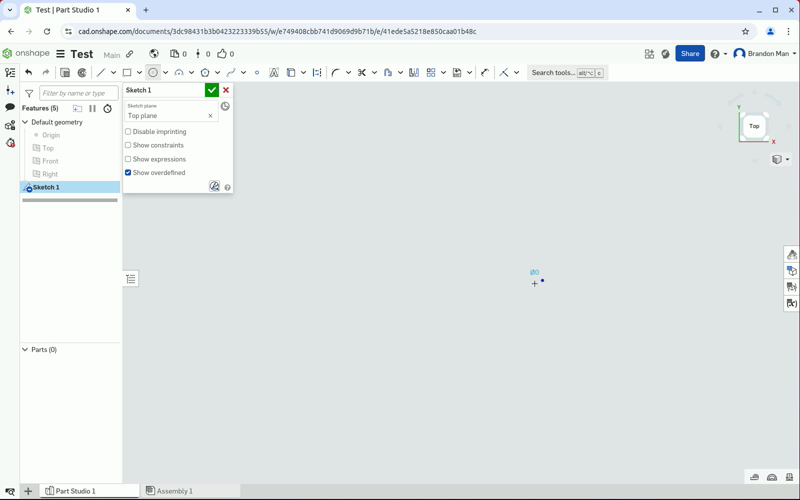
scroll(-6)
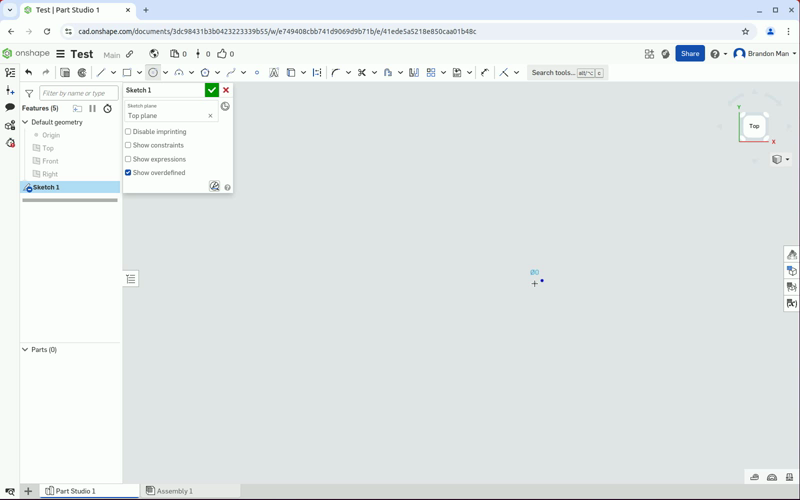
scroll(-6)
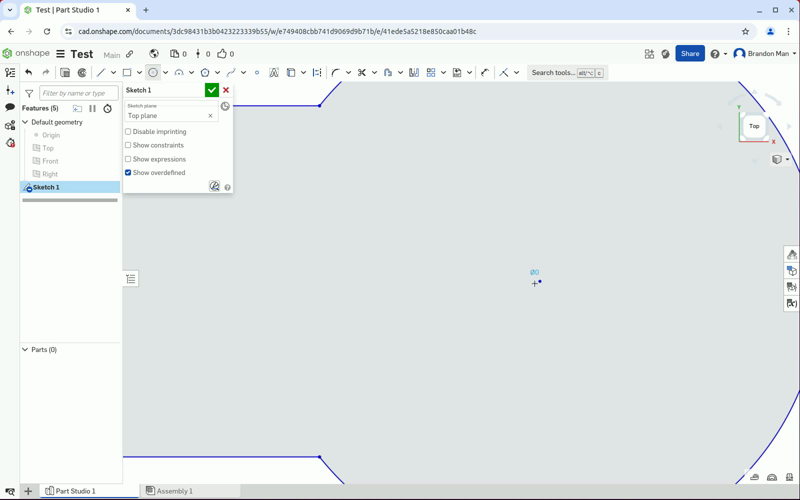
scroll(-6)
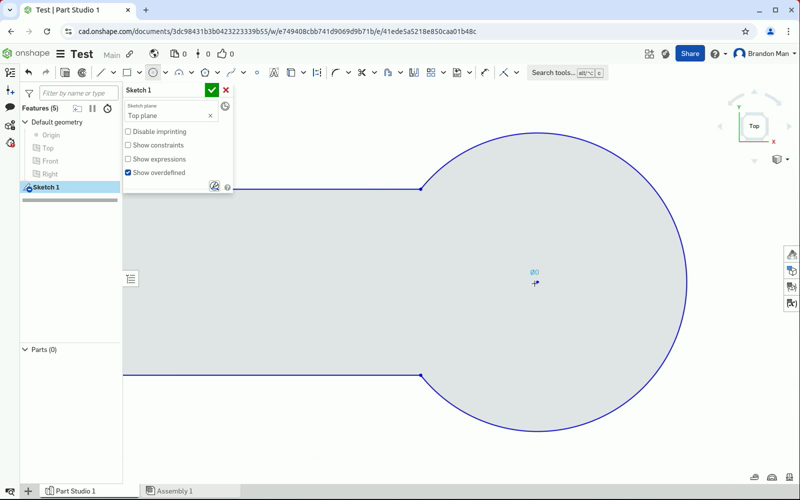
scroll(-6)
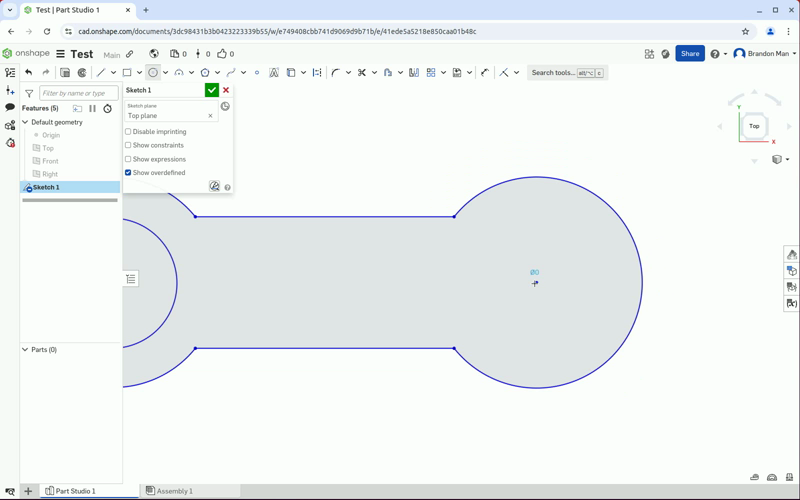
scroll(-6)
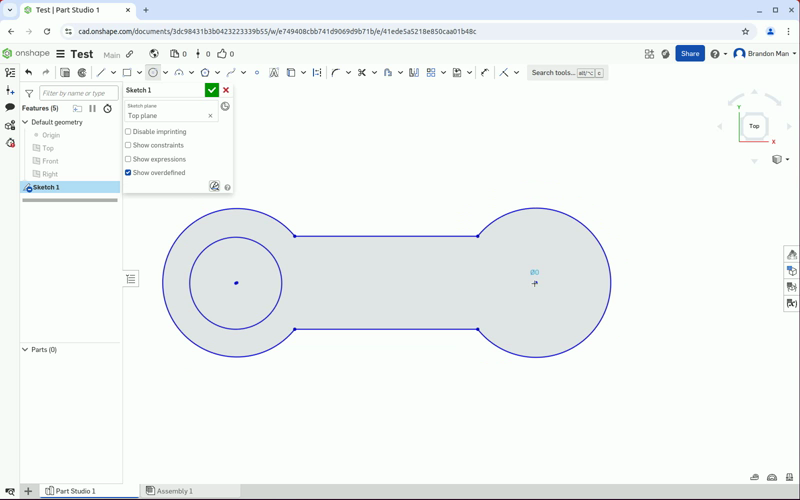
scroll(-6)
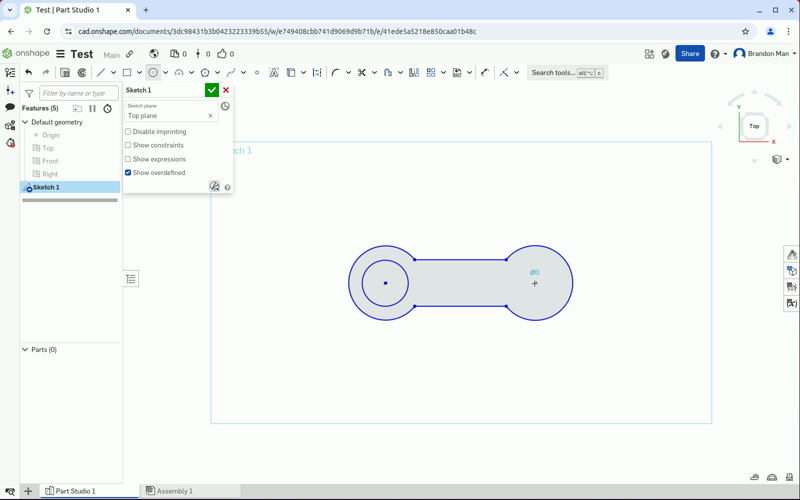
key_up(shift)
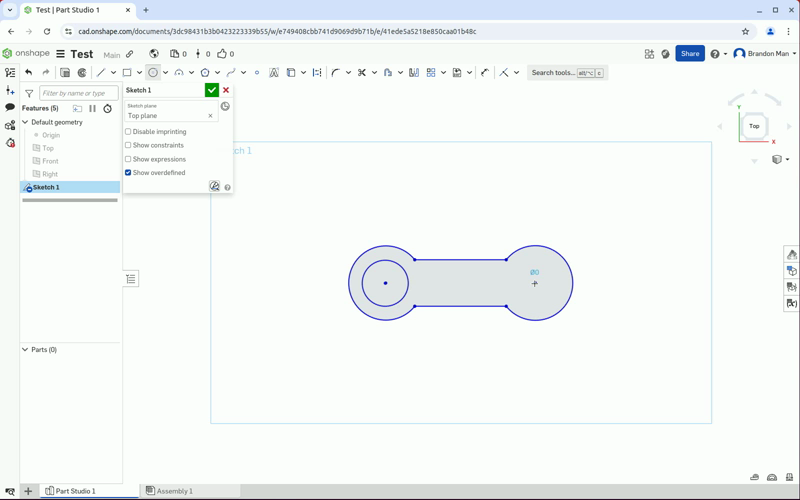
mouse_move(557, 283)
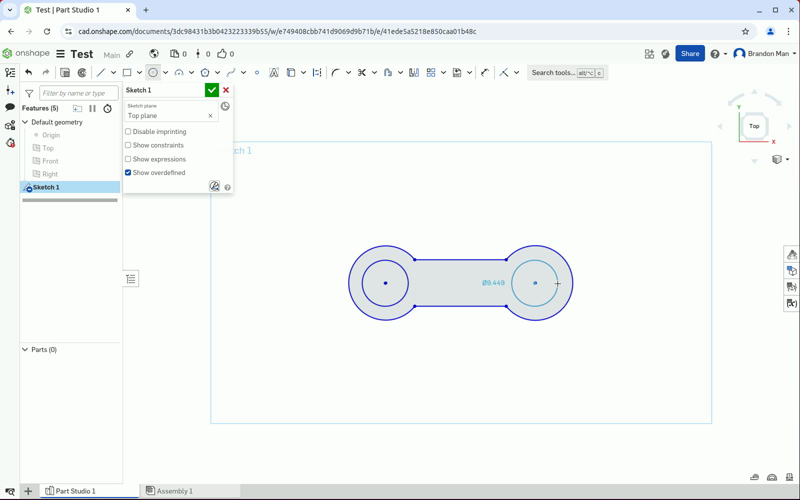
click(557, 283)
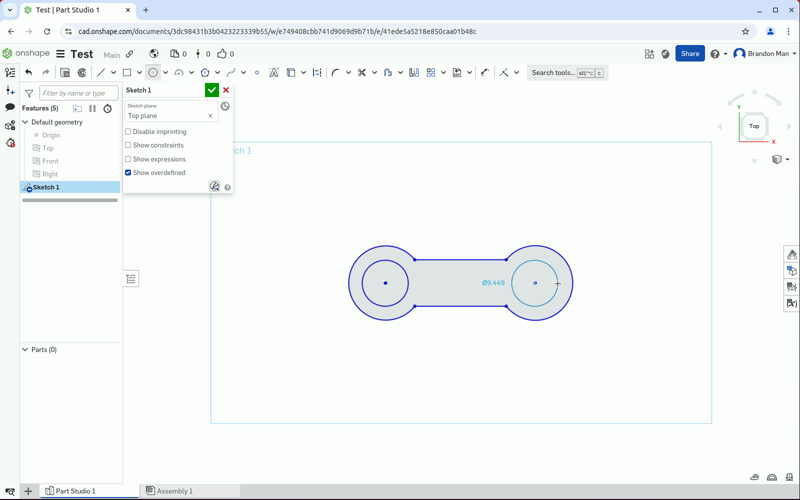
key(esc)
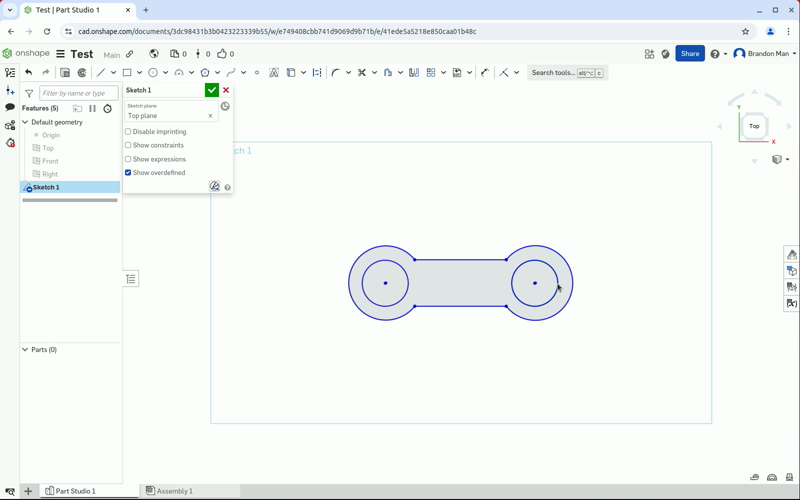
mouse_move(461, 285)
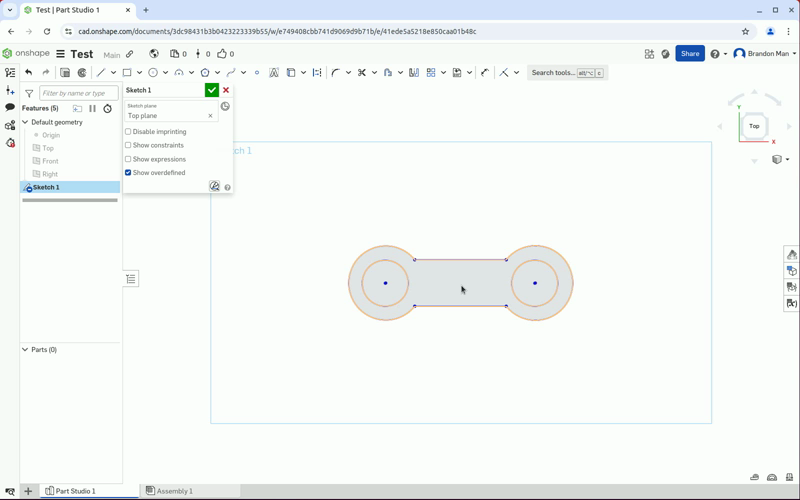
click(461, 285)
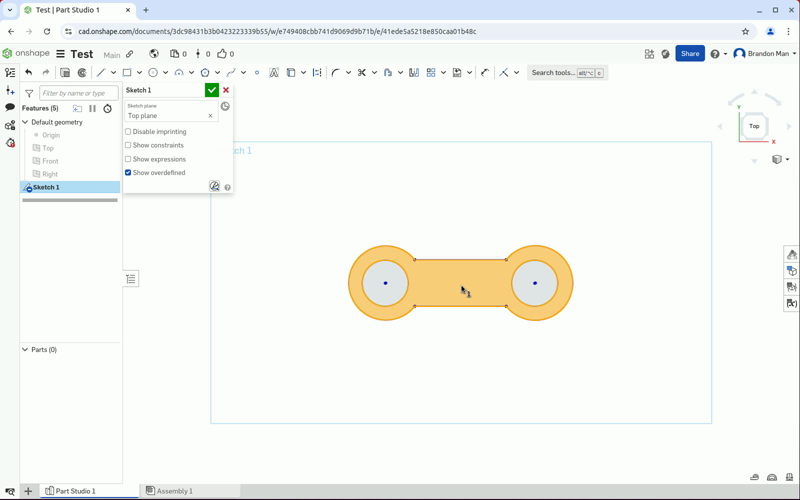
mouse_move(73, 352)
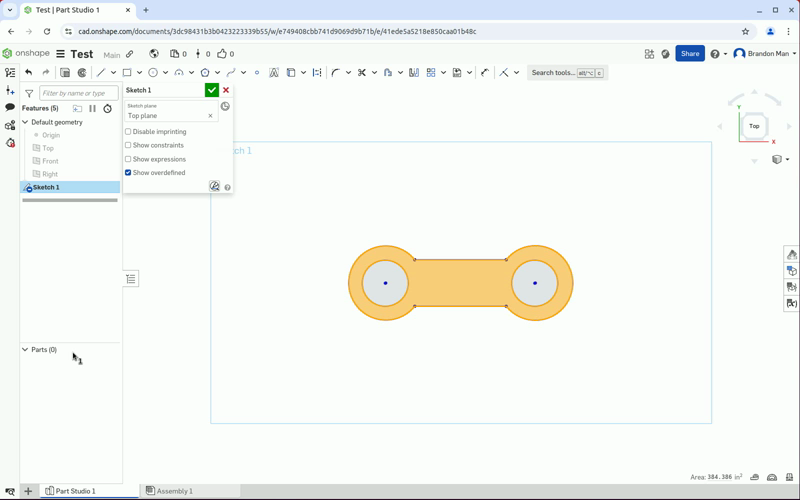
key(shift+y)
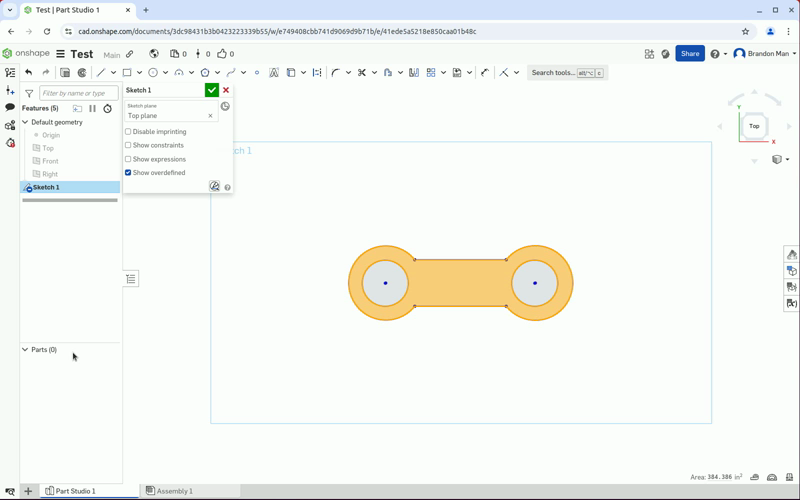
key(shift+e)
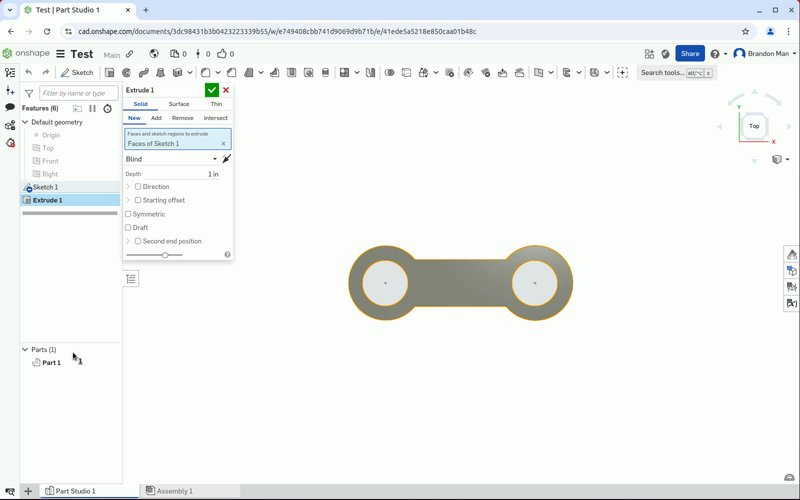
mouse_move(143, 106)
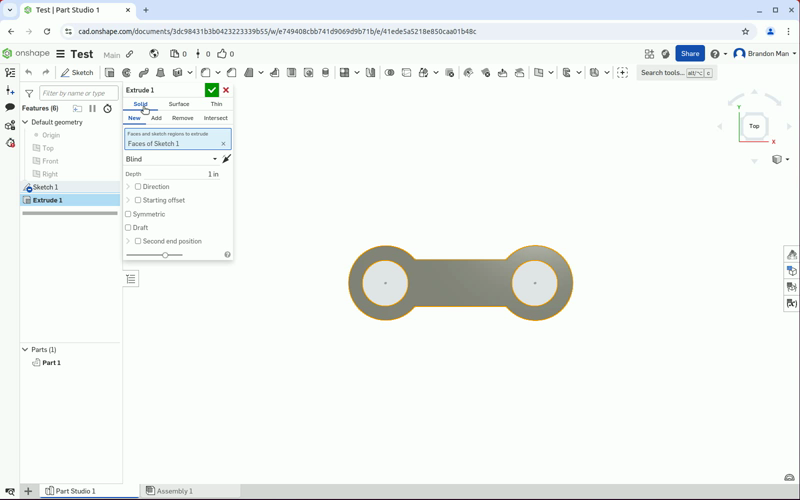
click(143, 106)
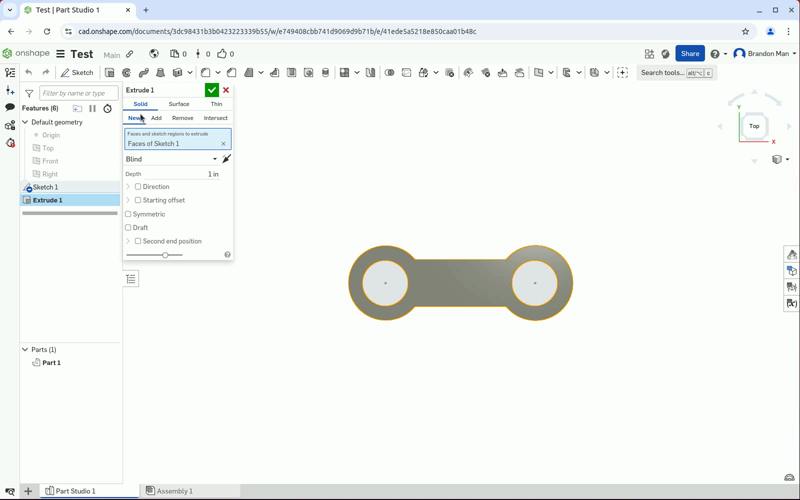
mouse_move(137, 120)
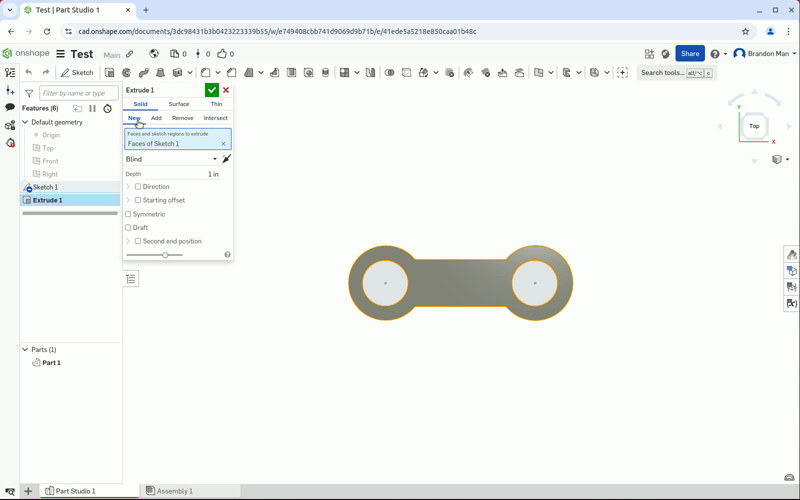
click(137, 120)
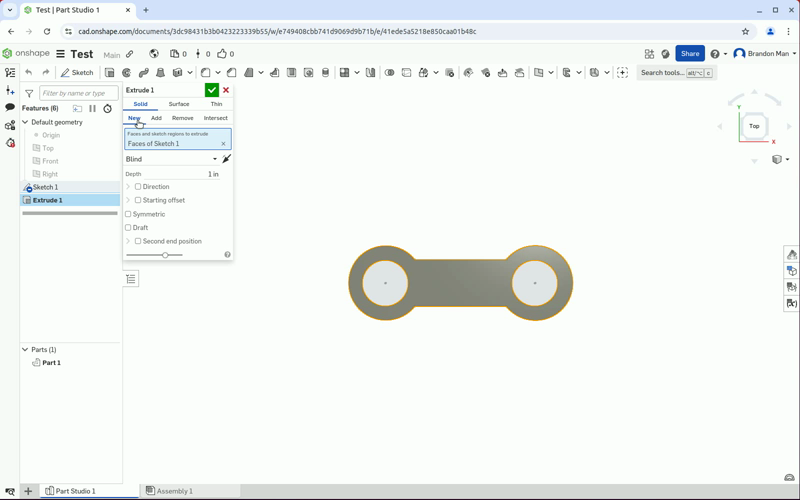
key(tab, 4)
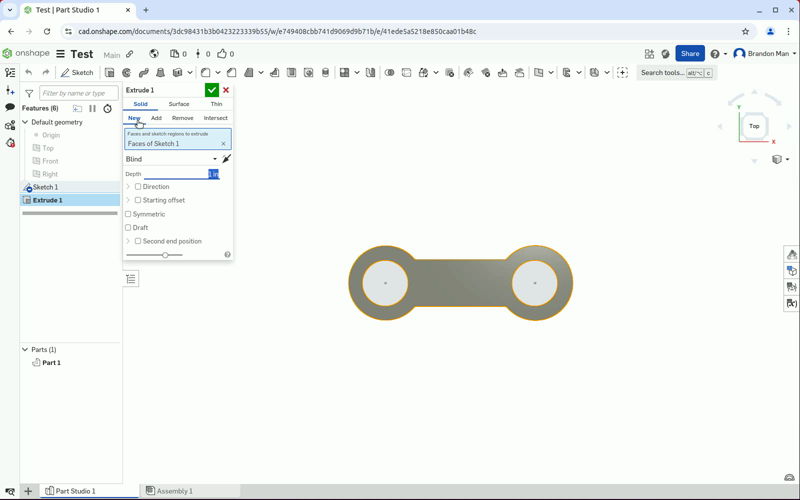
text(-7.702)
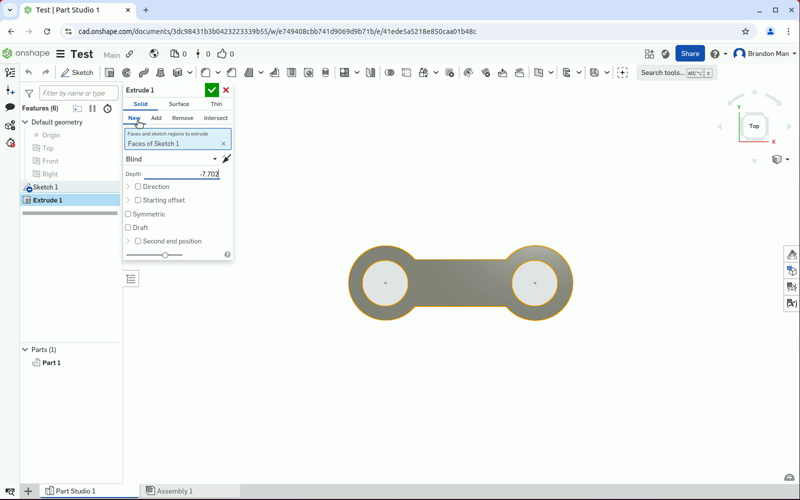
key(tab, 3)
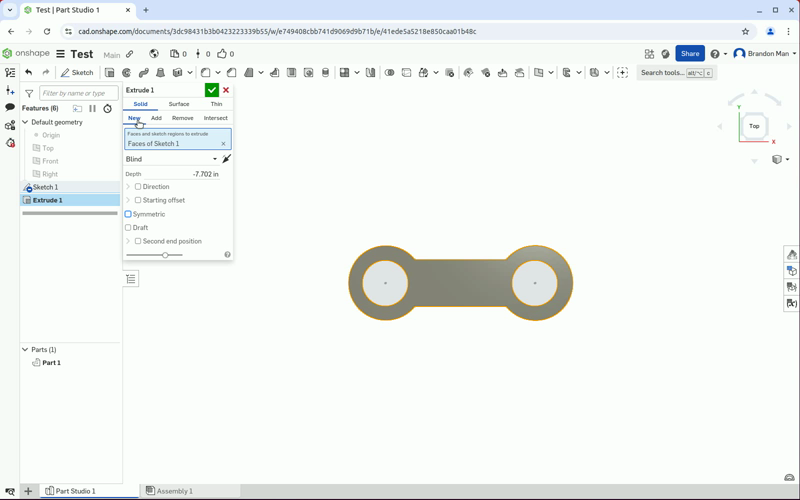
key(space)
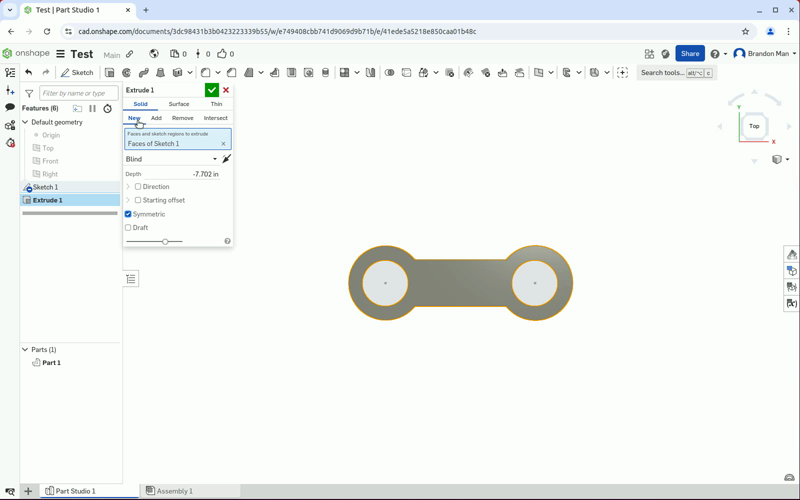
key(enter)
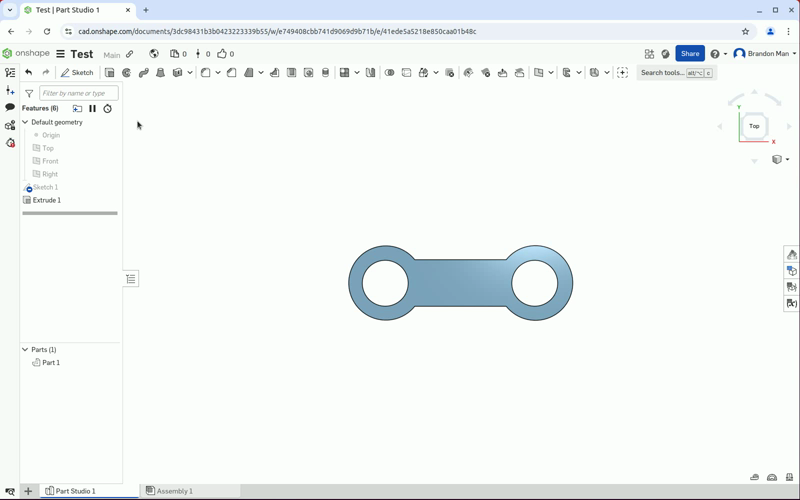
key(shift+h)
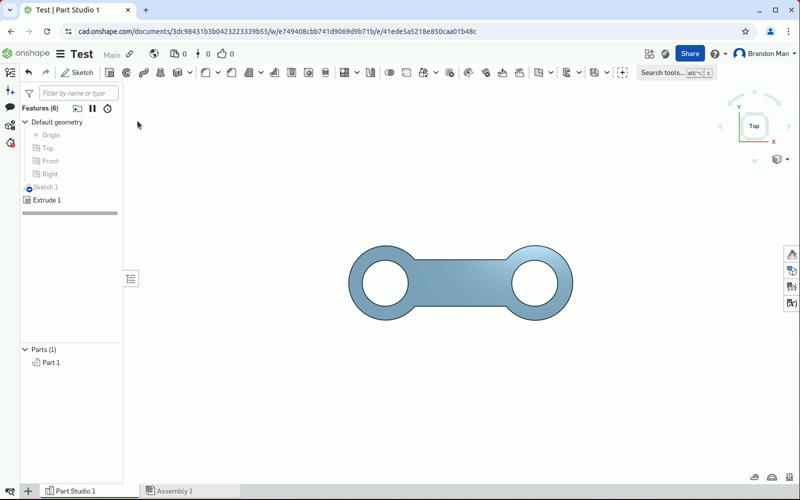
key(shift+h)
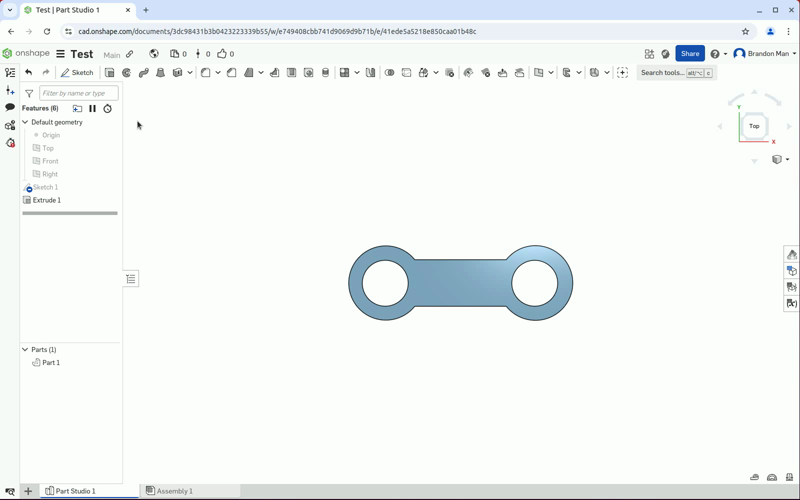
mouse_move(73, 189)
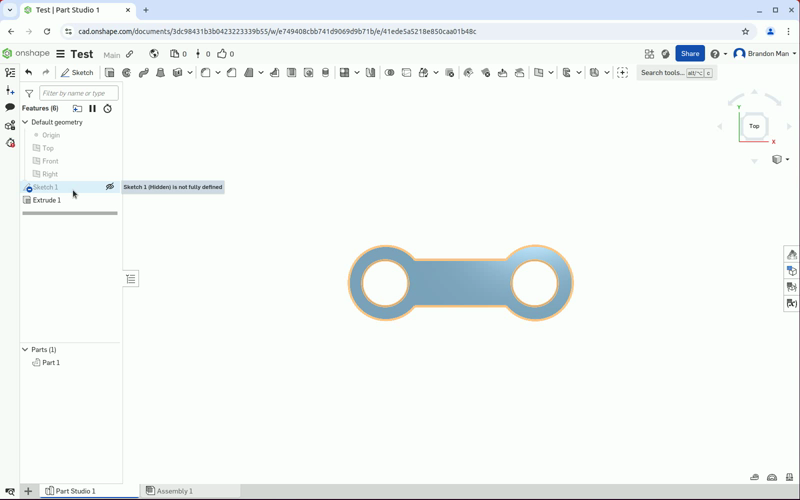
click(73, 189)
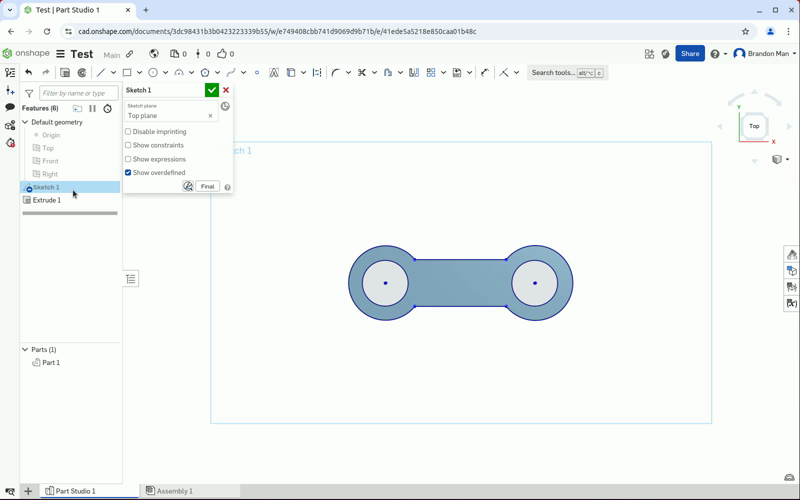
mouse_move(229, 92)
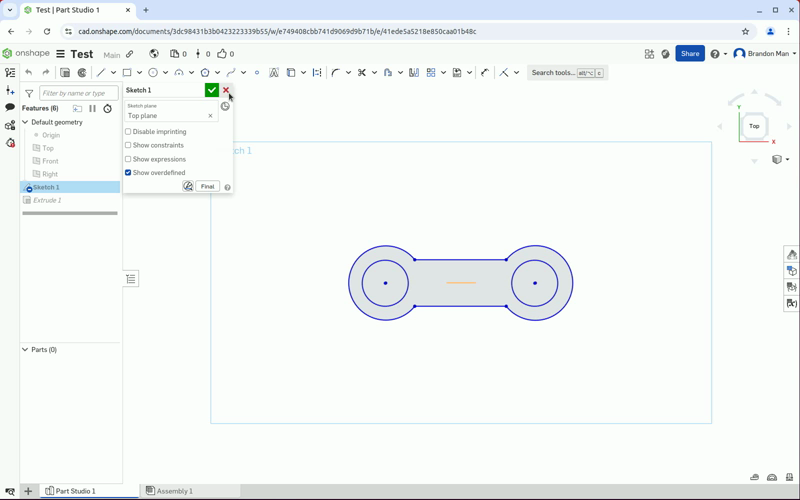
click(229, 92)
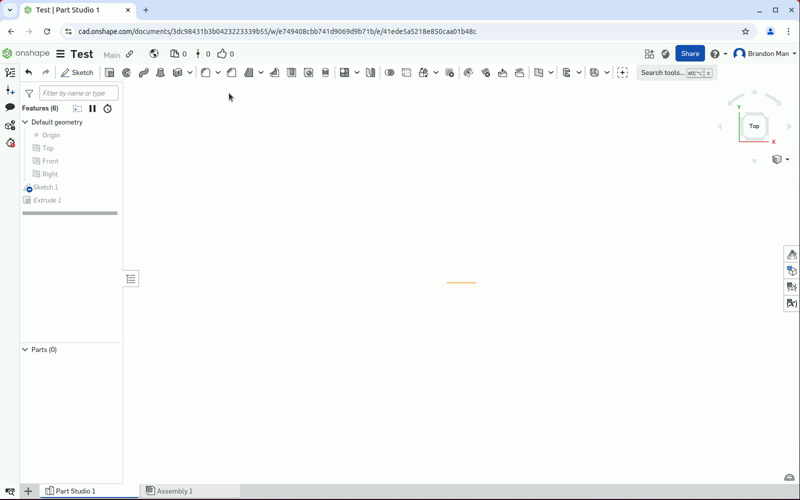
mouse_move(73, 352)
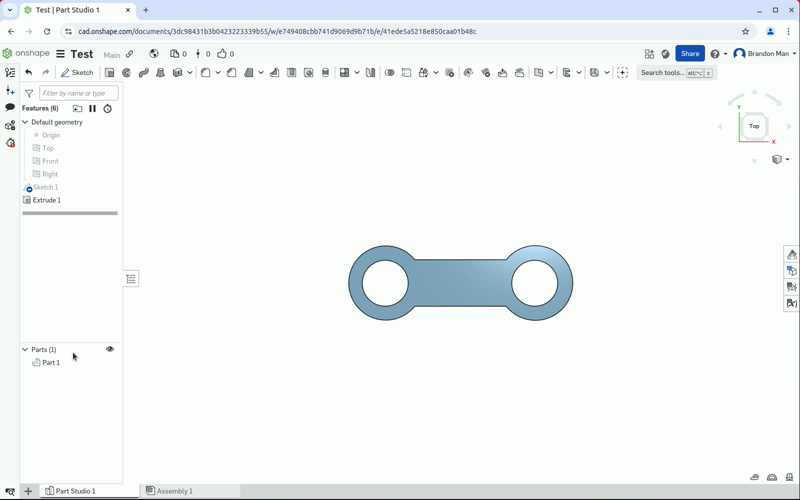
key(y)
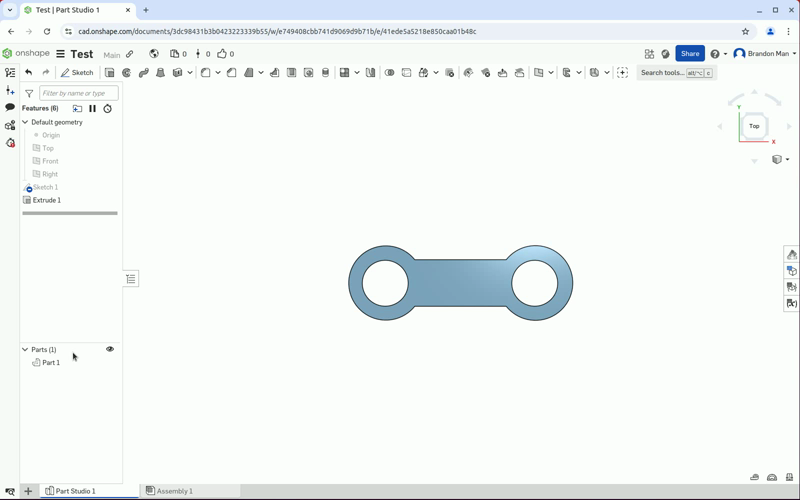
key(shift+p)
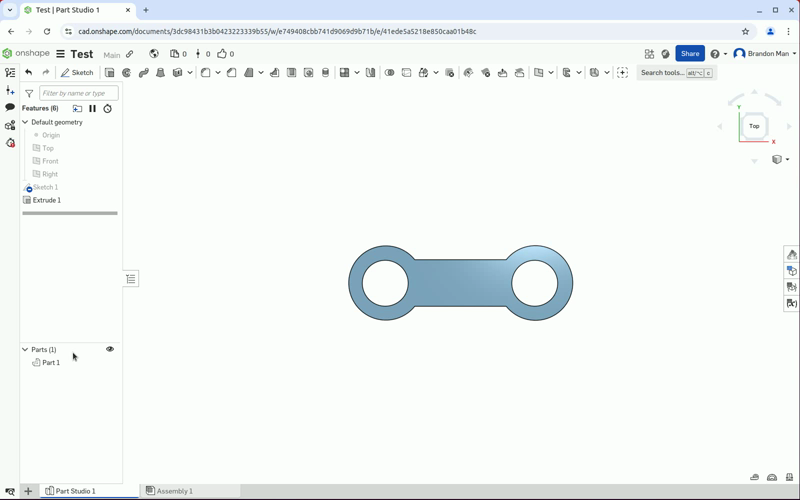
key(space)
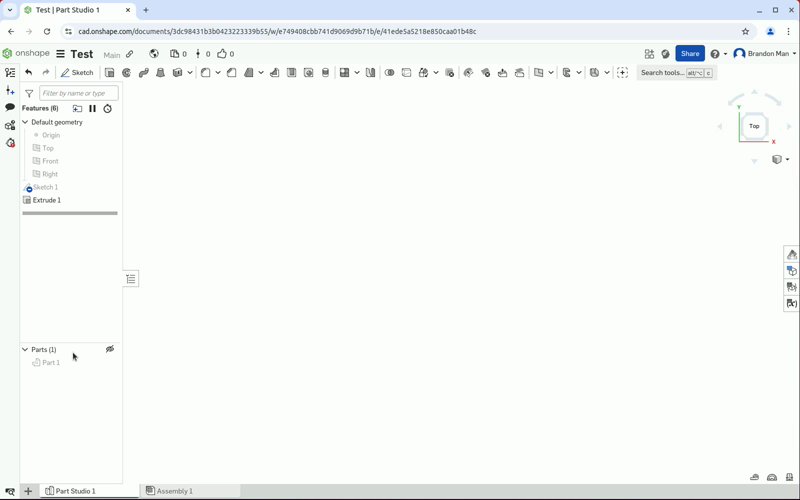
key_down(shift)
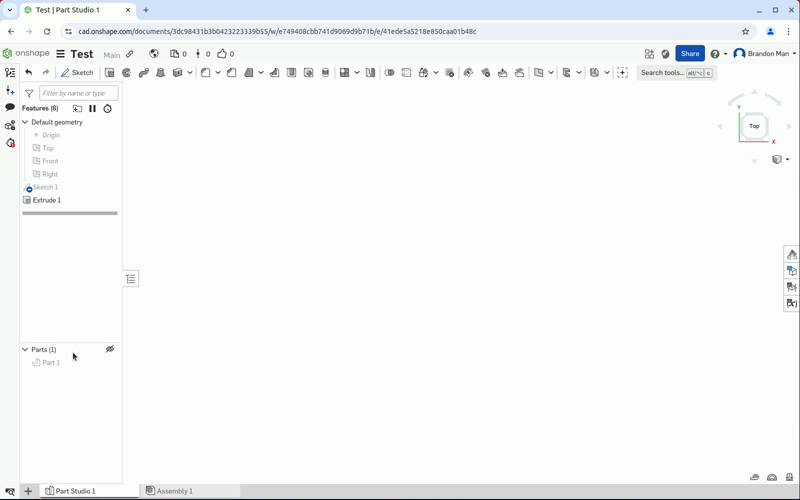
key(up)
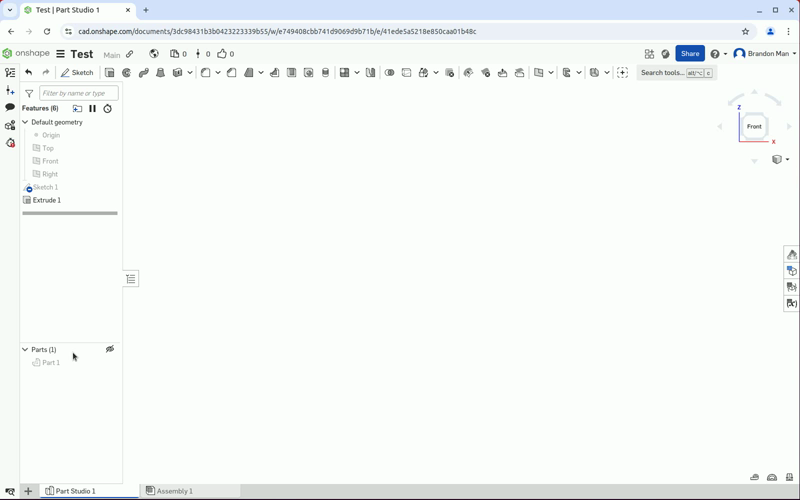
key_up(shift)
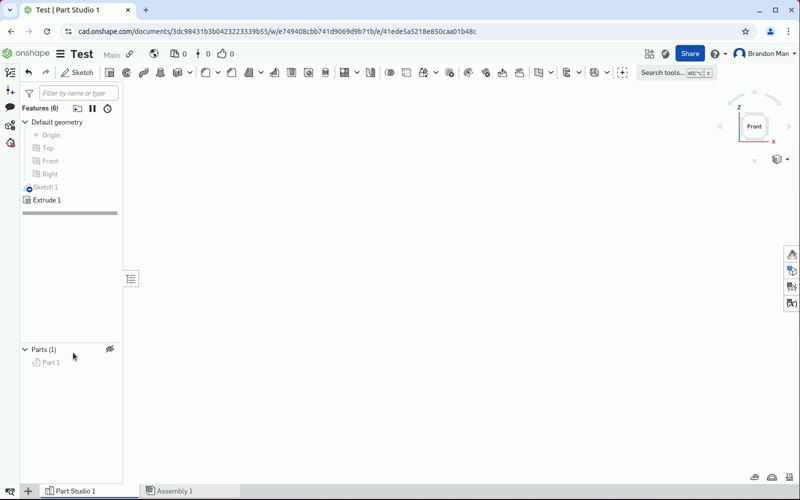
key(space)
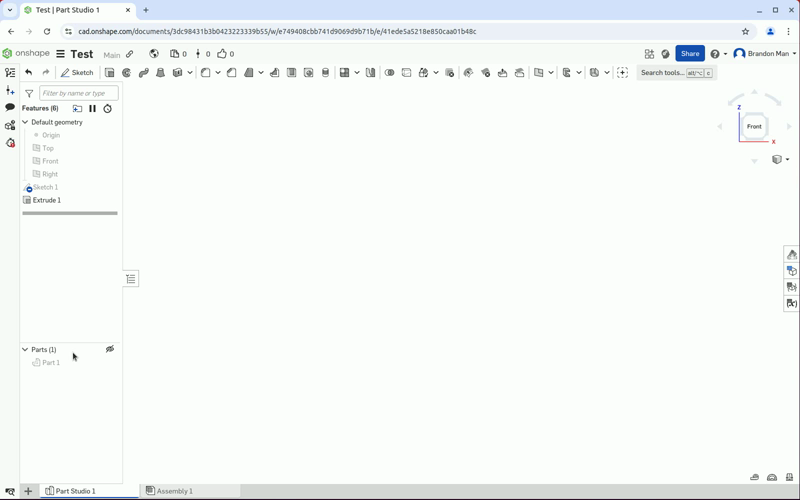
key_down(shift)
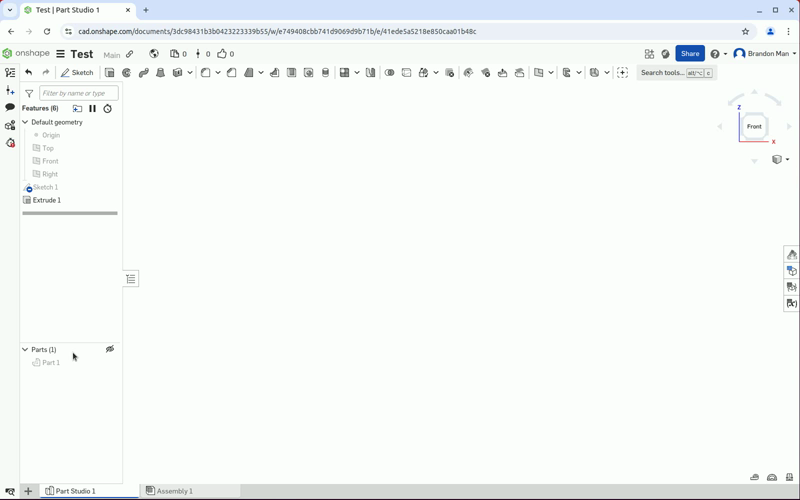
key(left)
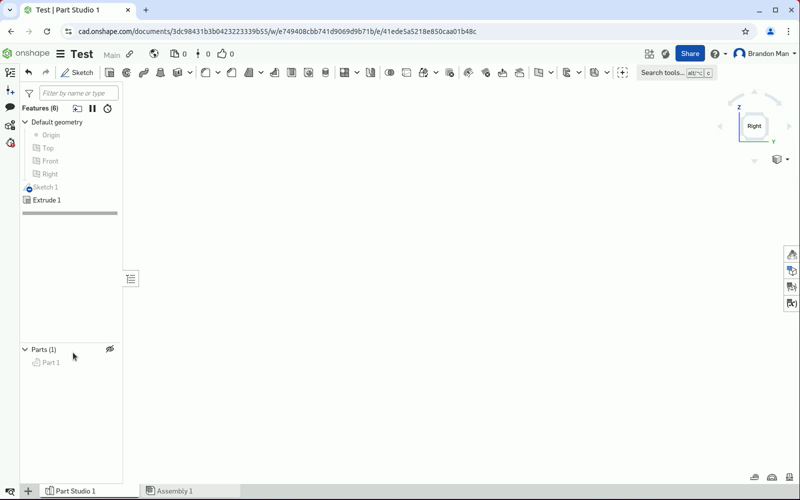
key_up(shift)
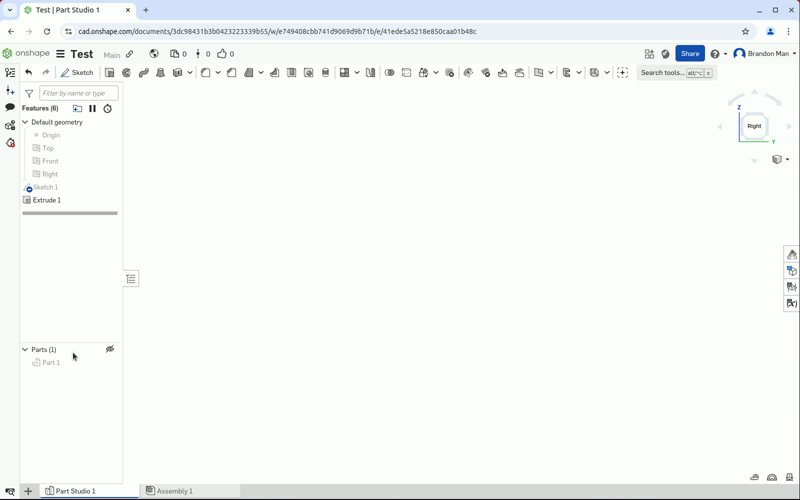
mouse_move(73, 352)
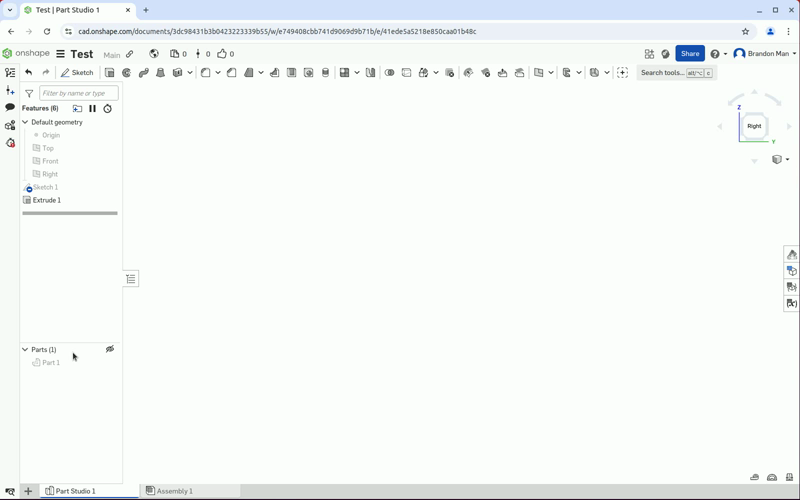
key(shift+y)
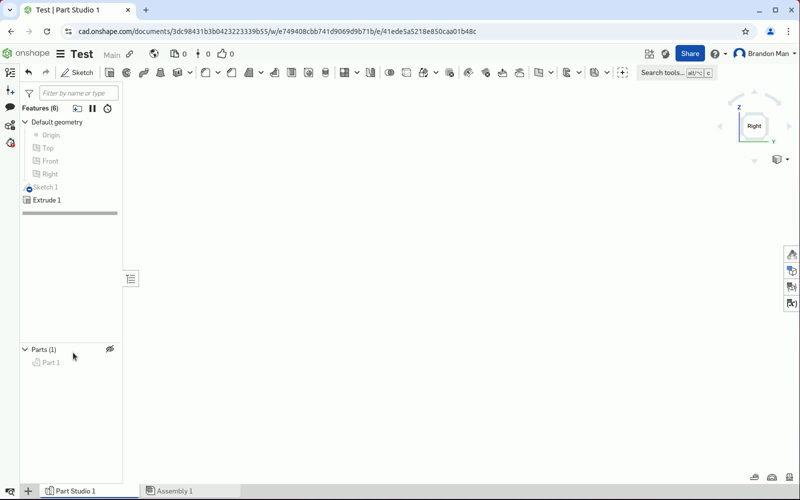
key(shift+s)
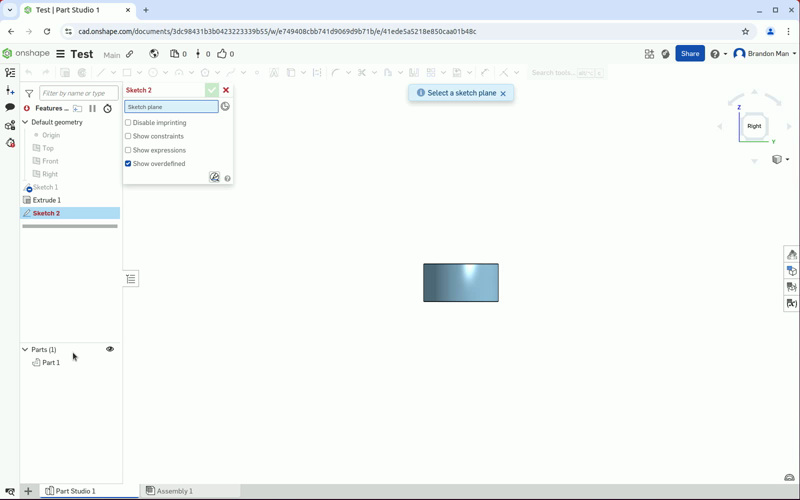
mouse_move(73, 176)
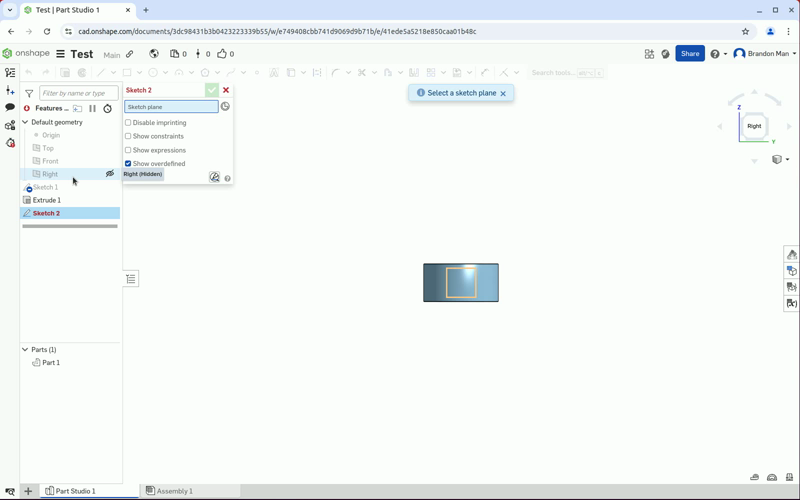
click(73, 176)
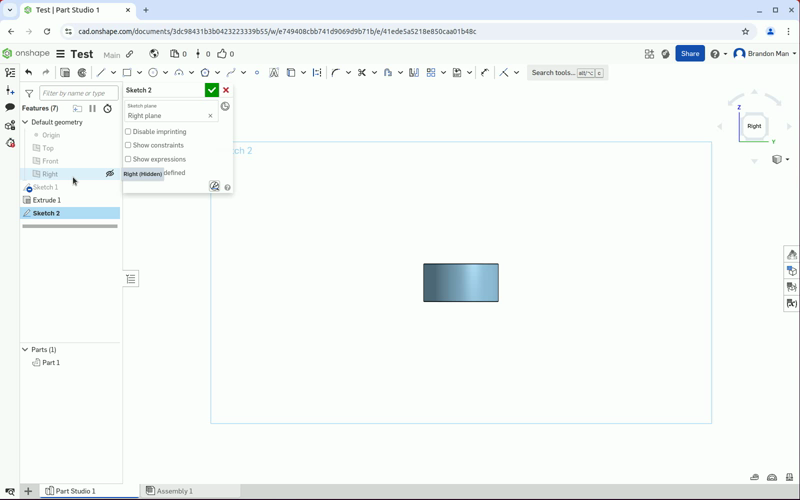
mouse_move(73, 352)
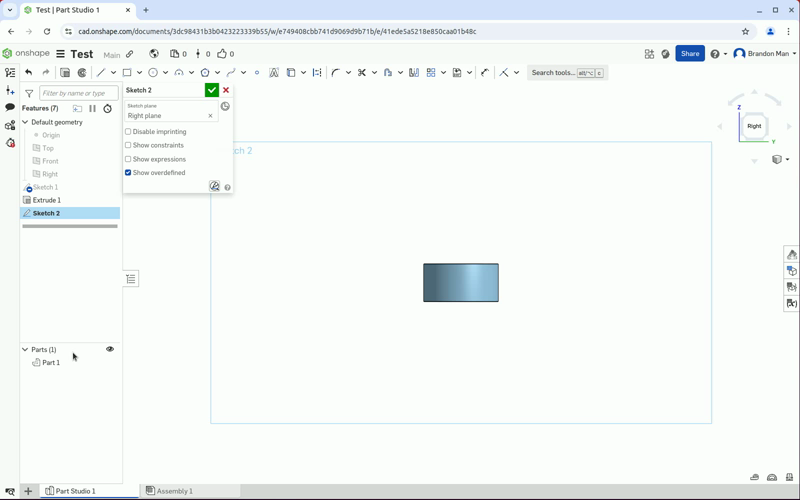
key(y)
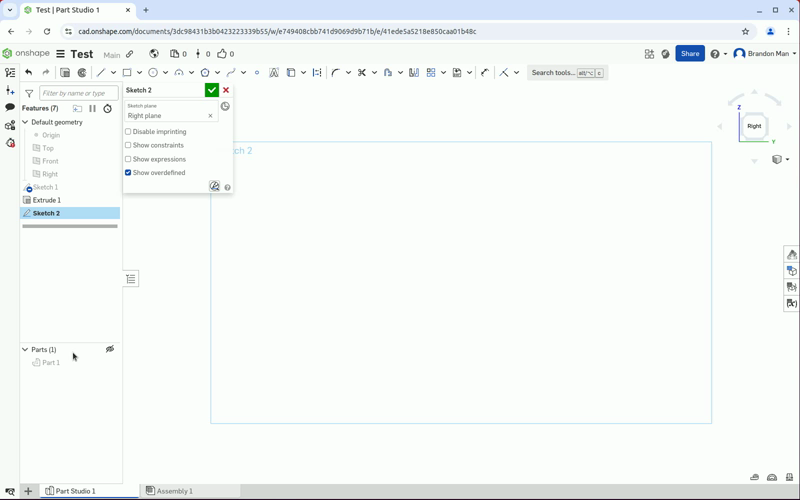
key(a)
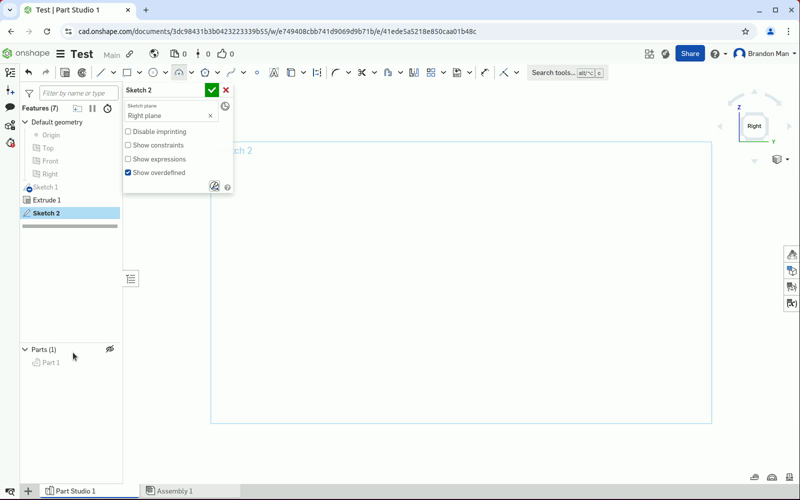
key_down(shift)
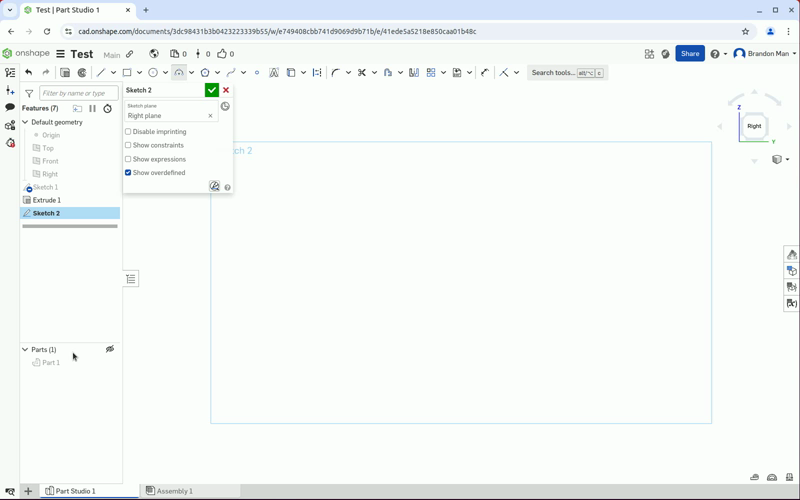
mouse_move(437, 339)
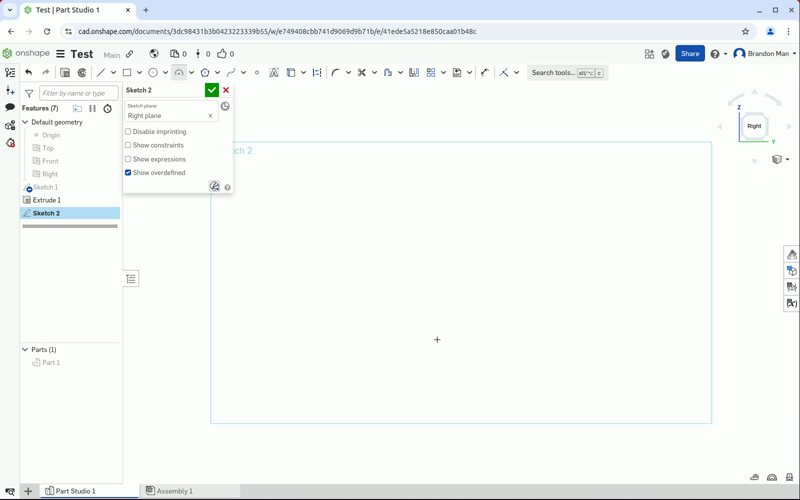
click(437, 339)
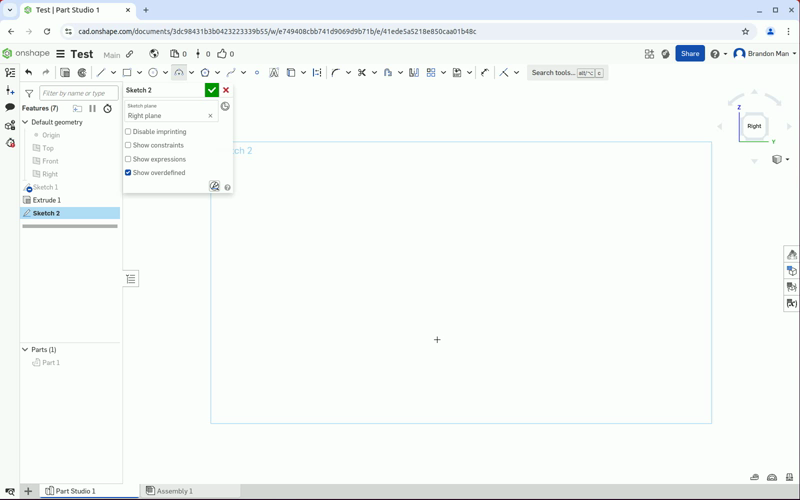
key_up(shift)
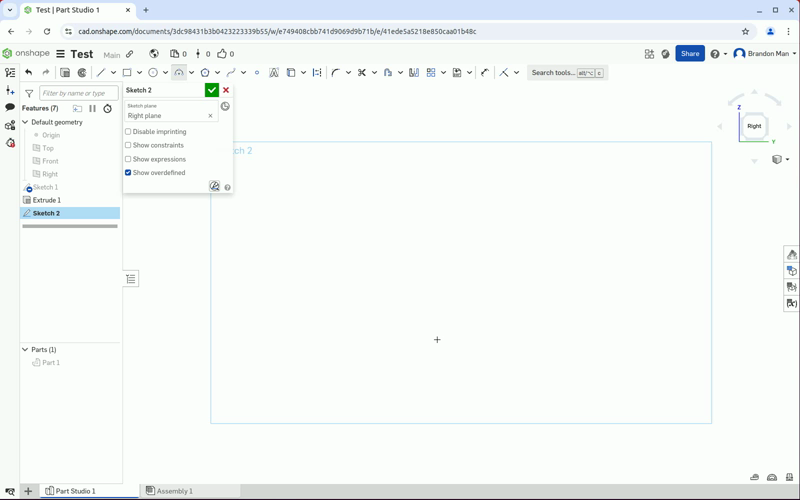
key_down(shift)
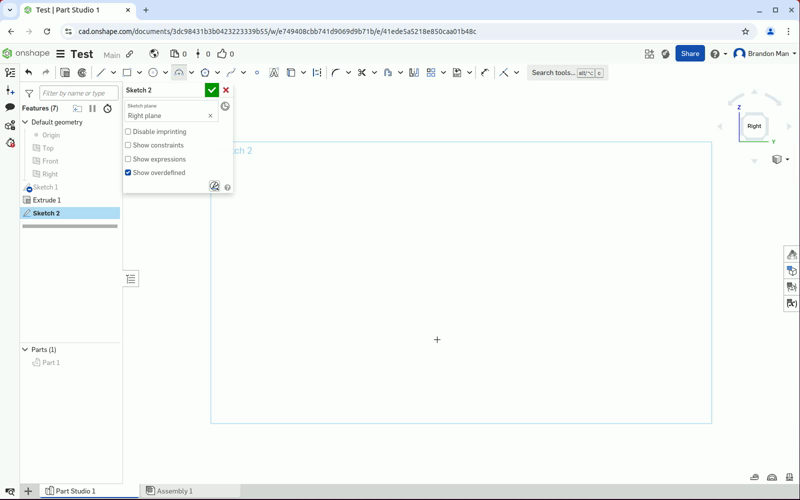
mouse_move(484, 339)
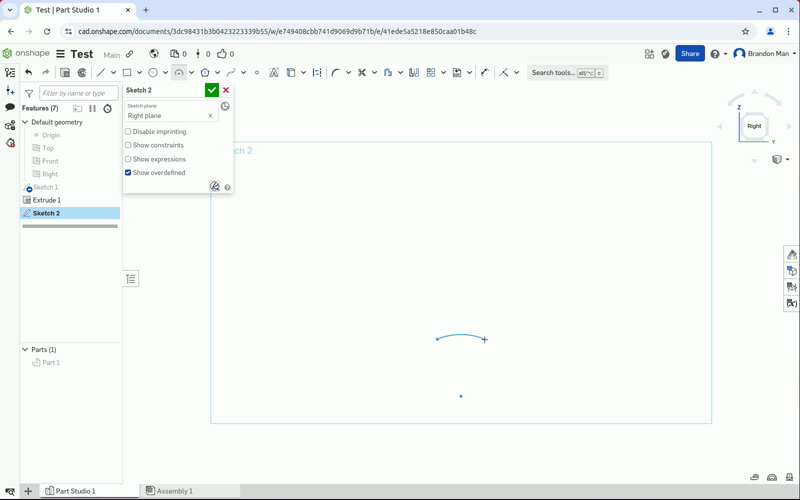
click(484, 339)
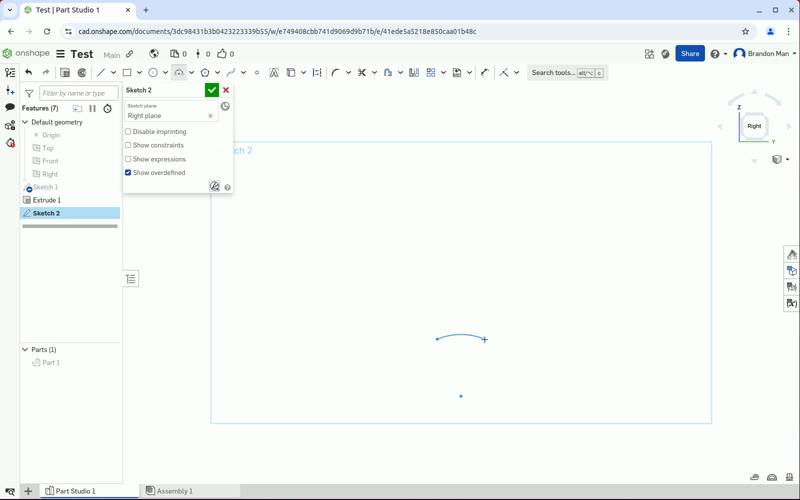
mouse_move(461, 363)
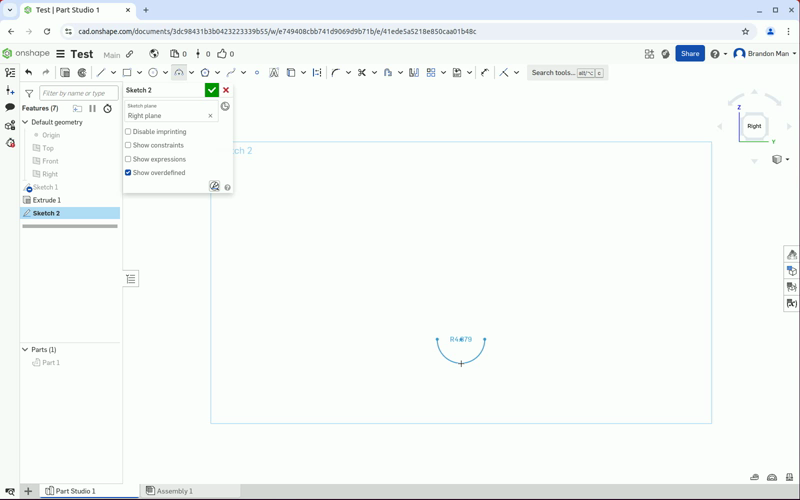
click(461, 363)
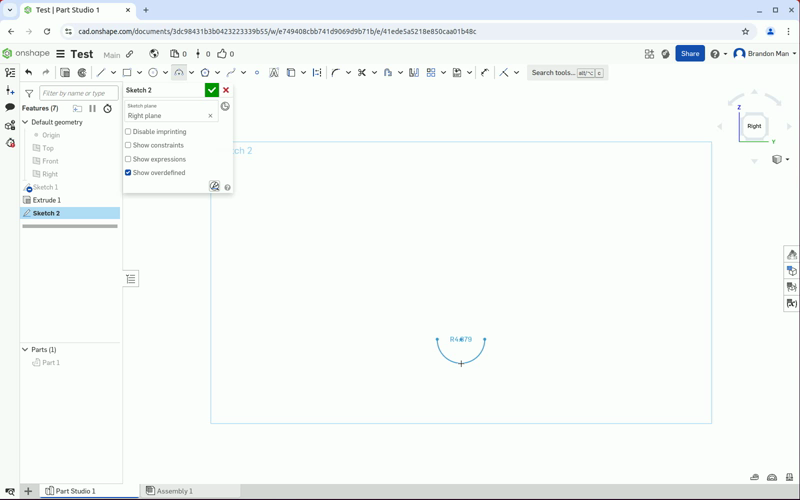
key_up(shift)
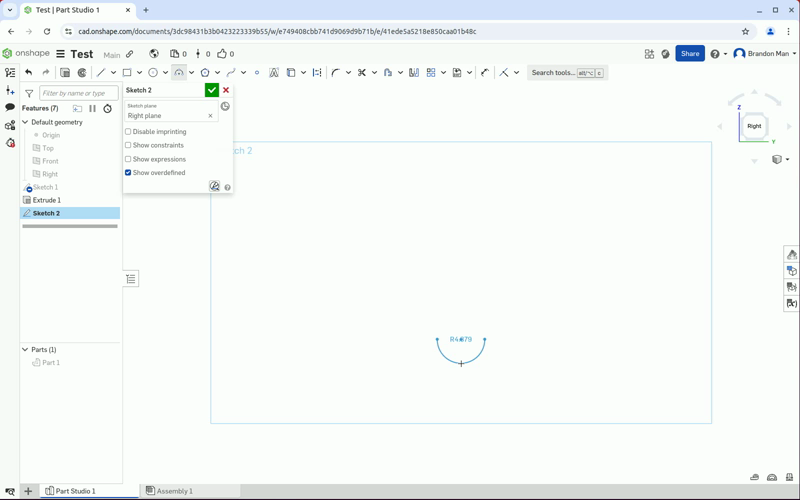
key(esc)
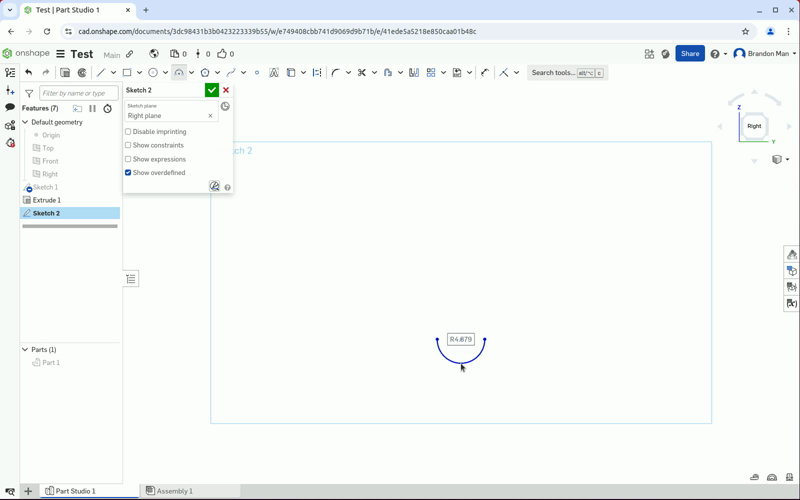
key(l)
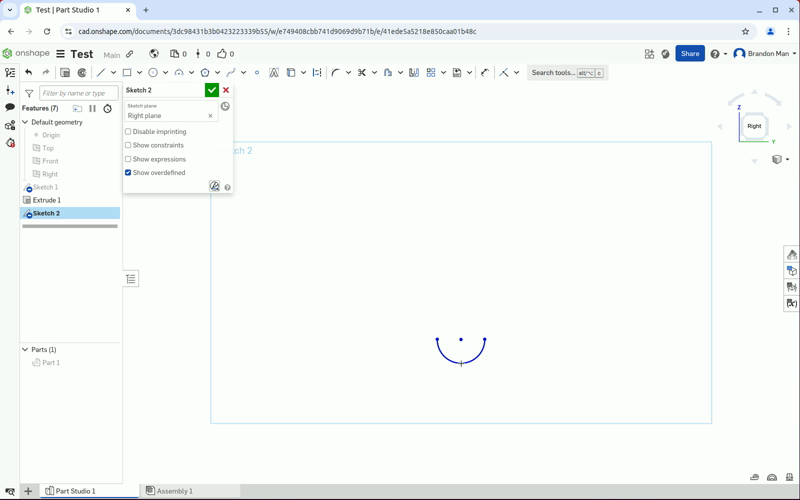
mouse_move(484, 339)
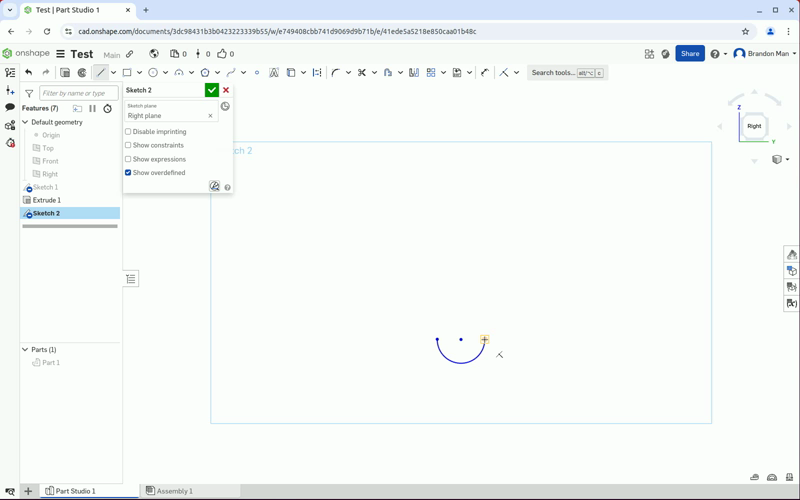
click(484, 339)
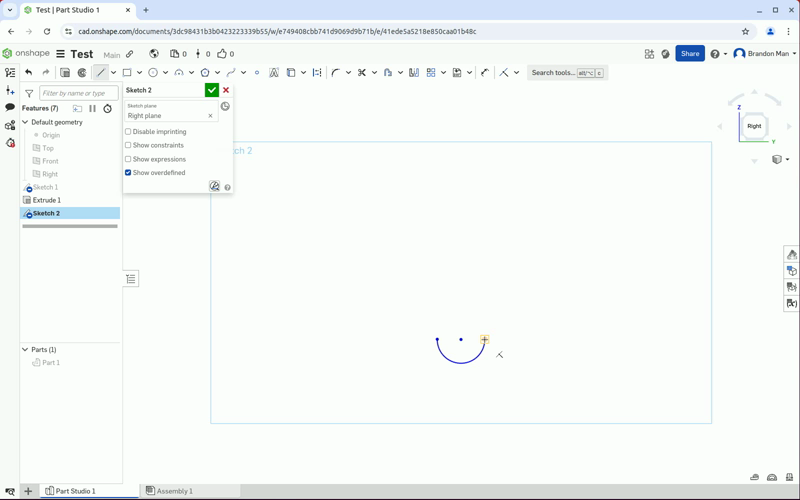
key_down(shift)
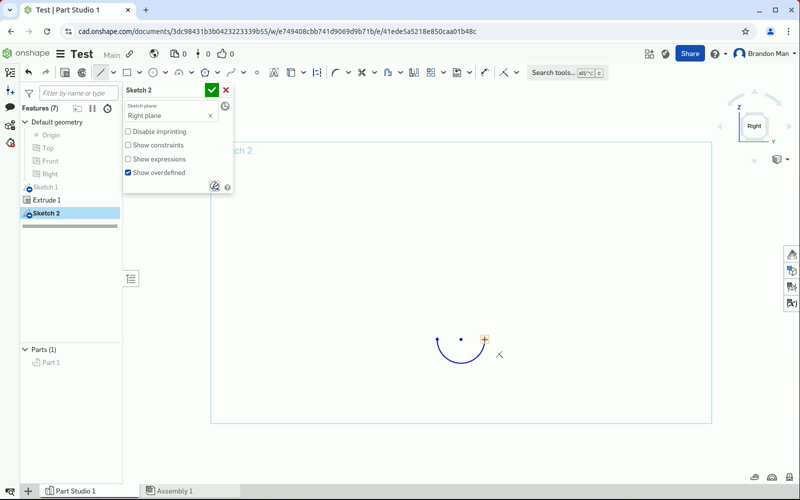
mouse_move(514, 339)
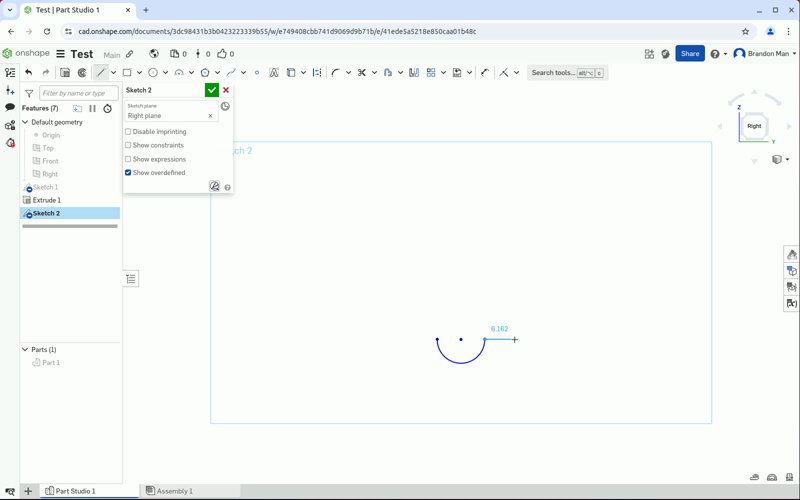
mouse_move(484, 301)
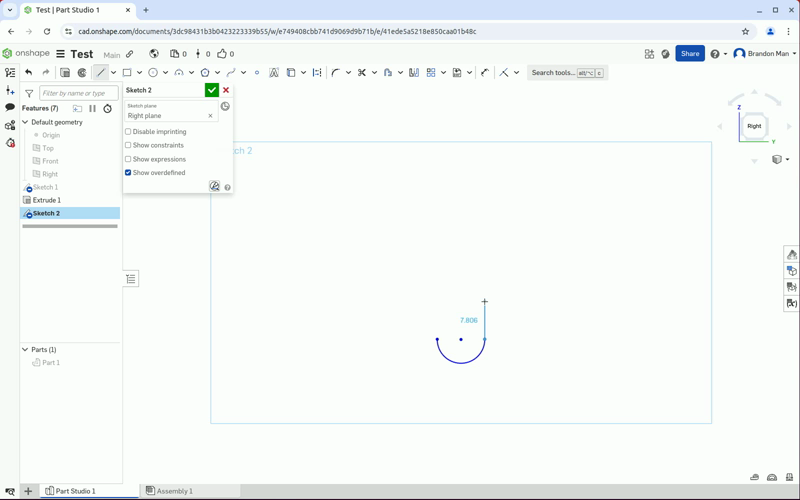
click(484, 301)
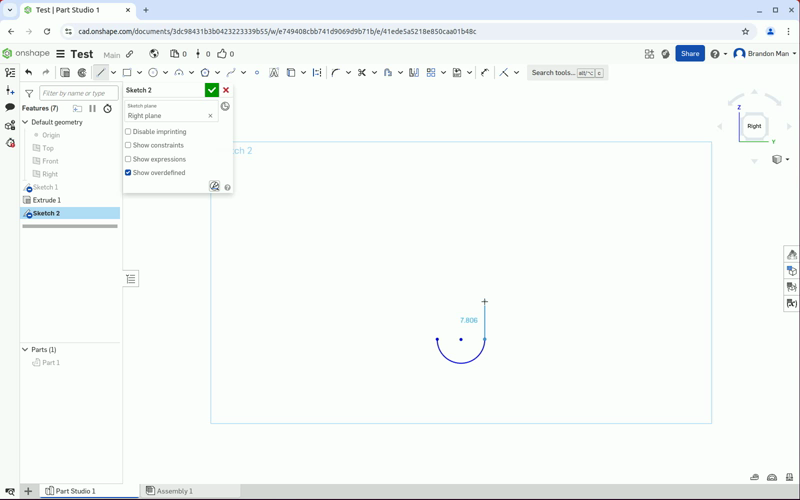
key_up(shift)
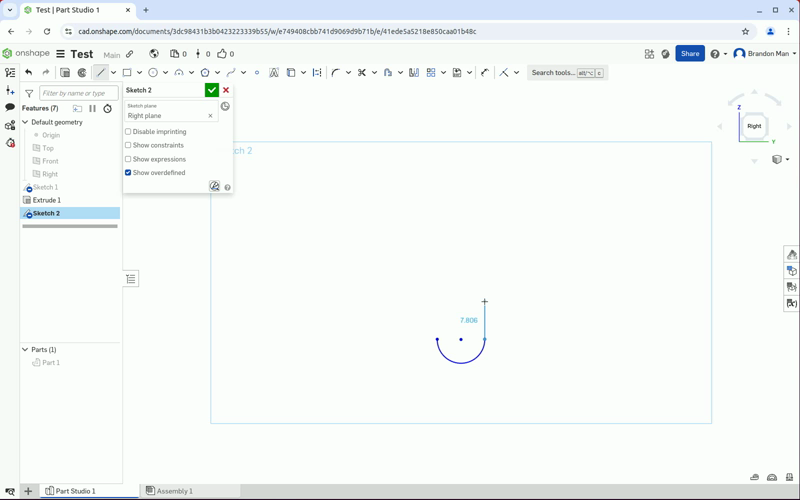
key_down(shift)
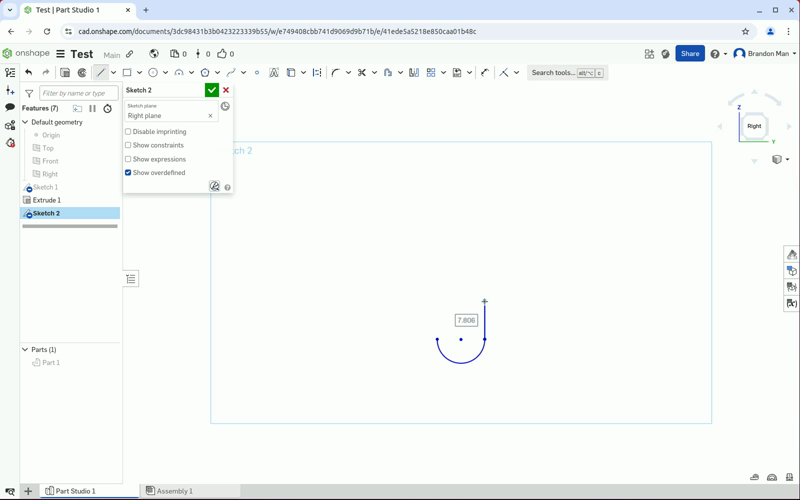
mouse_move(514, 301)
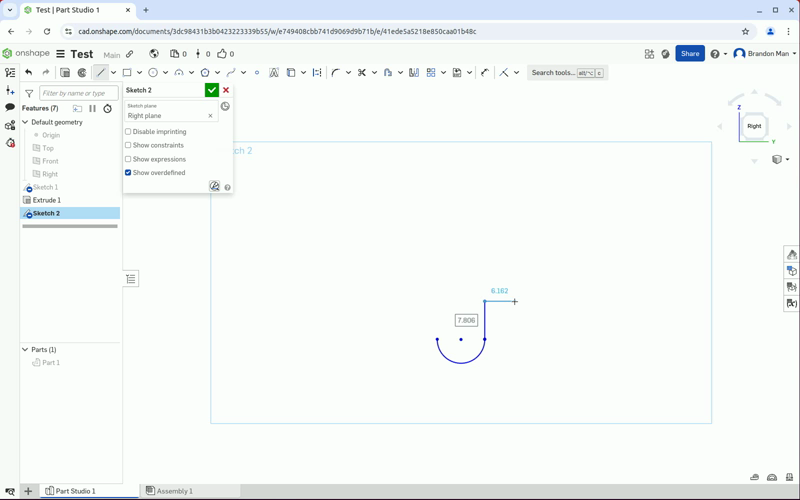
mouse_move(437, 301)
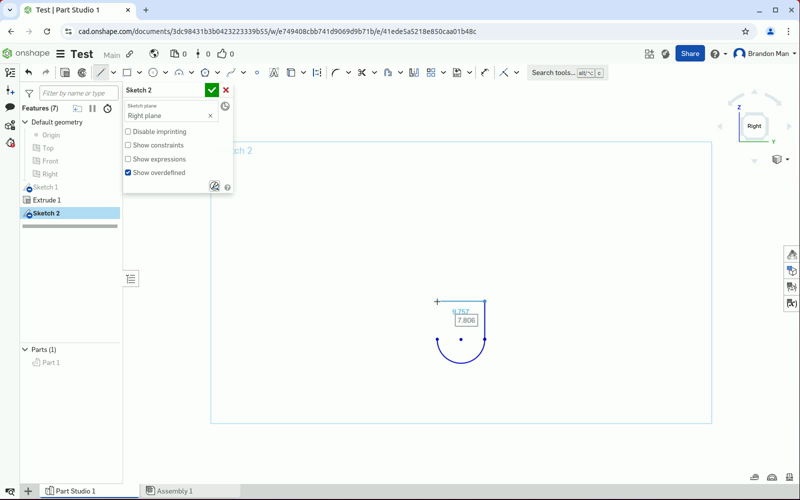
click(437, 301)
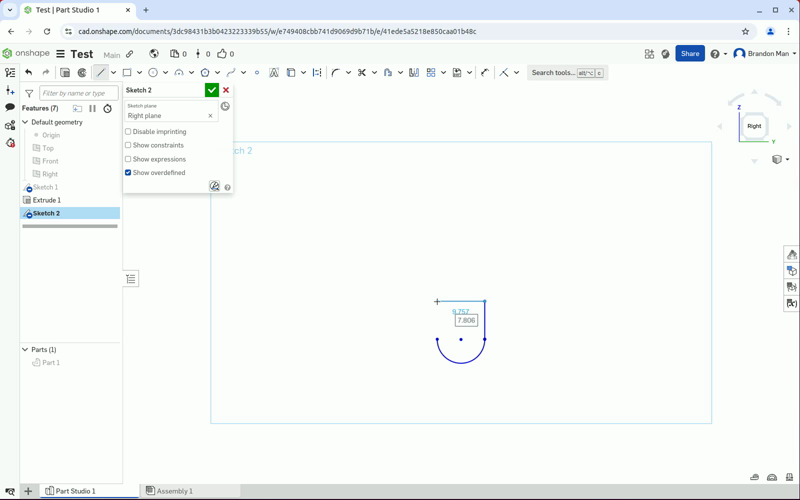
key_up(shift)
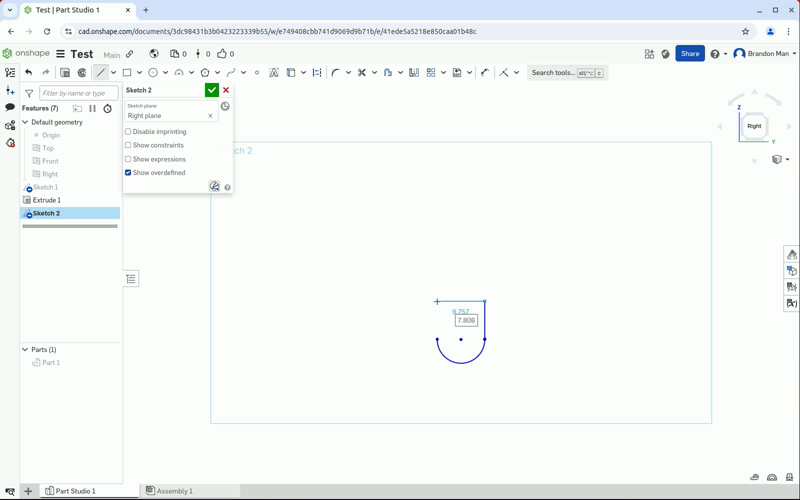
mouse_move(467, 301)
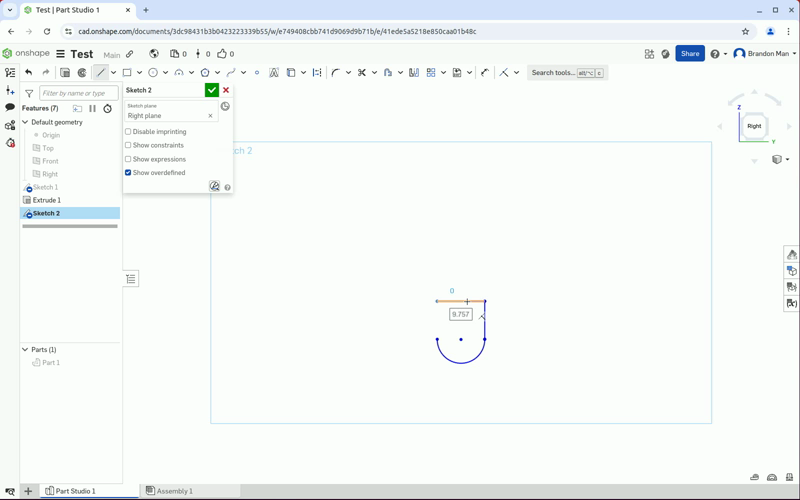
key_down(shift)
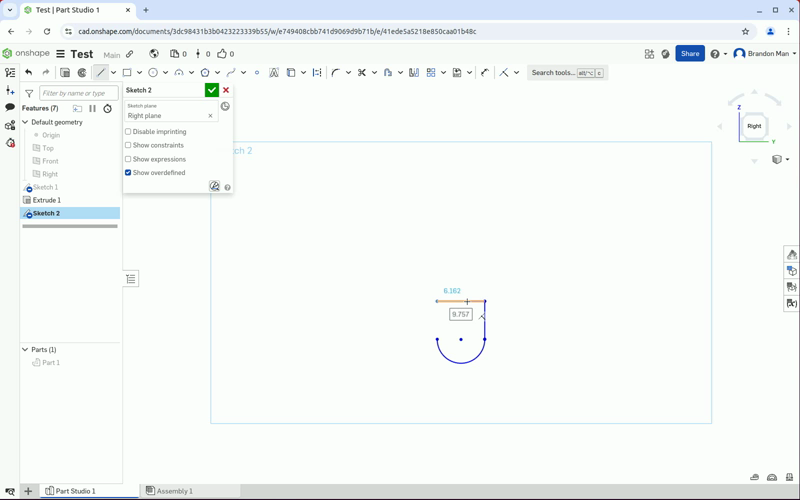
mouse_move(437, 339)
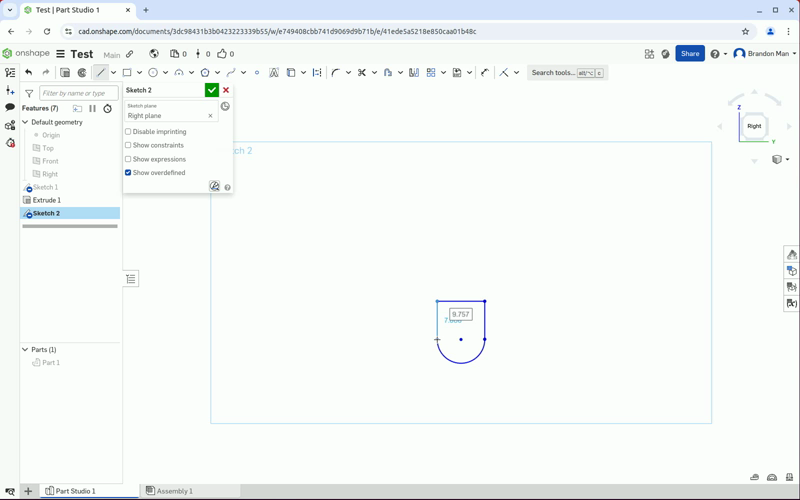
key_up(shift)
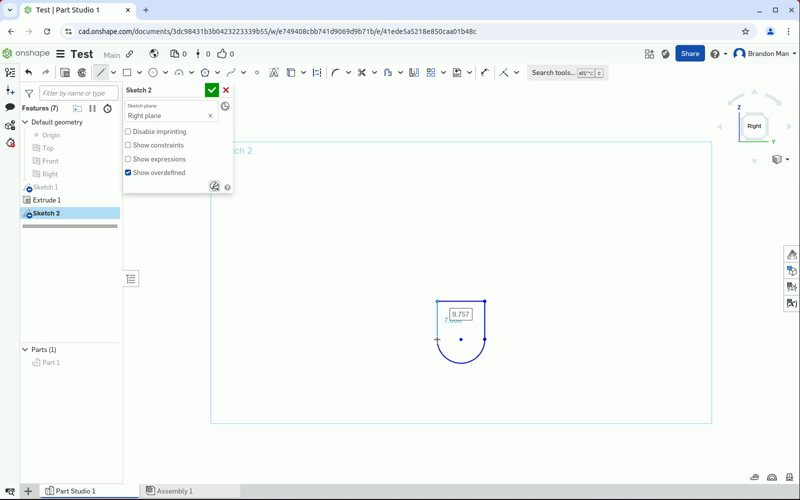
click(437, 339)
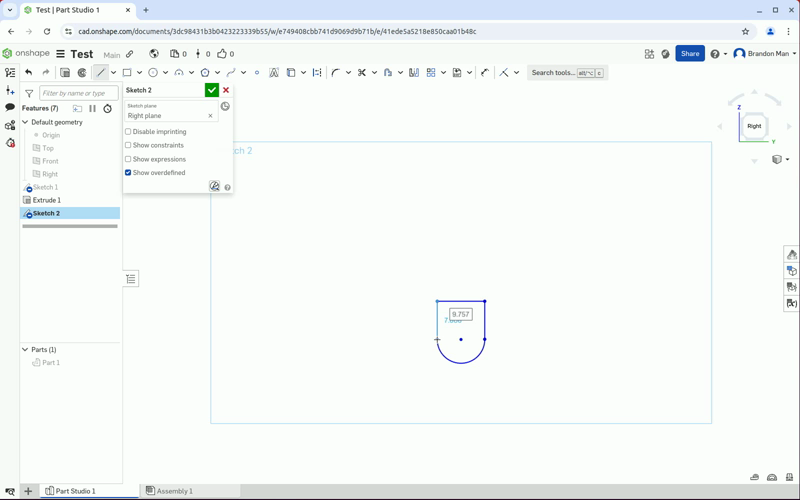
key(esc)
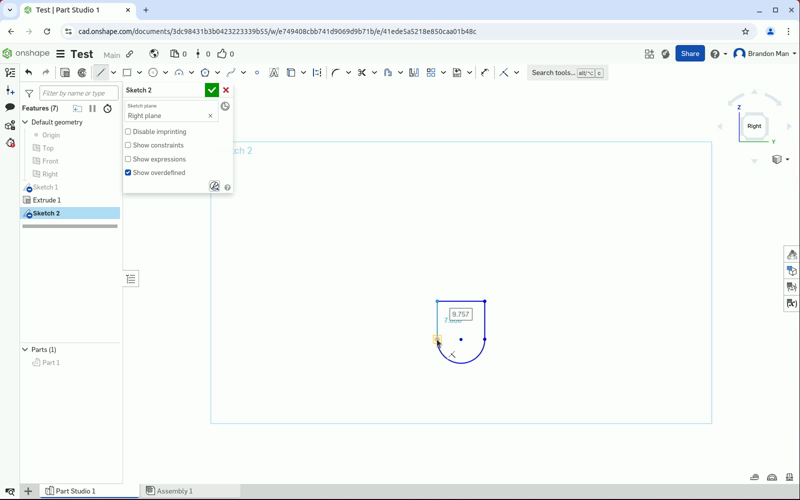
key(c)
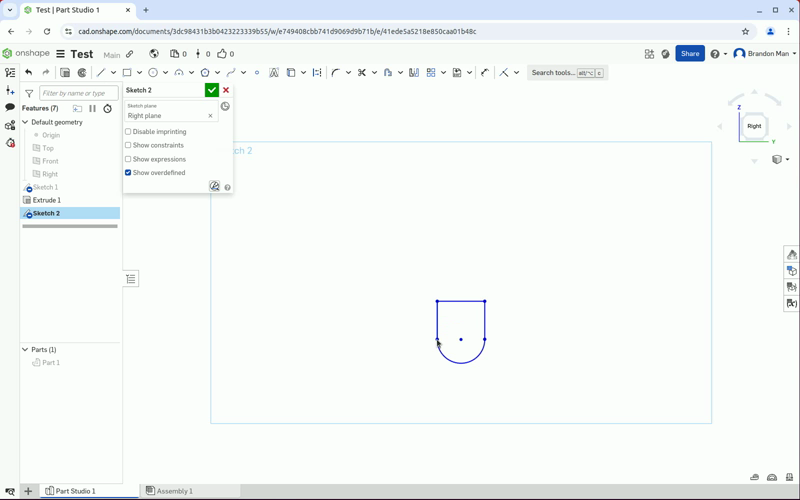
key_down(shift)
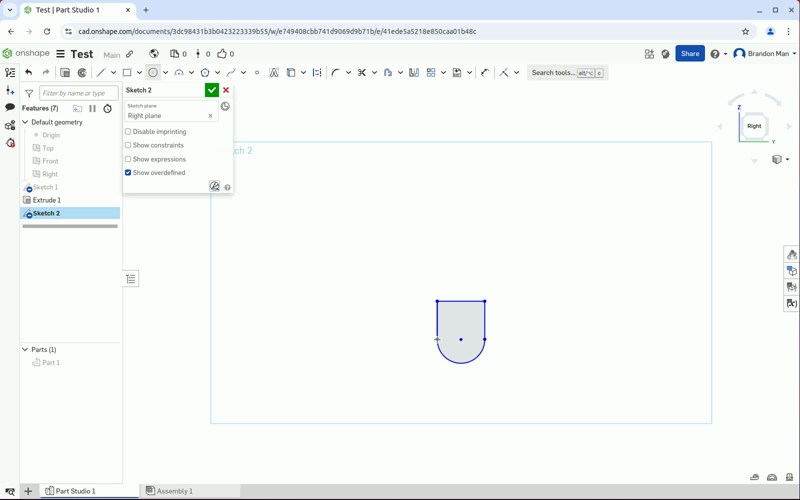
mouse_move(461, 339)
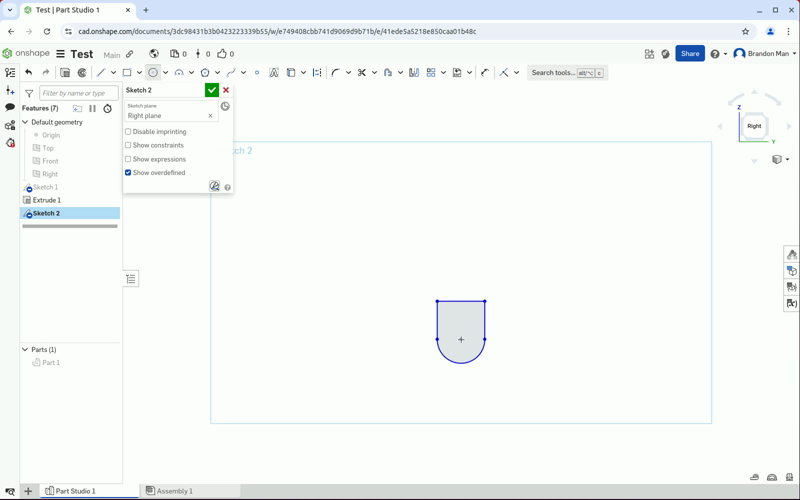
click(461, 339)
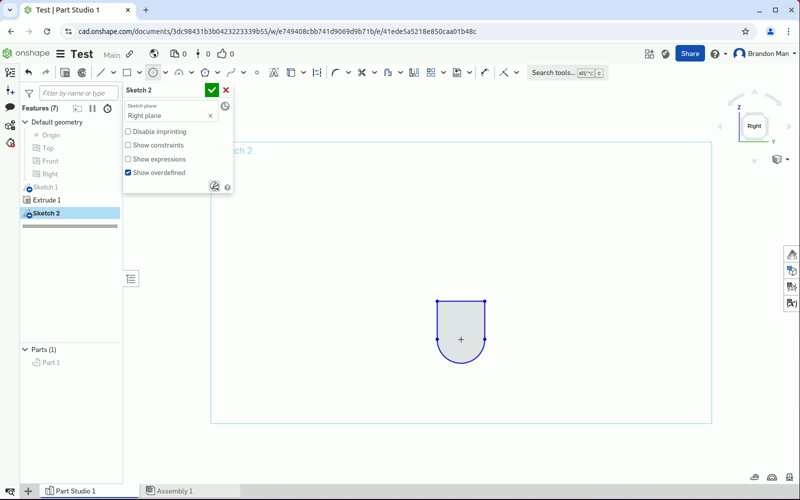
key_up(shift)
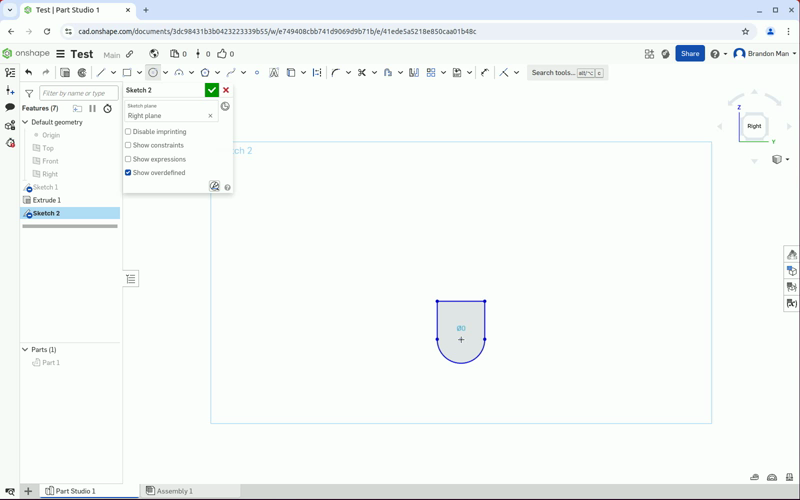
mouse_move(472, 339)
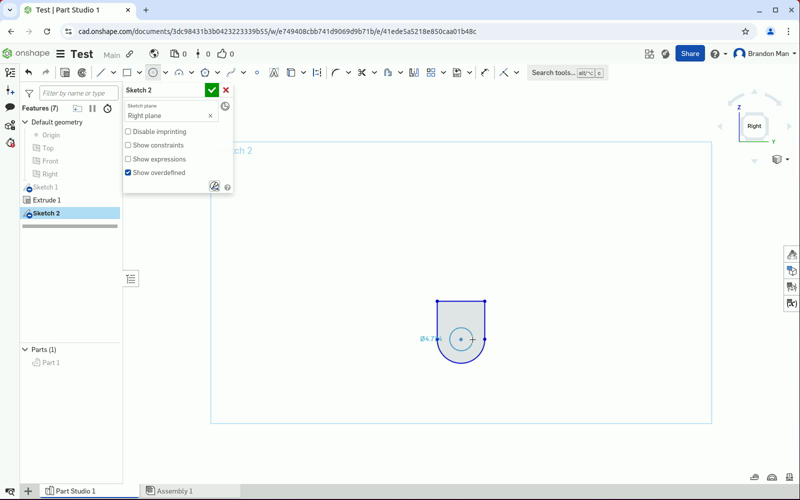
click(472, 339)
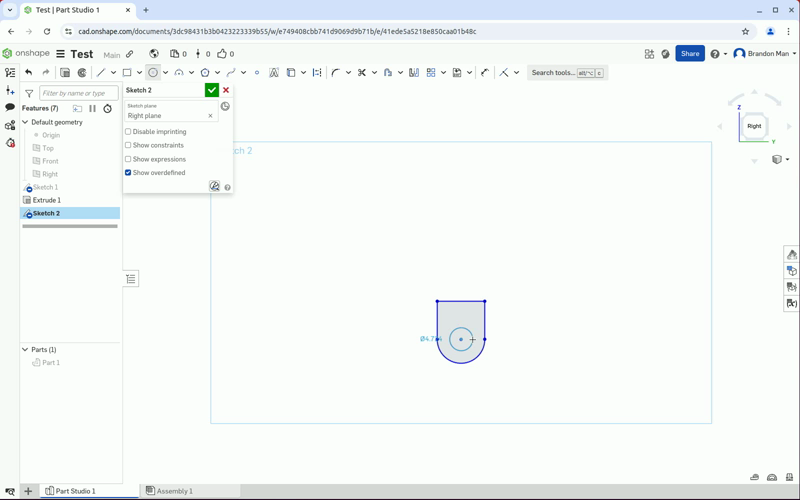
key(esc)
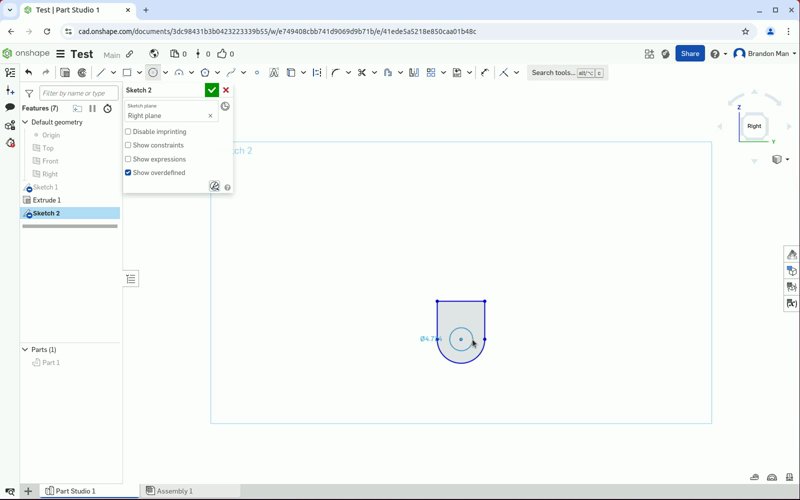
mouse_move(461, 357)
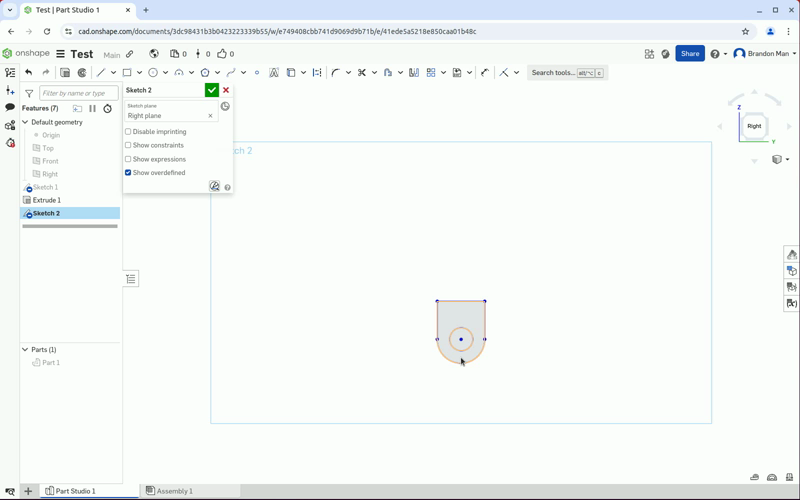
click(461, 357)
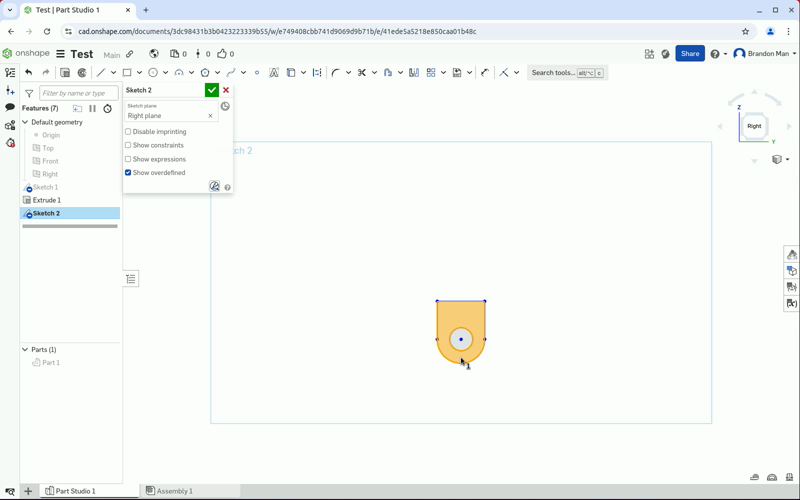
mouse_move(73, 352)
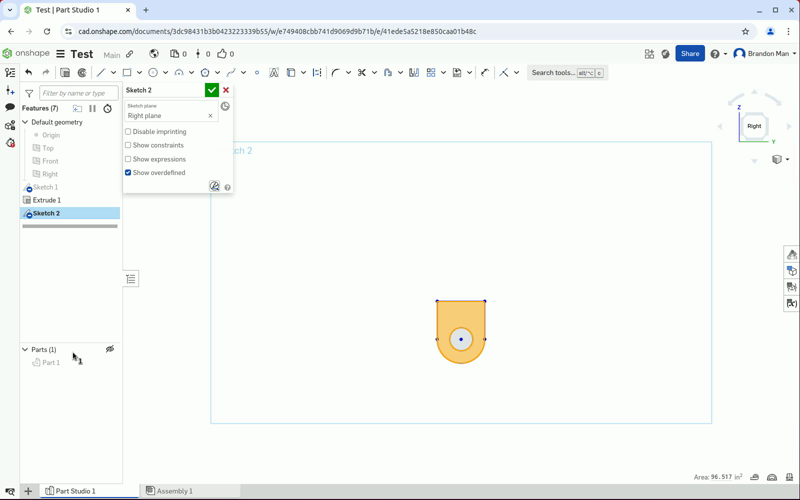
key(shift+y)
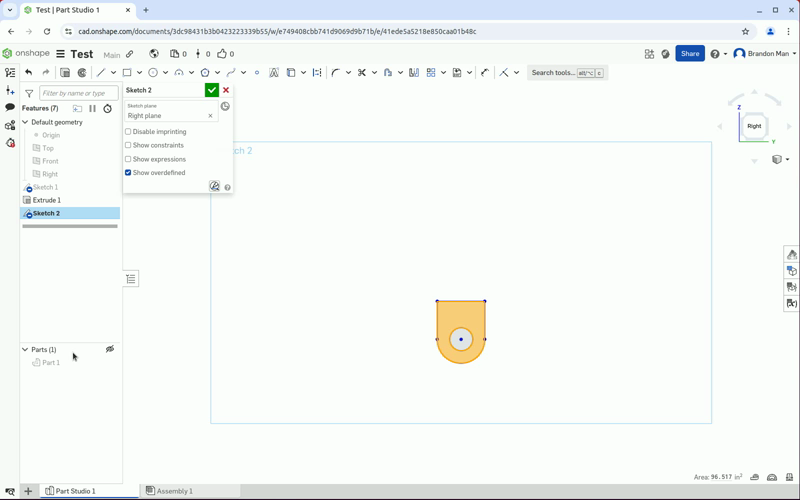
key(shift+e)
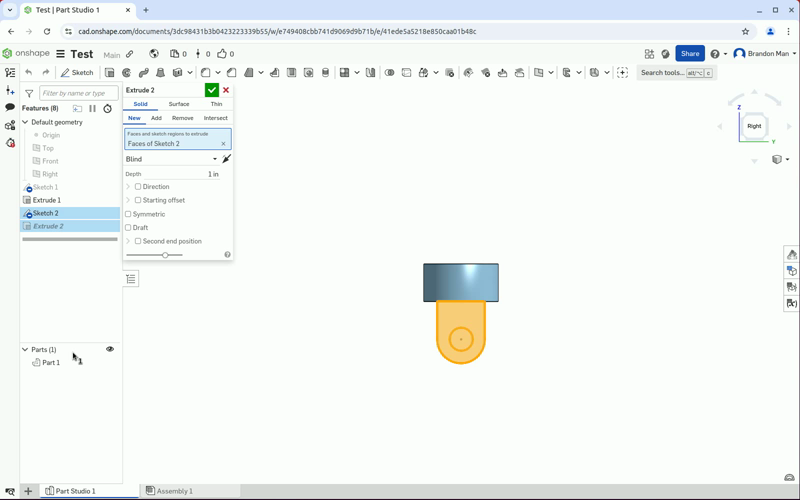
mouse_move(143, 106)
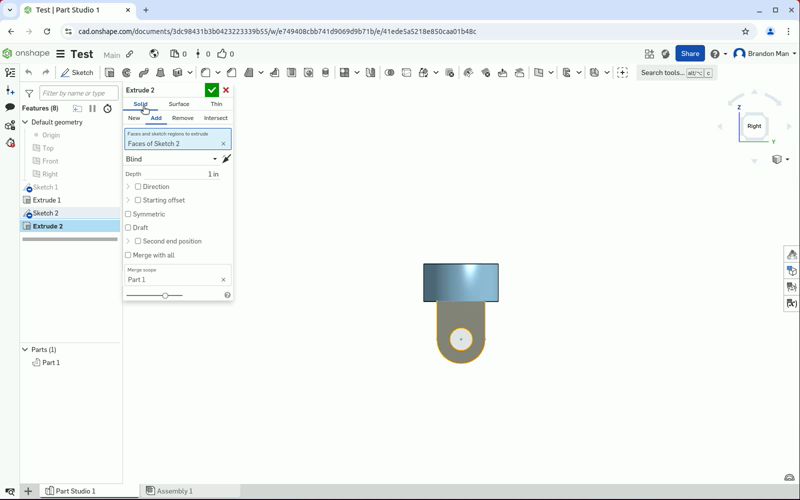
click(143, 106)
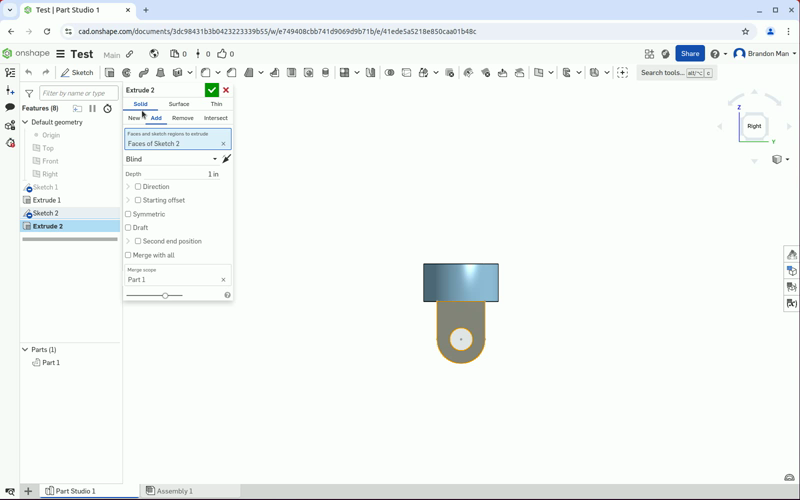
mouse_move(137, 120)
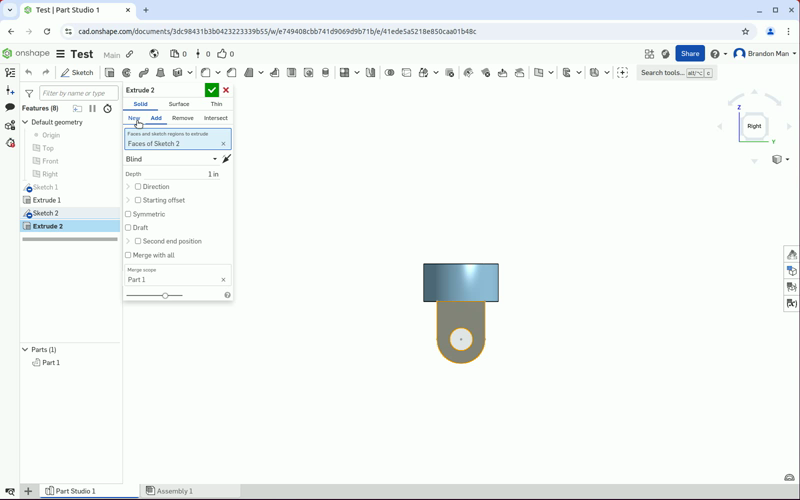
click(137, 120)
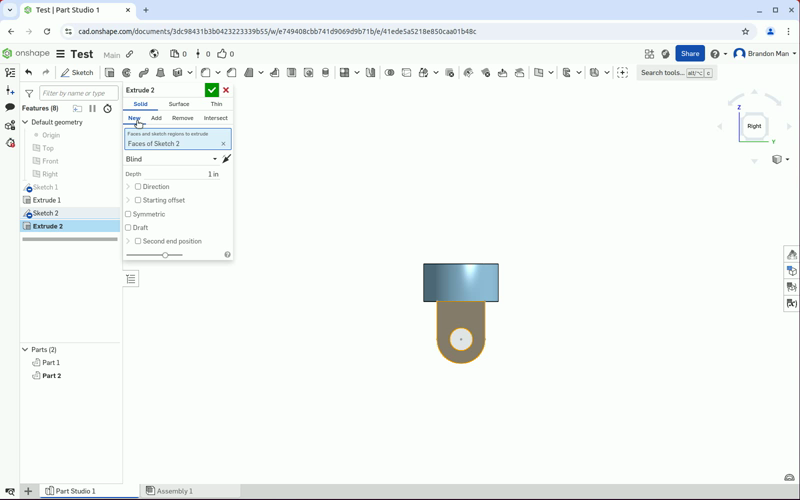
key(tab, 4)
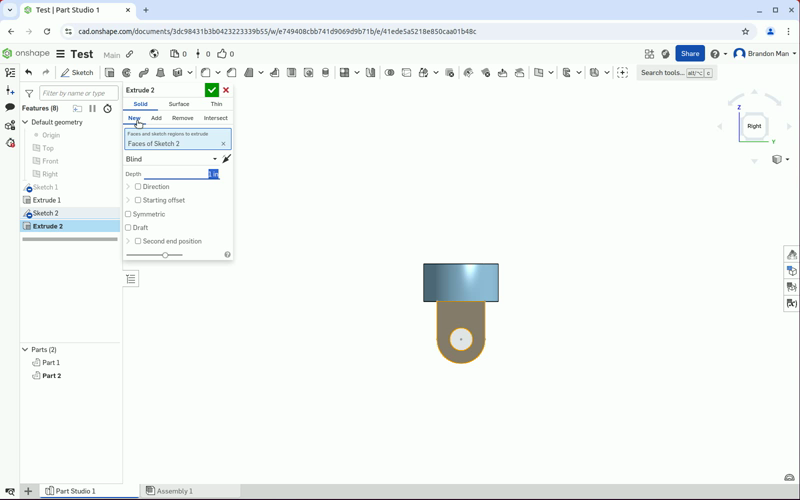
text(5.778)
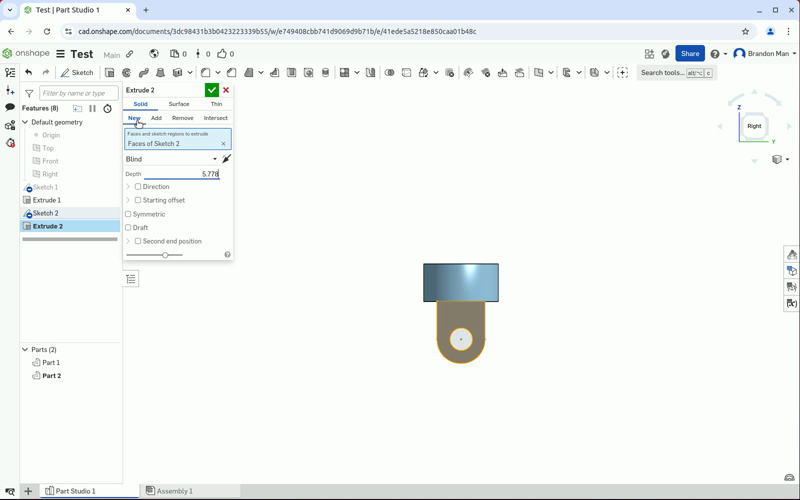
key(tab, 3)
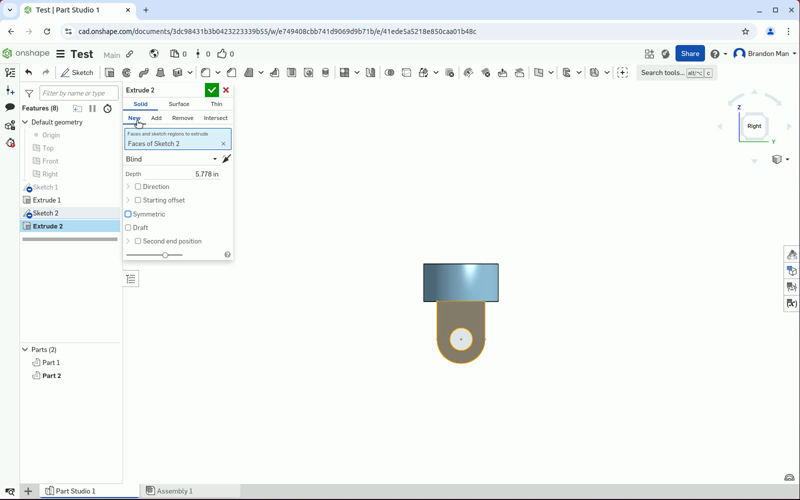
key(space)
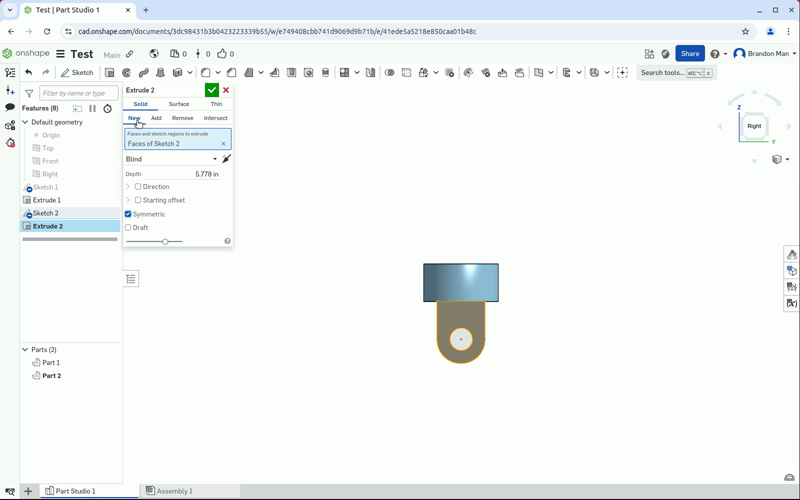
key(enter)
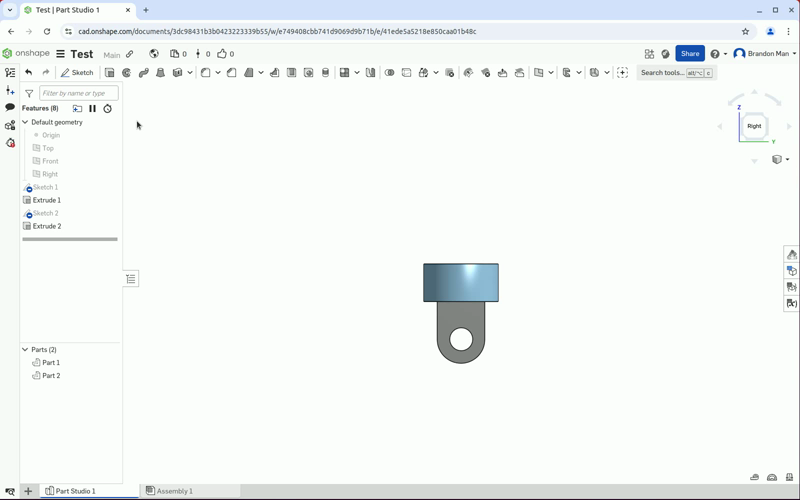
key(shift+h)
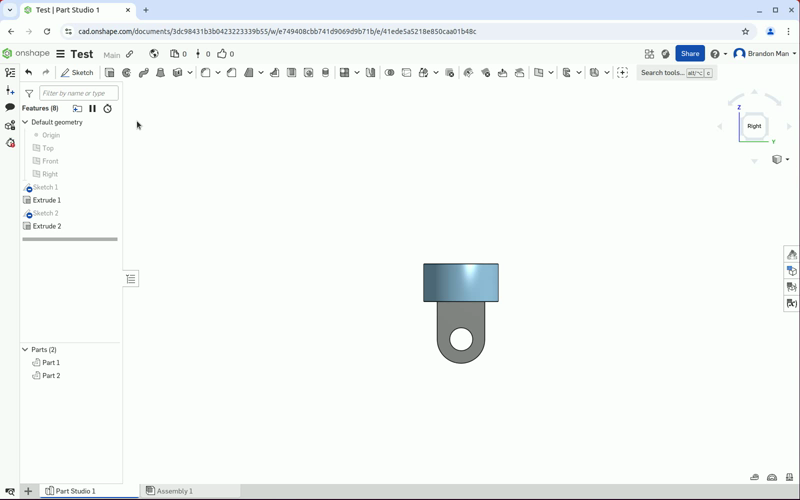
key(shift+h)
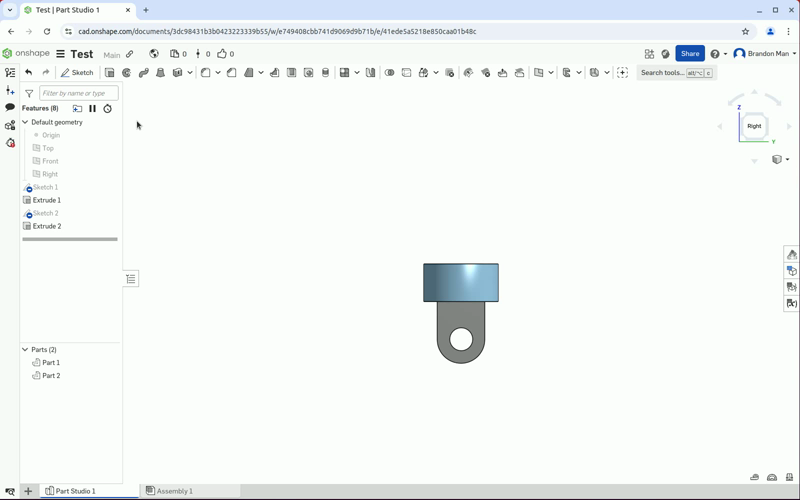
key(shift+7)
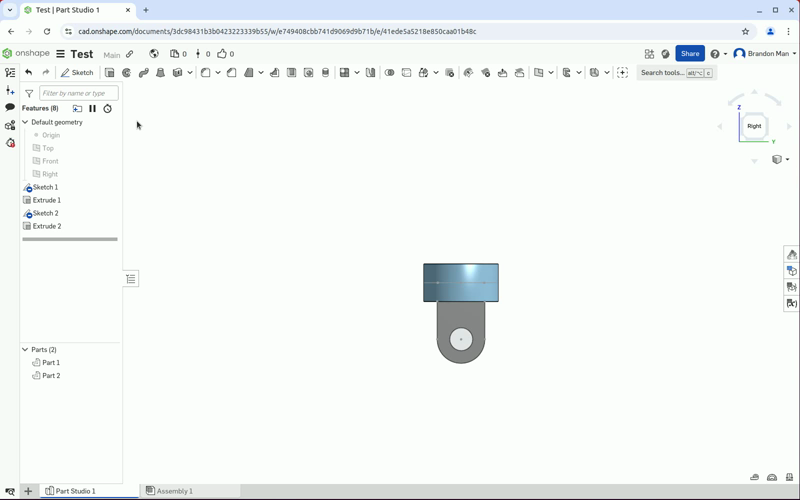
key(right, 2)
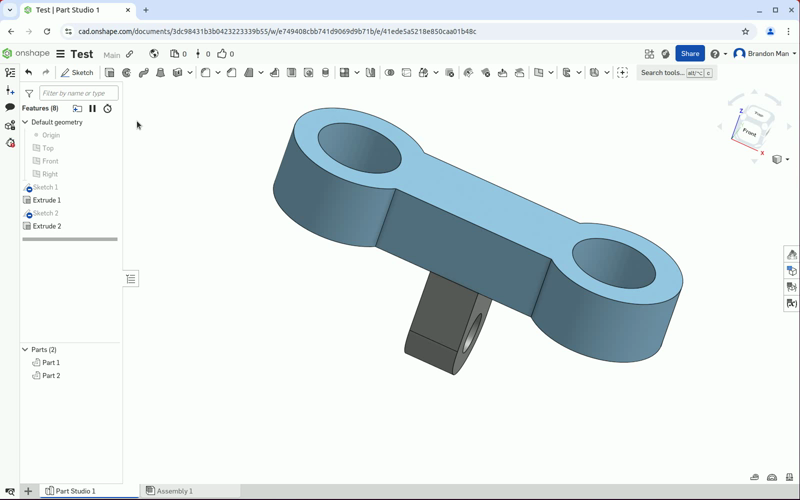
key(down, 2)
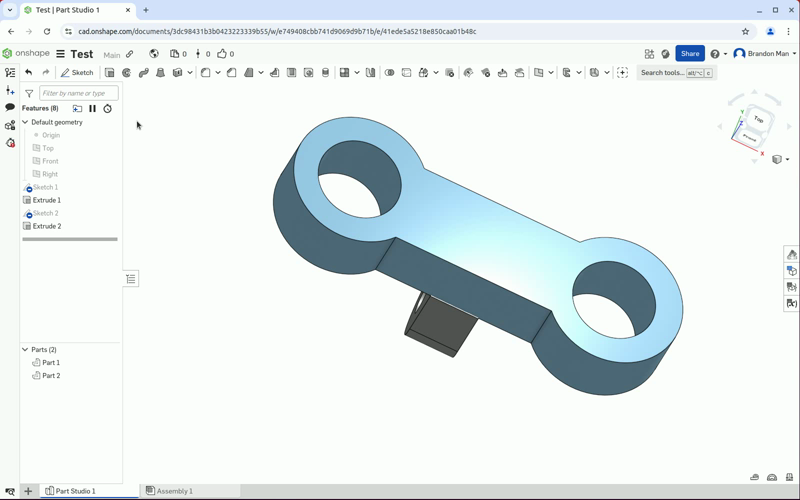
key(up, 2)
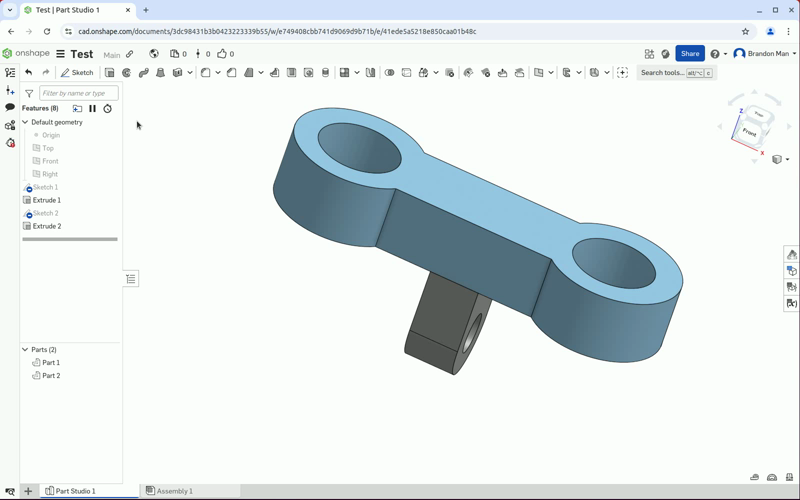
key(left, 2)
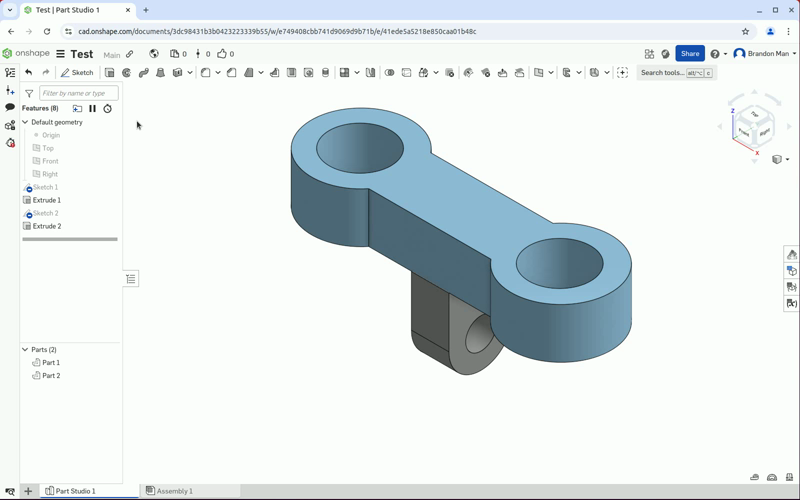
mouse_move(73, 189)
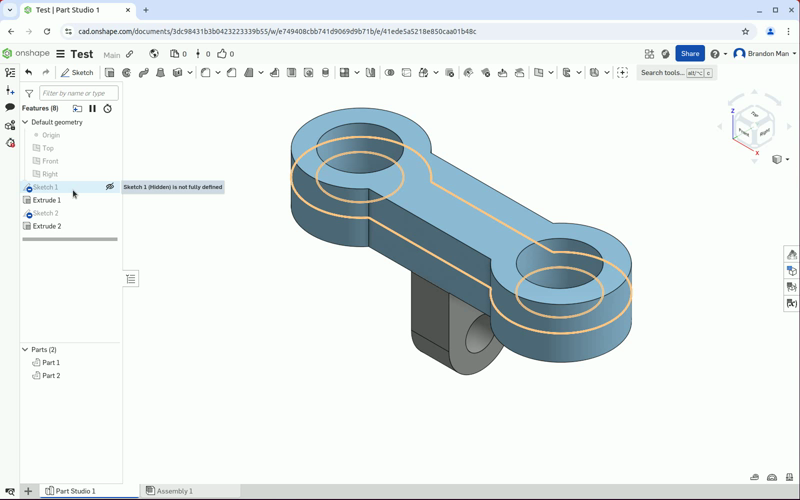
click(73, 189)